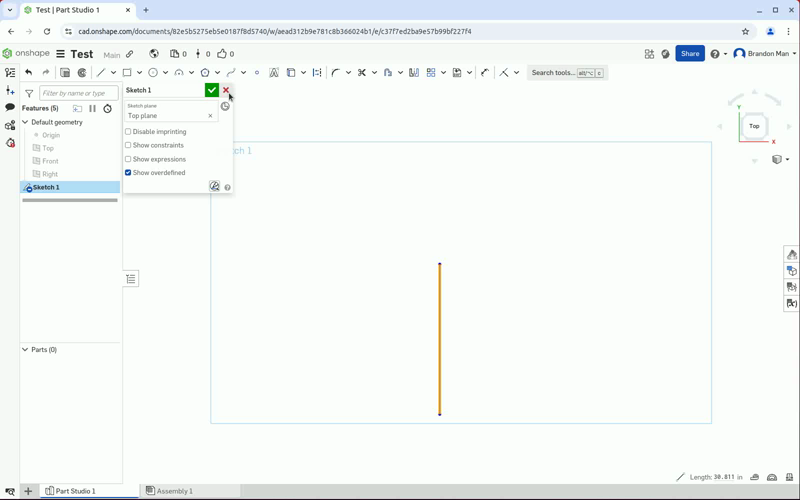
key(shift+h)
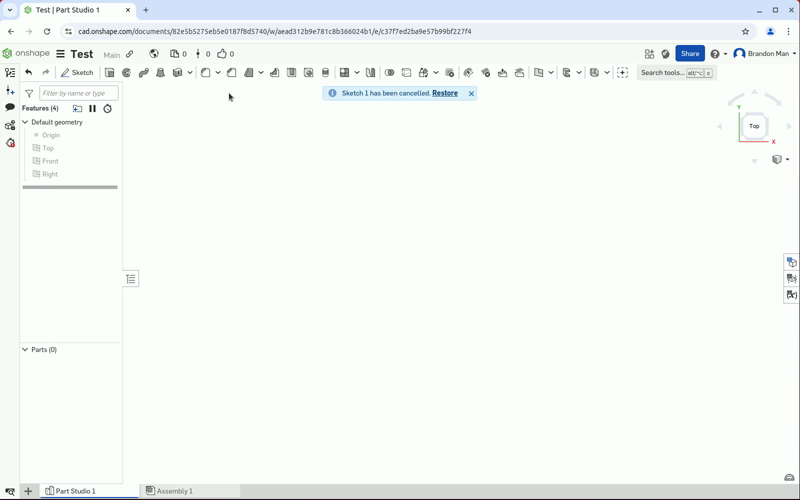
mouse_move(73, 352)
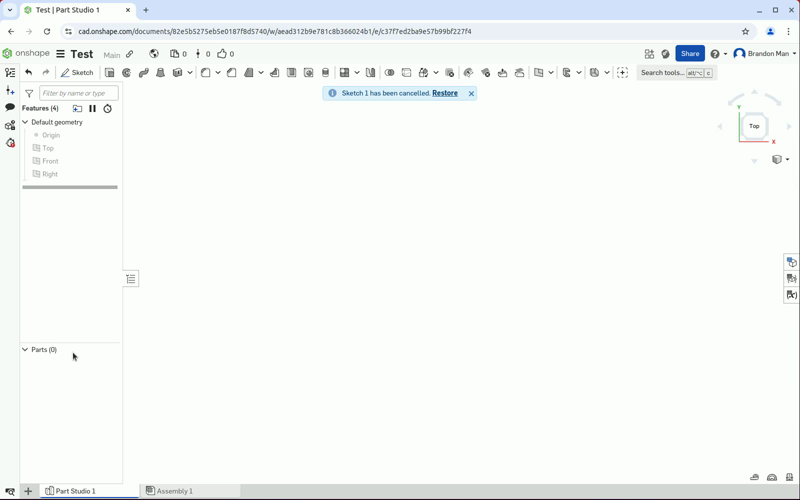
key(y)
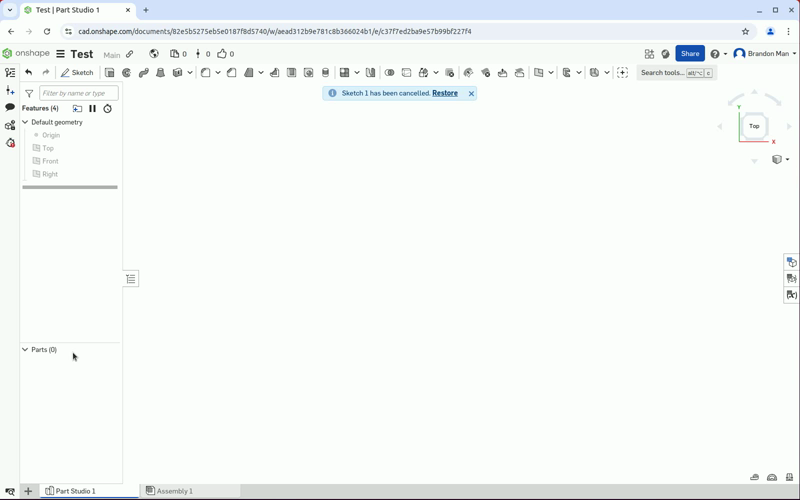
key(shift+p)
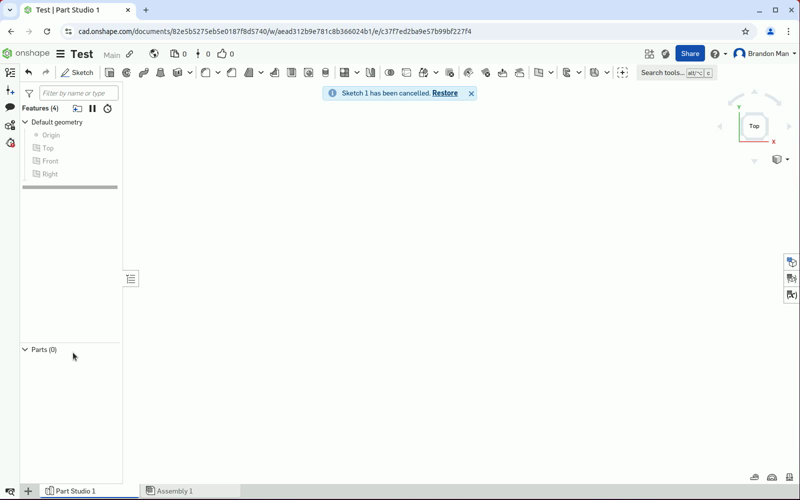
key(space)
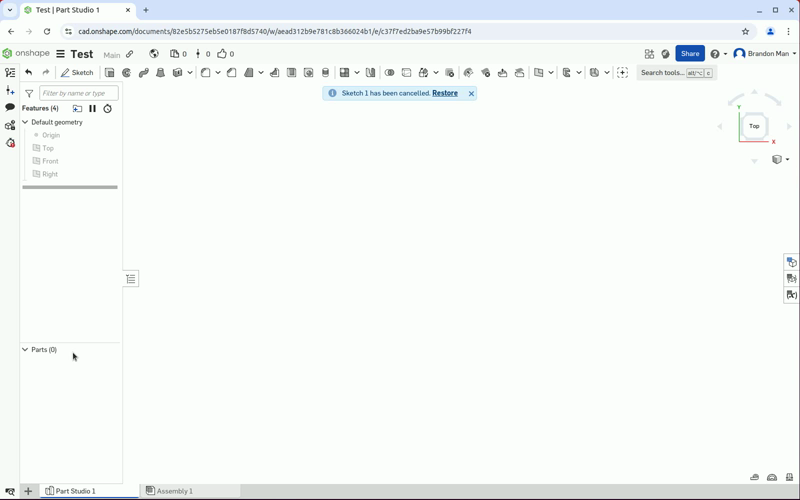
key_down(shift)
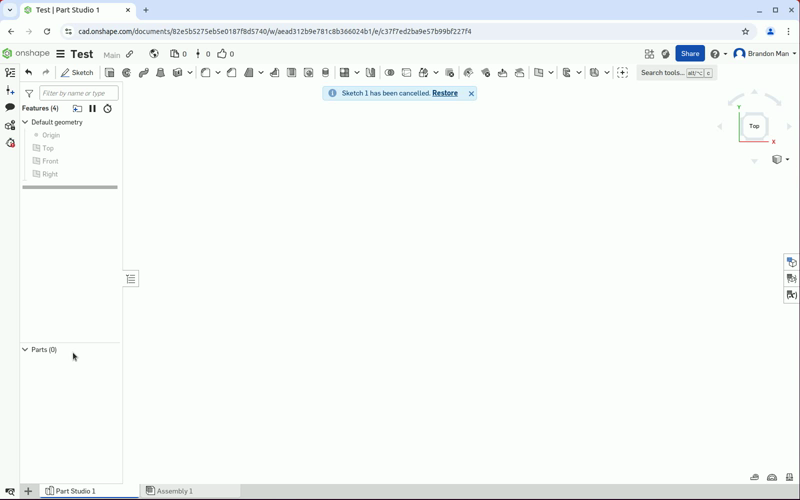
key(up)
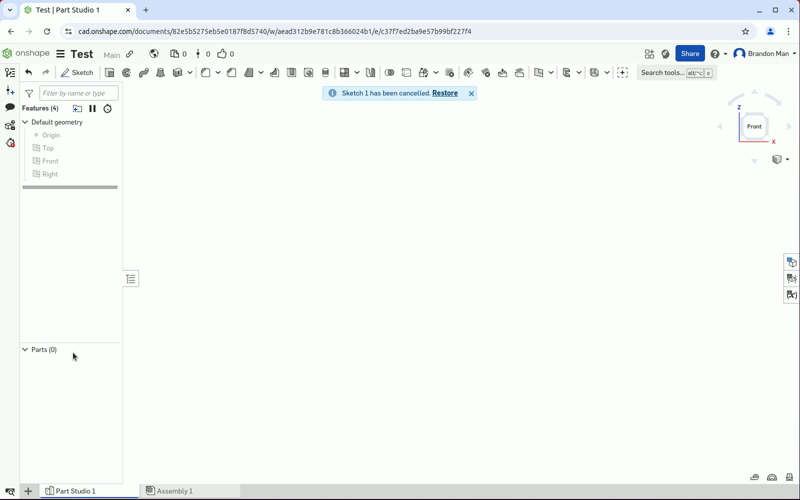
key_up(shift)
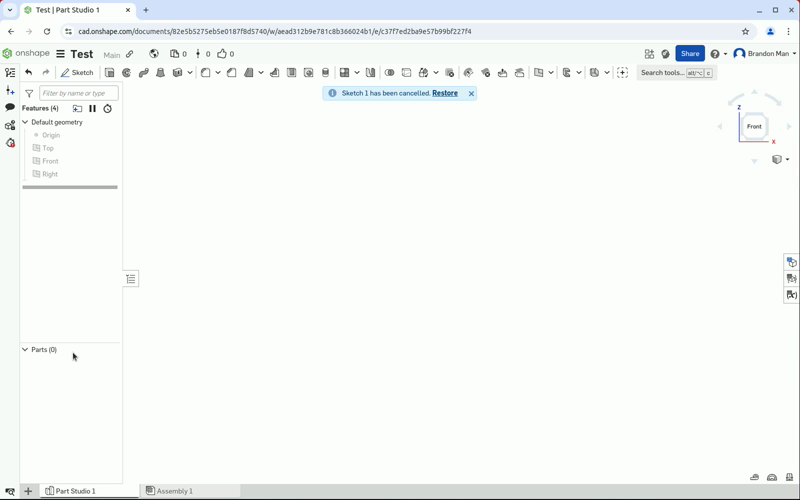
mouse_move(73, 352)
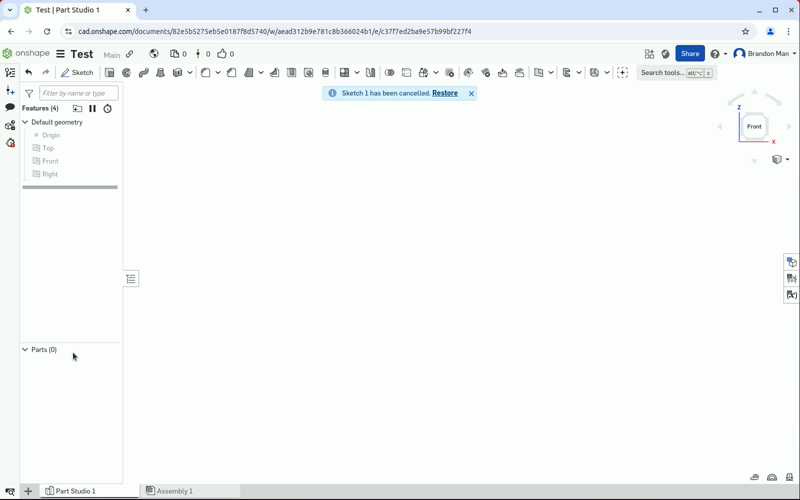
key(shift+y)
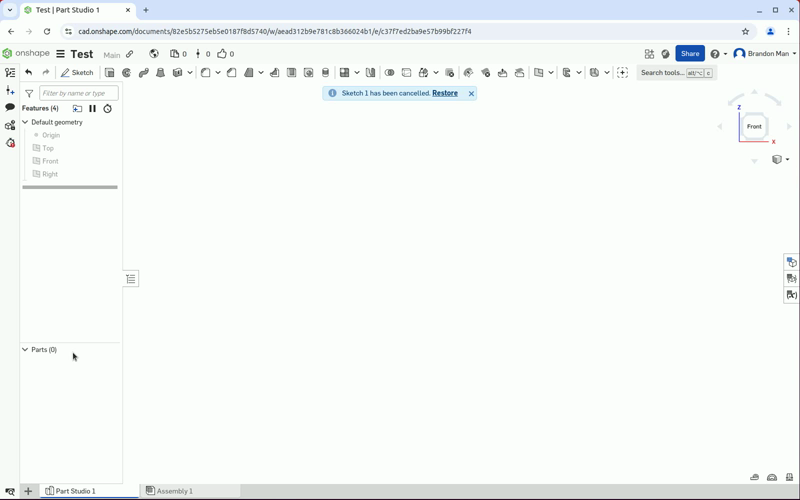
key(shift+s)
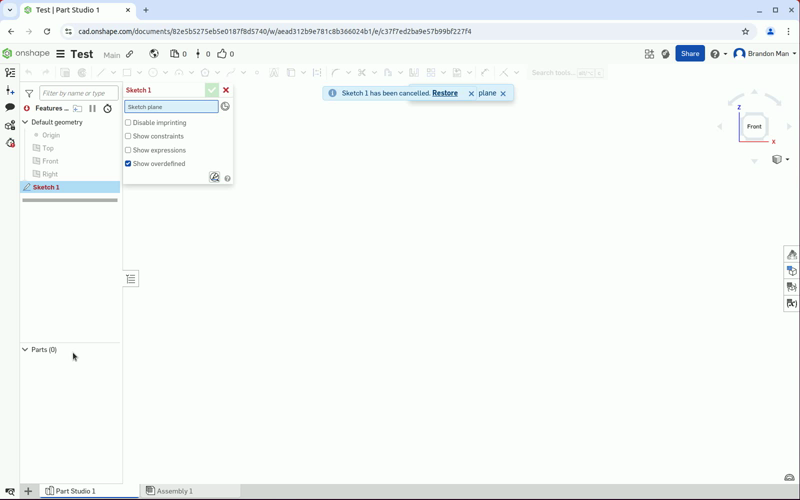
mouse_move(73, 163)
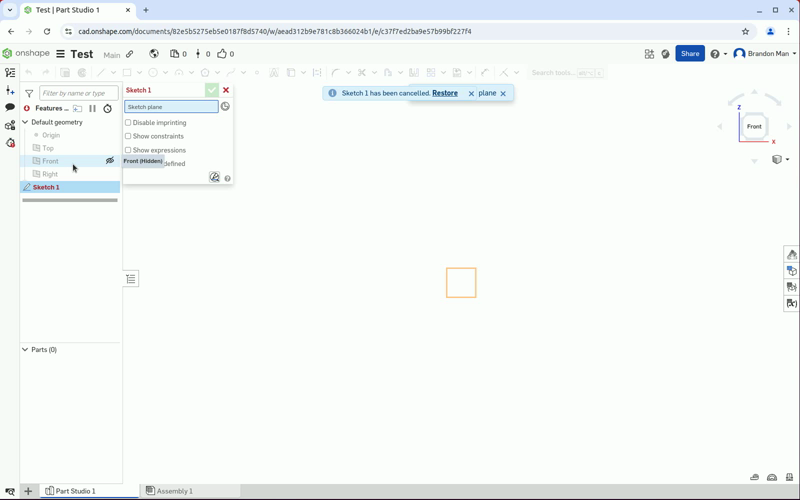
click(73, 163)
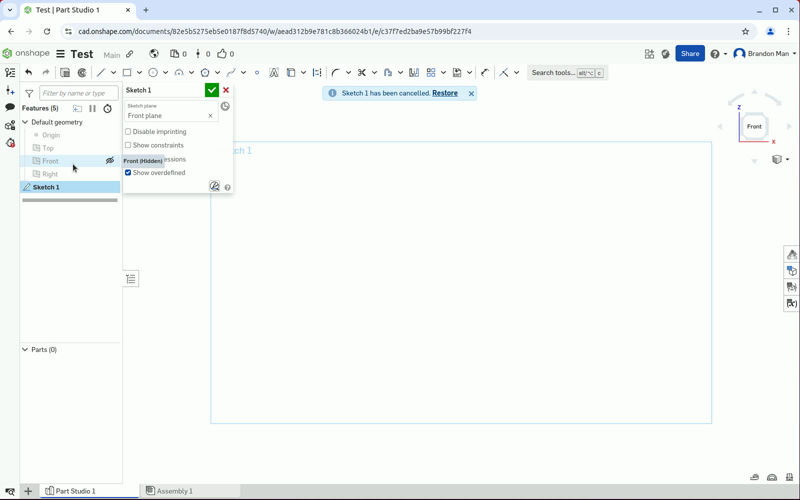
mouse_move(73, 352)
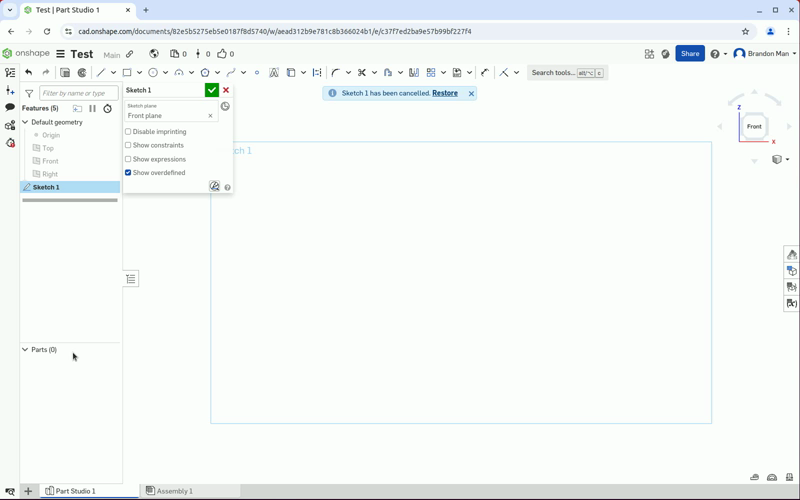
key(y)
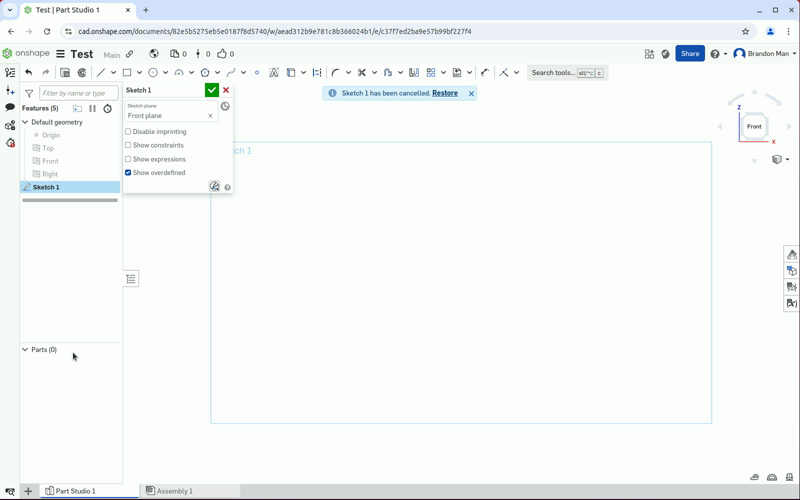
key(l)
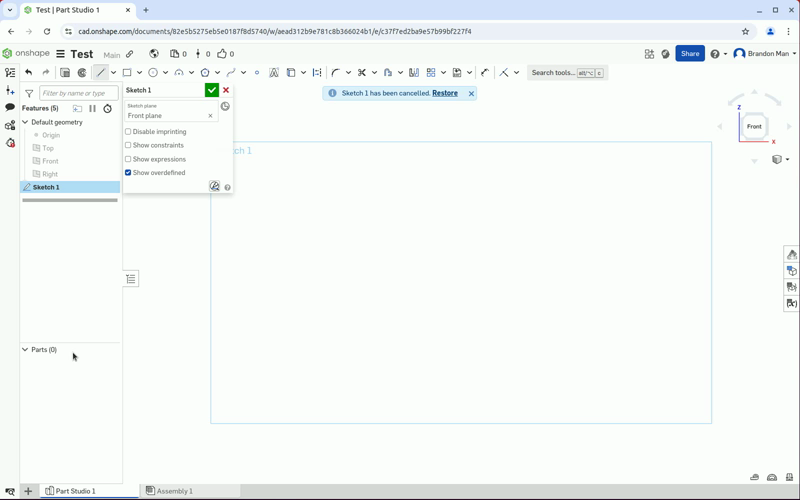
key_down(shift)
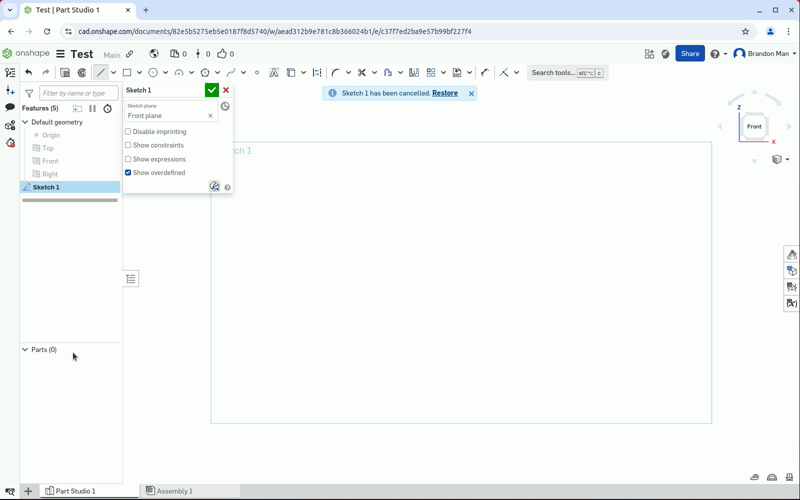
mouse_move(357, 387)
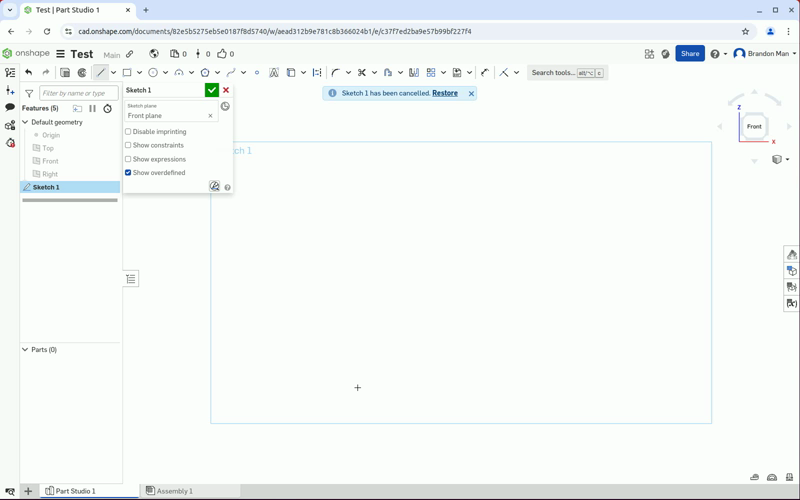
click(357, 387)
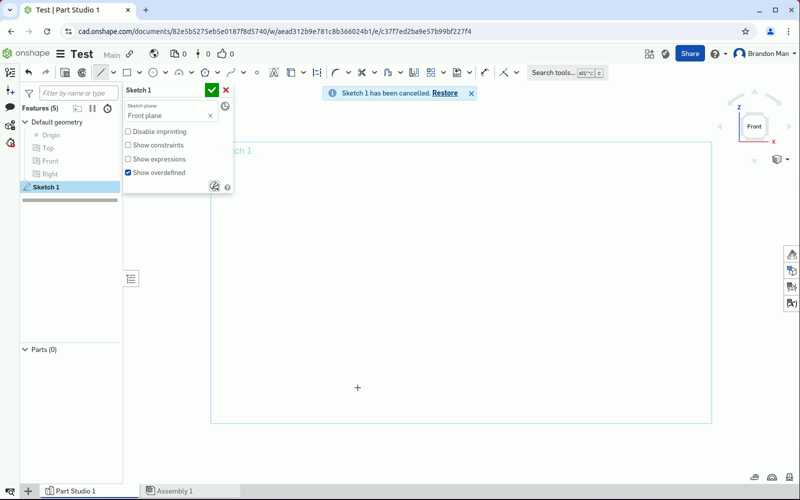
key_up(shift)
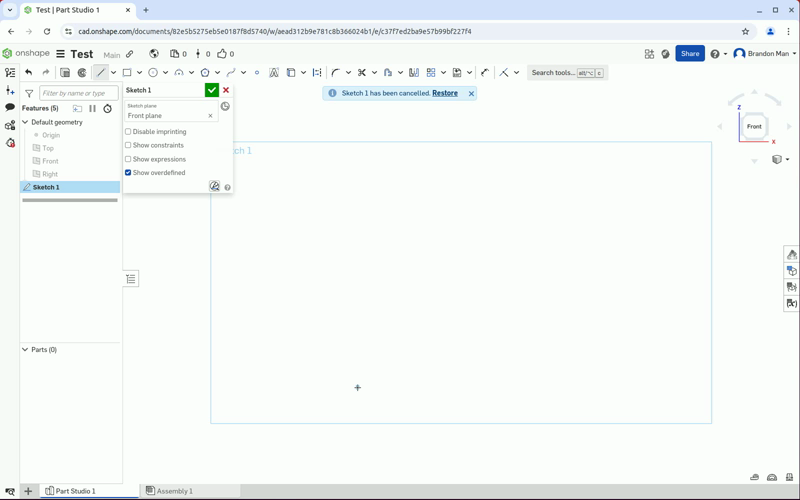
key_down(shift)
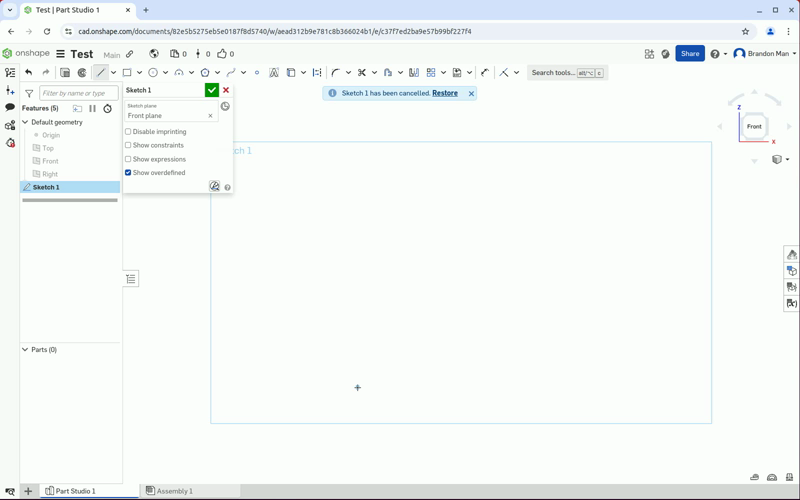
mouse_move(518, 387)
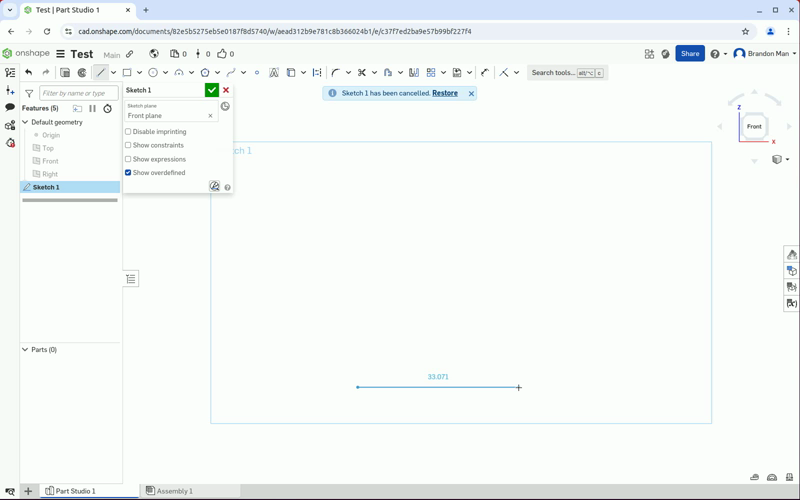
click(518, 387)
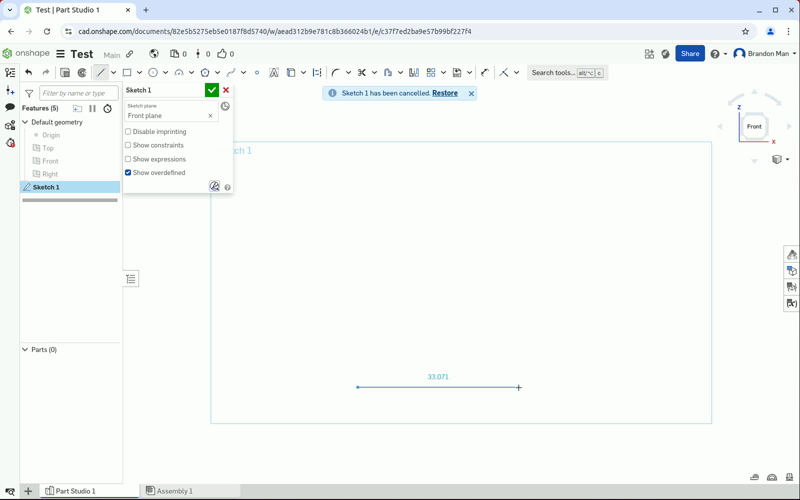
key_up(shift)
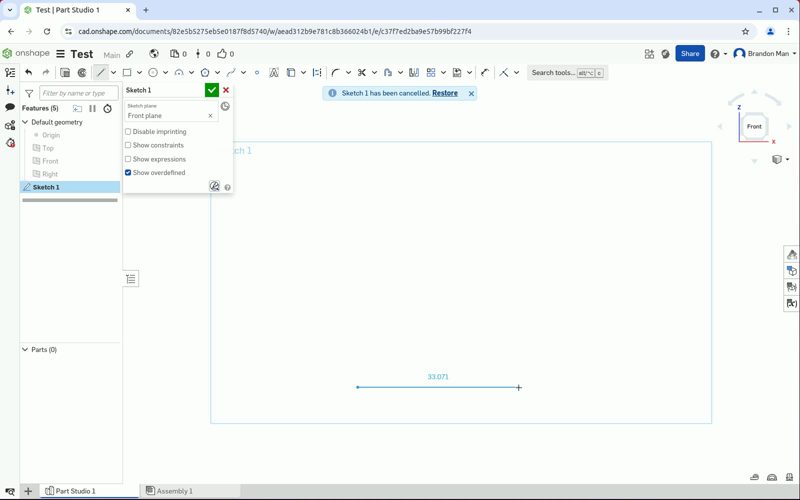
key_down(shift)
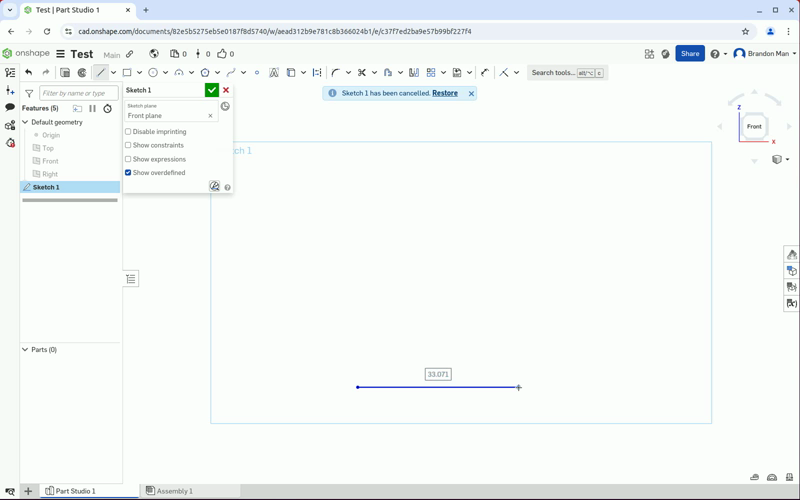
mouse_move(548, 387)
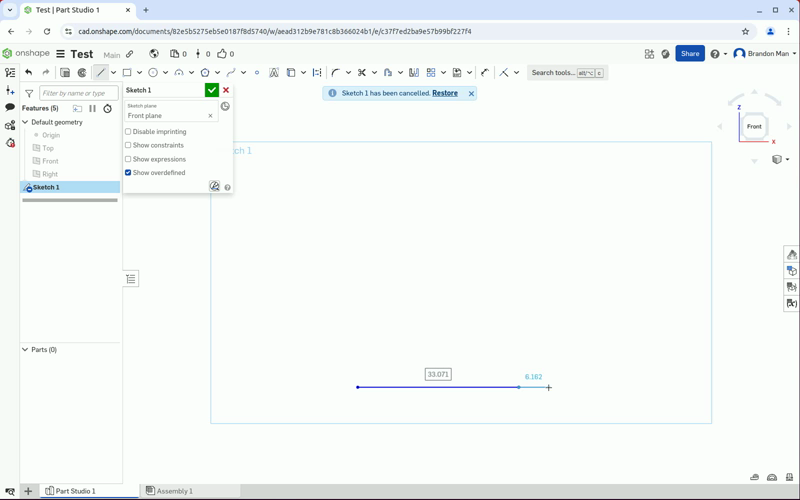
mouse_move(518, 332)
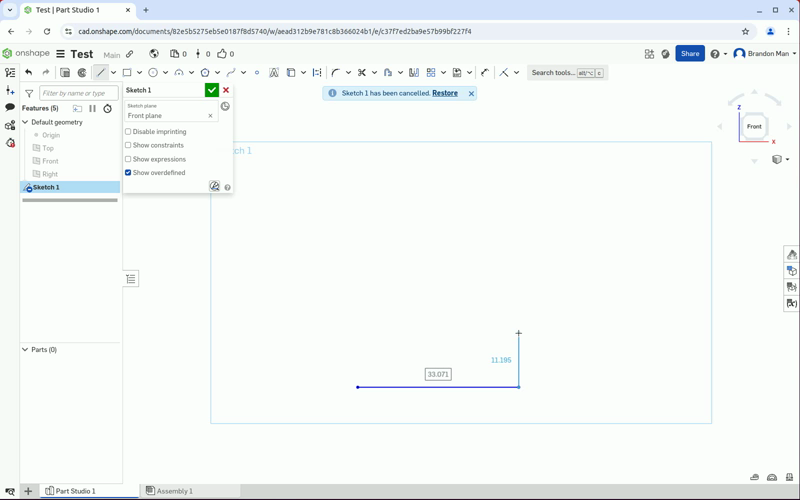
click(518, 332)
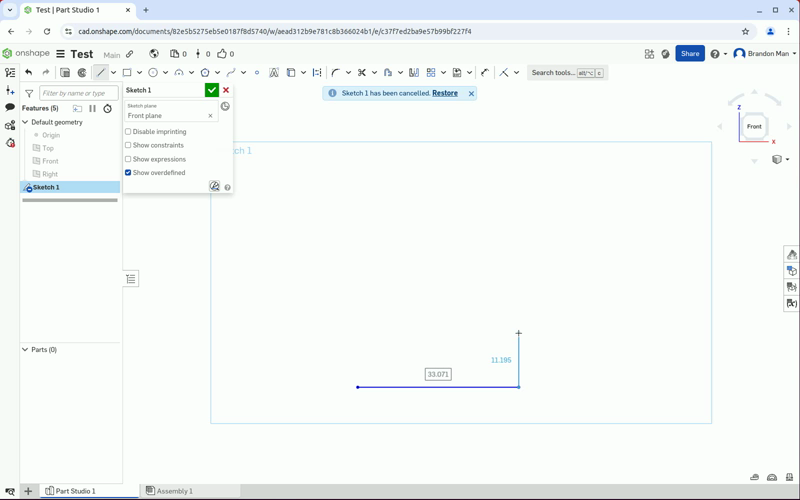
key_up(shift)
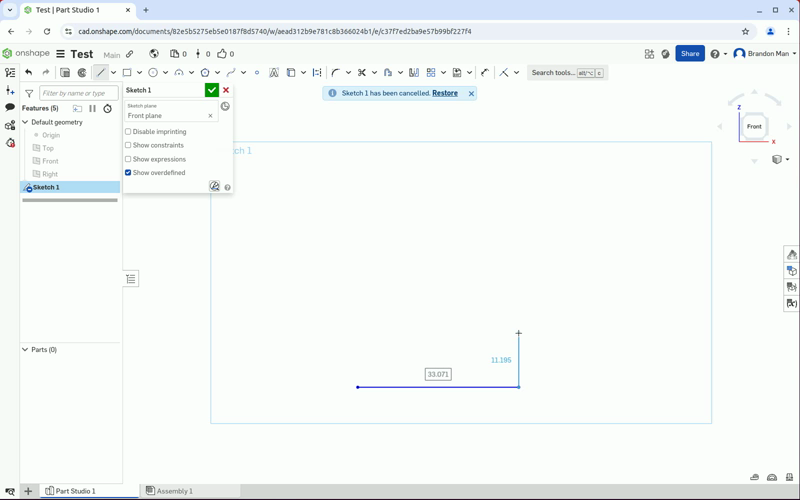
key_down(shift)
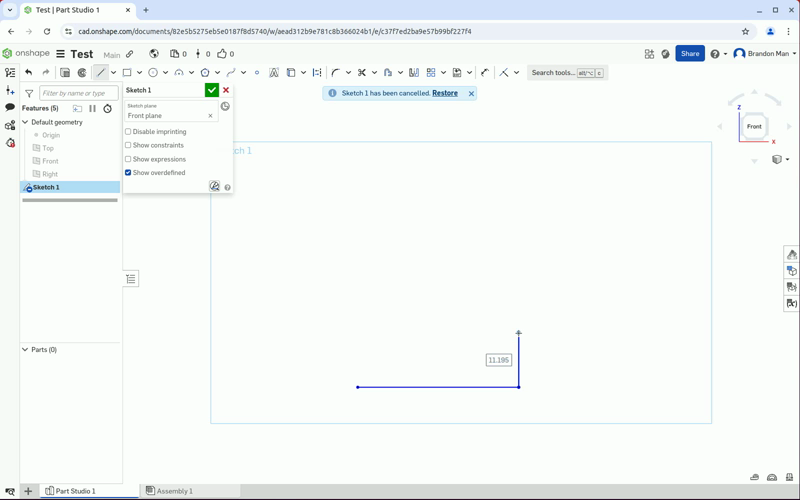
mouse_move(412, 332)
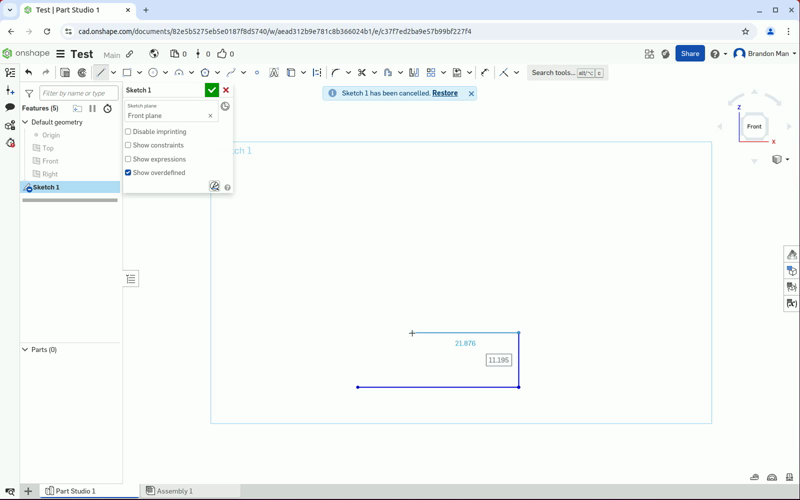
click(412, 332)
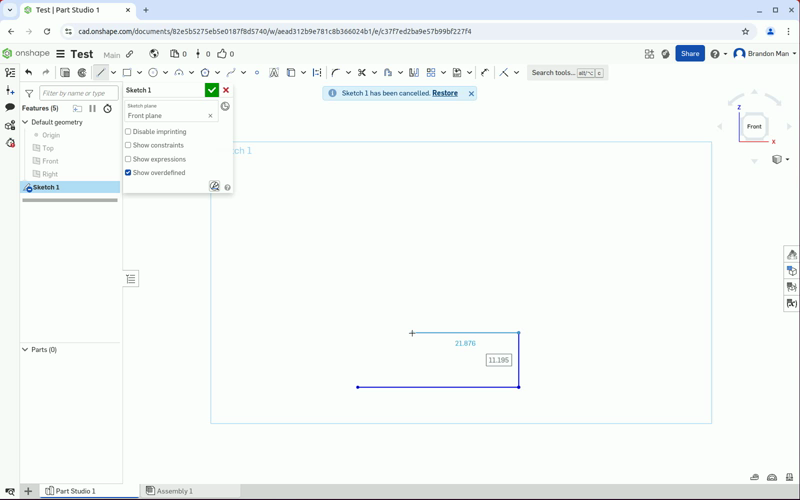
key_up(shift)
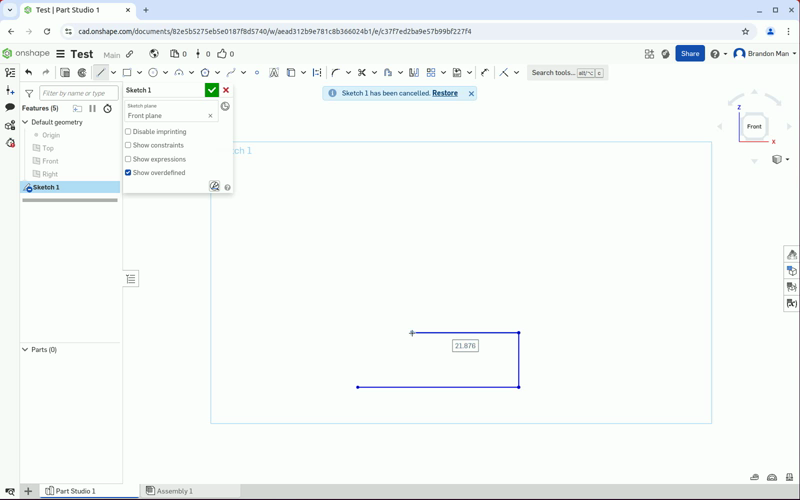
key_down(shift)
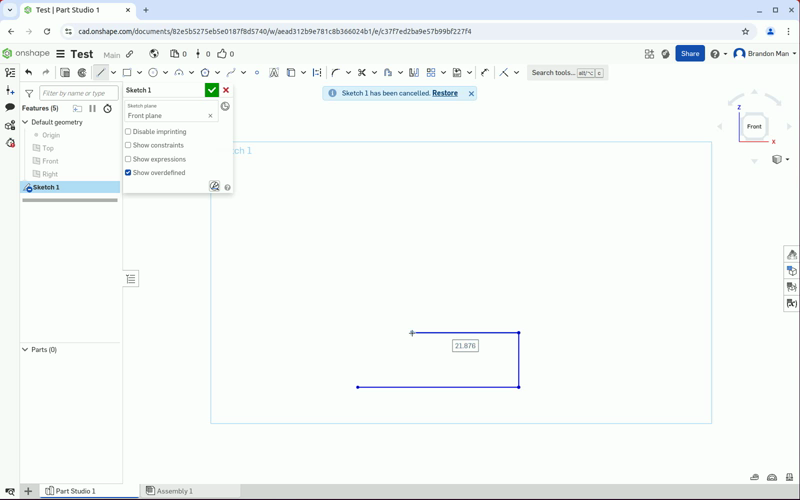
mouse_move(412, 171)
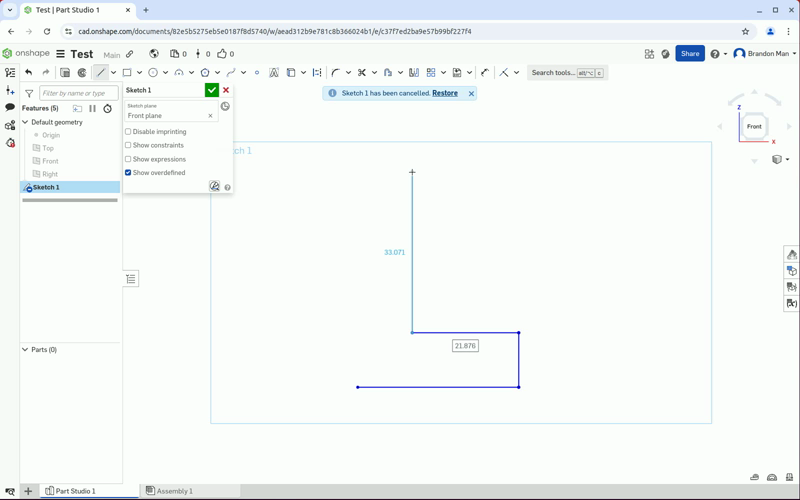
click(412, 171)
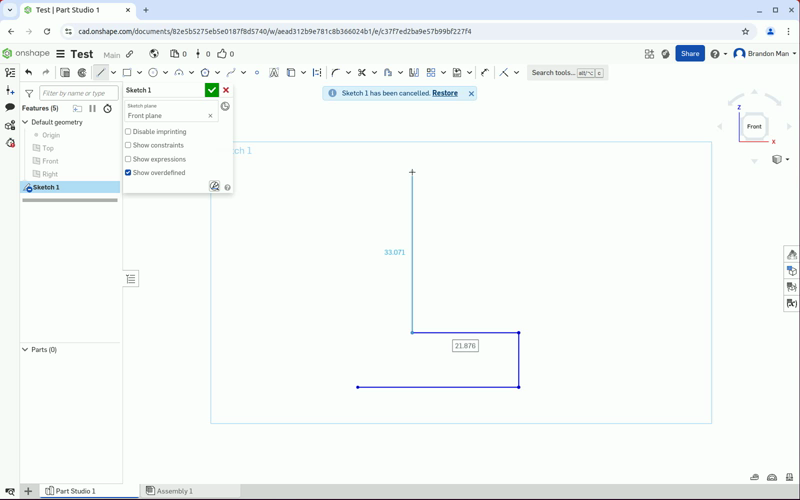
key_up(shift)
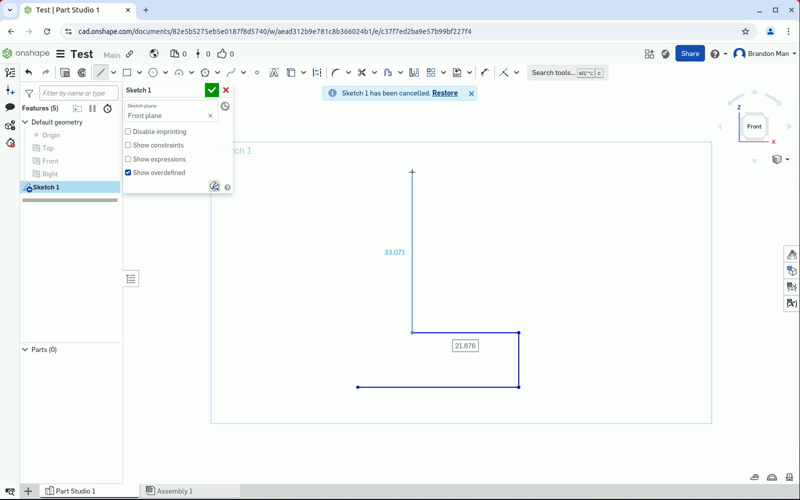
key_down(shift)
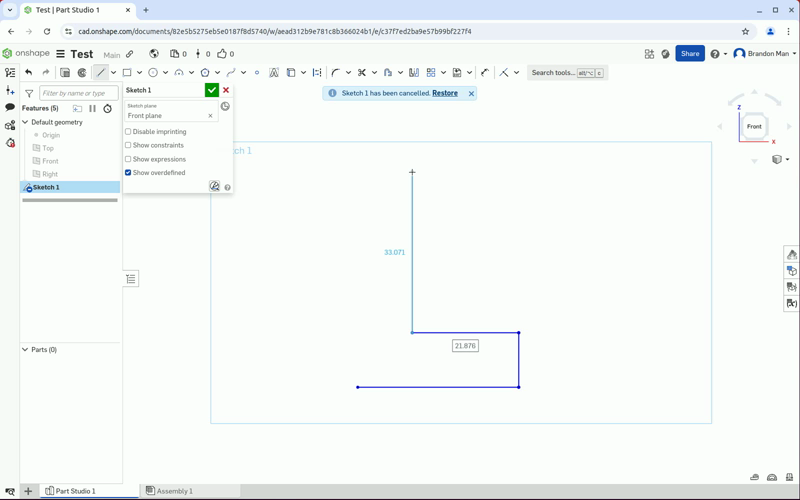
mouse_move(442, 171)
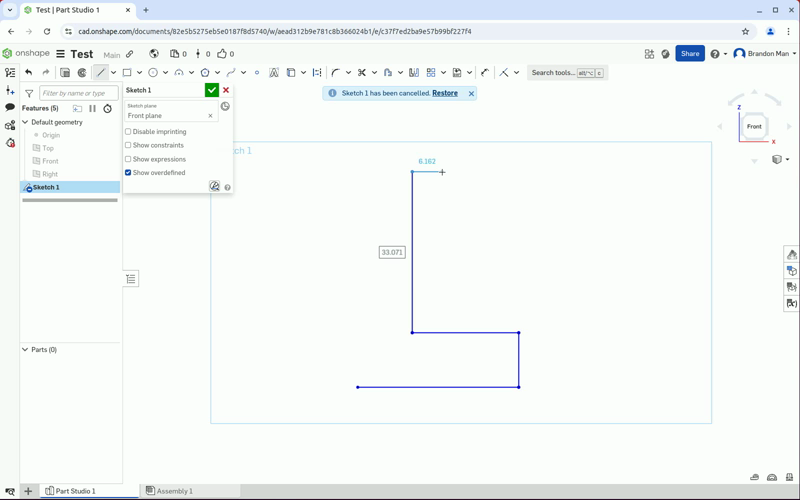
mouse_move(357, 171)
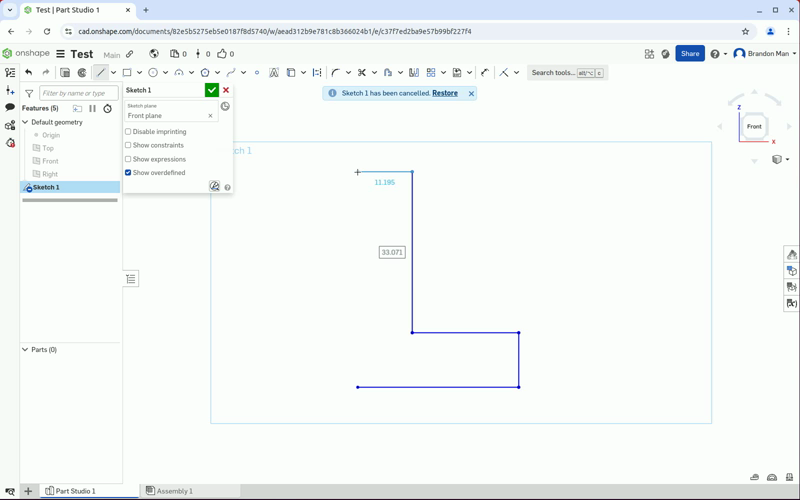
click(357, 171)
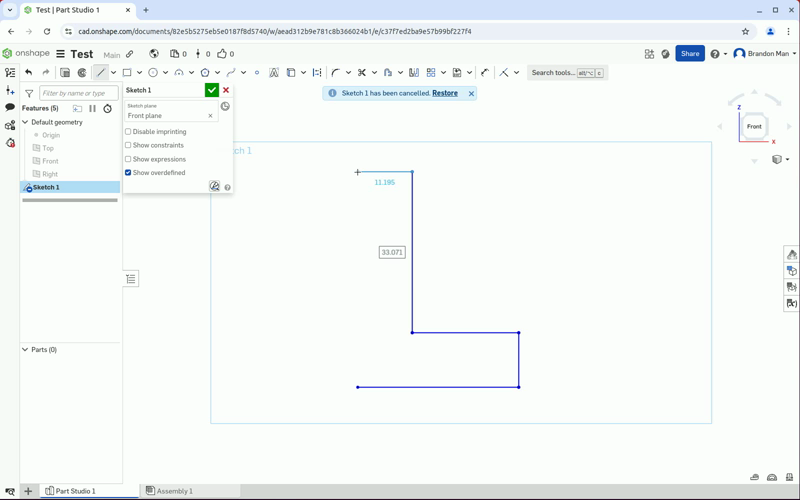
key_up(shift)
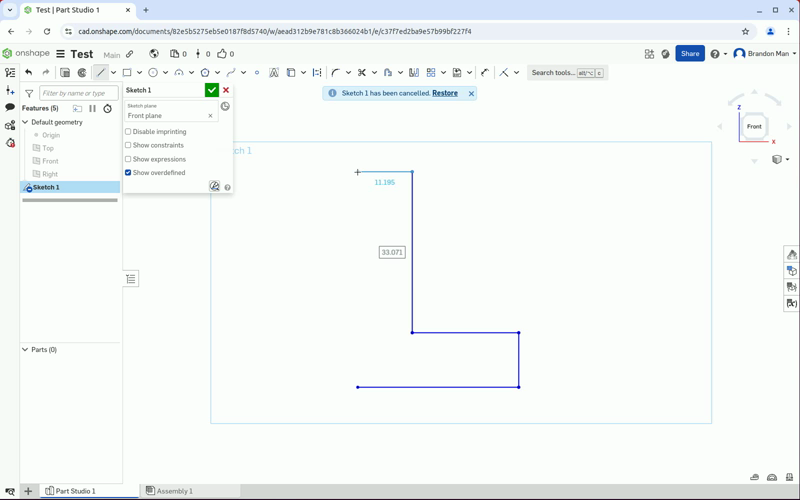
key_down(shift)
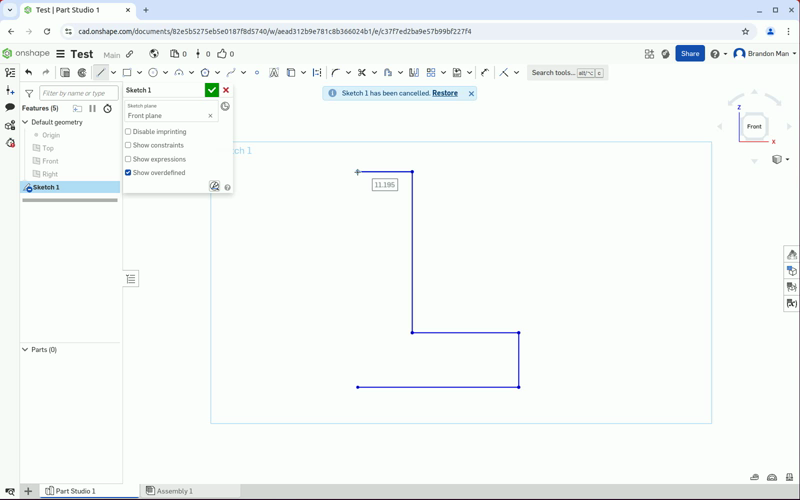
mouse_move(357, 387)
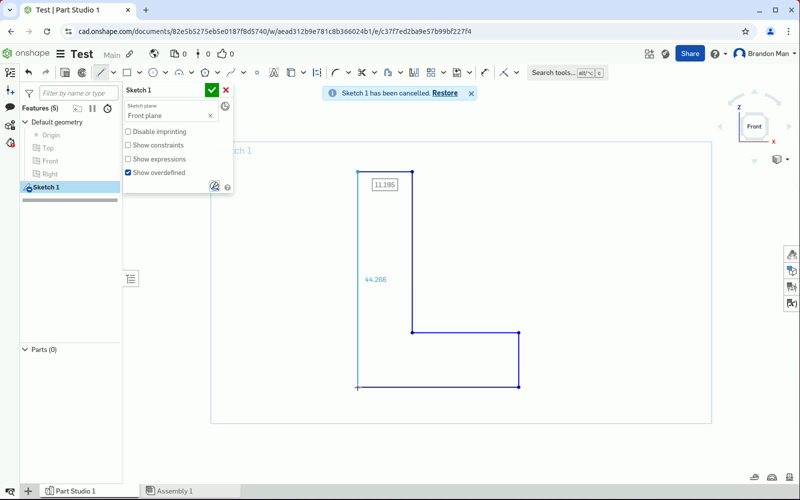
key_up(shift)
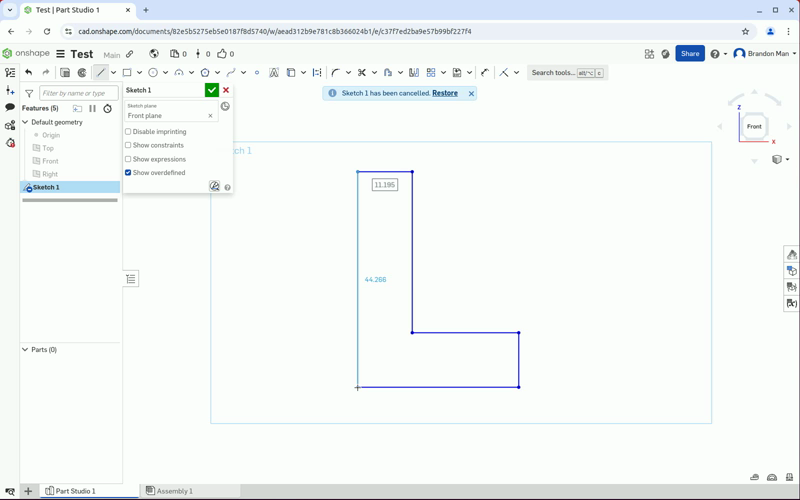
click(357, 387)
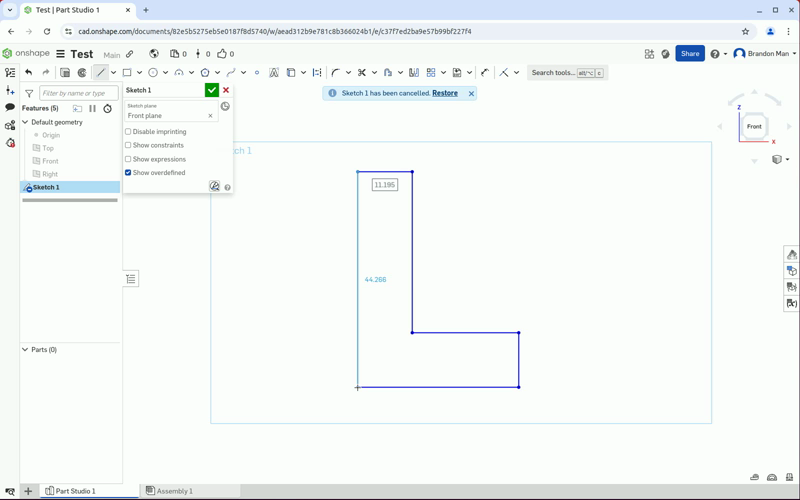
key(esc)
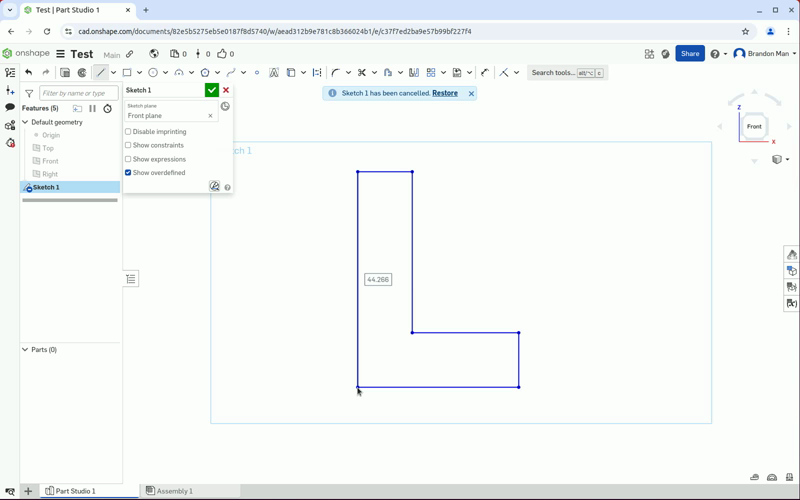
mouse_move(396, 242)
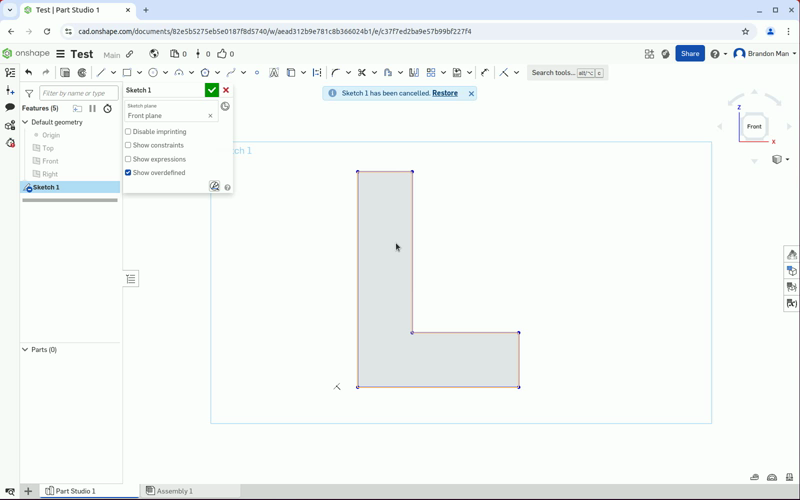
click(396, 242)
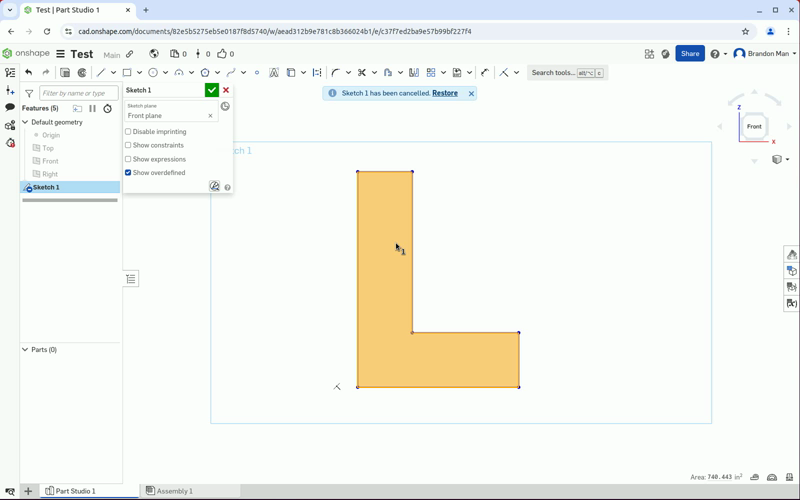
mouse_move(73, 352)
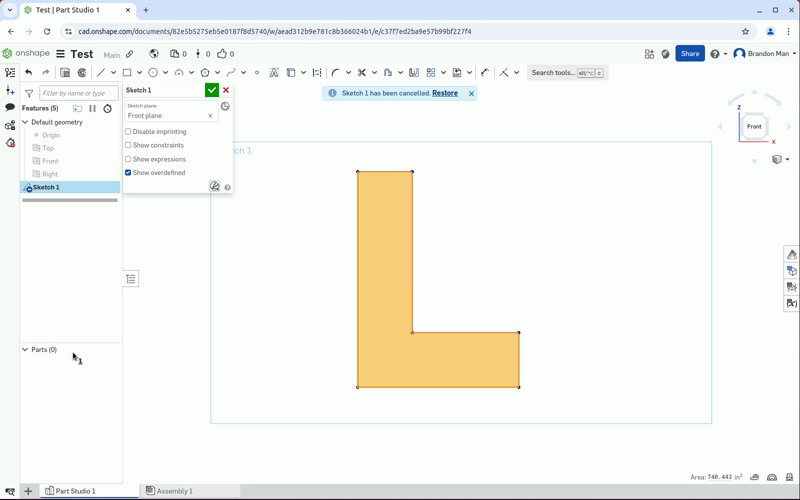
key(shift+y)
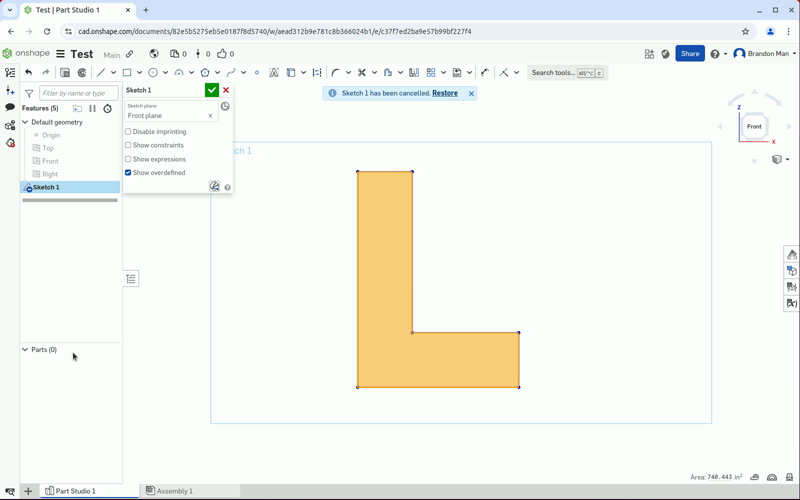
key(shift+e)
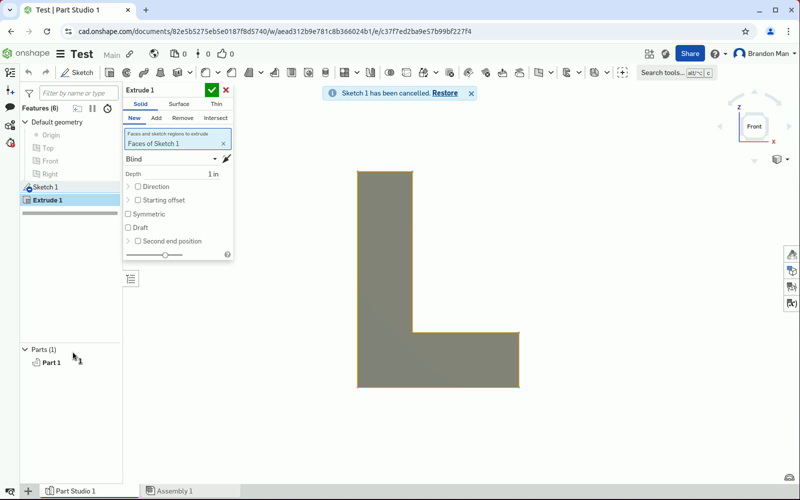
mouse_move(143, 106)
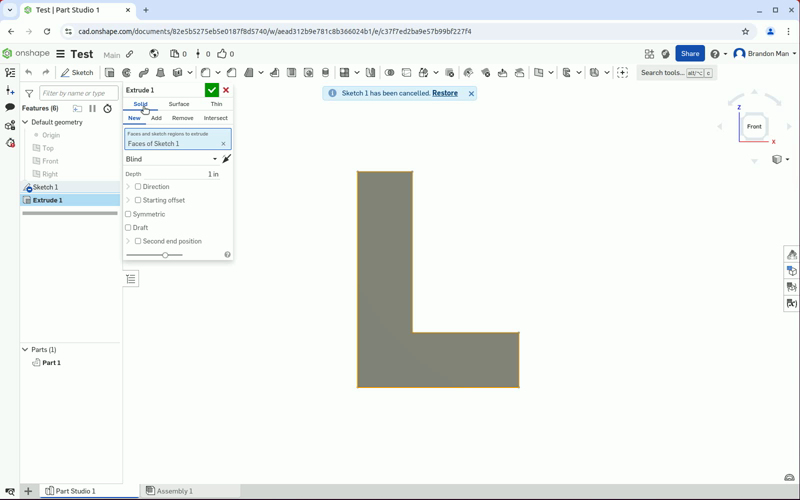
click(143, 106)
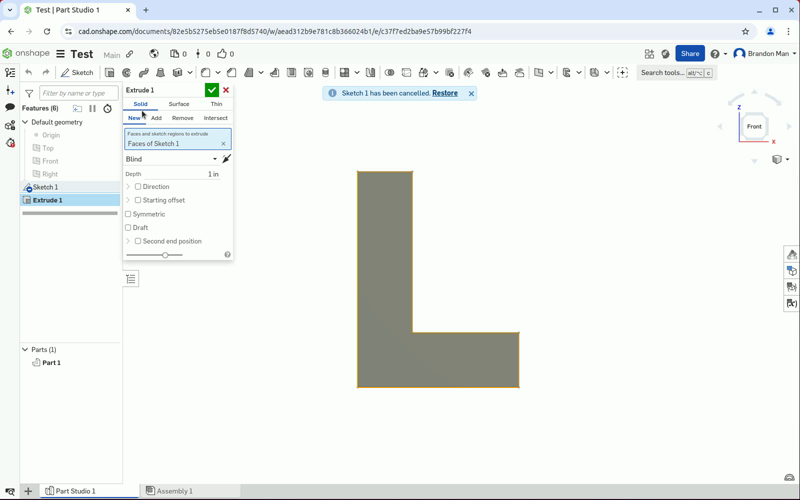
mouse_move(137, 120)
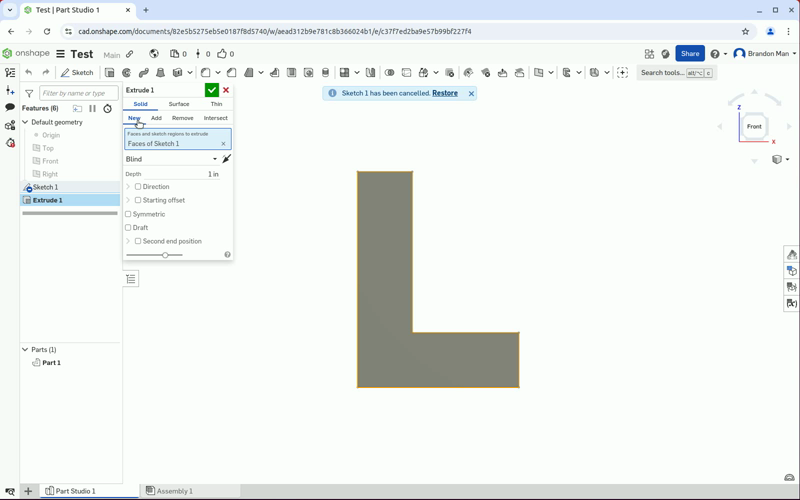
click(137, 120)
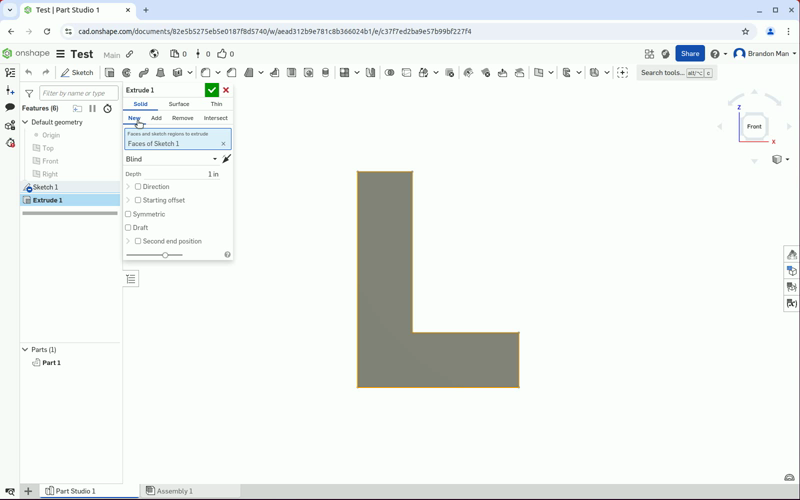
key(tab, 4)
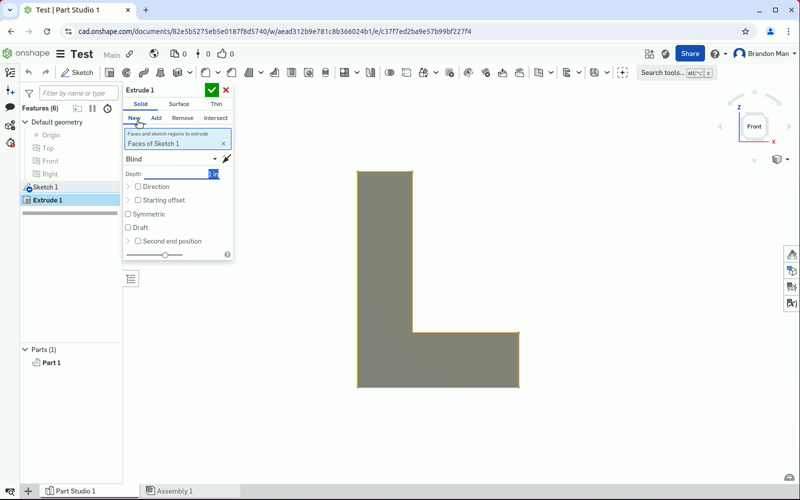
text(16.609)
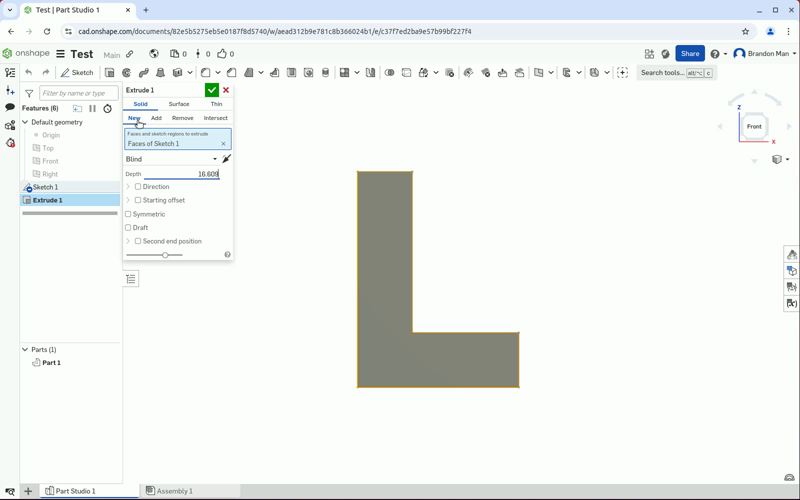
key(enter)
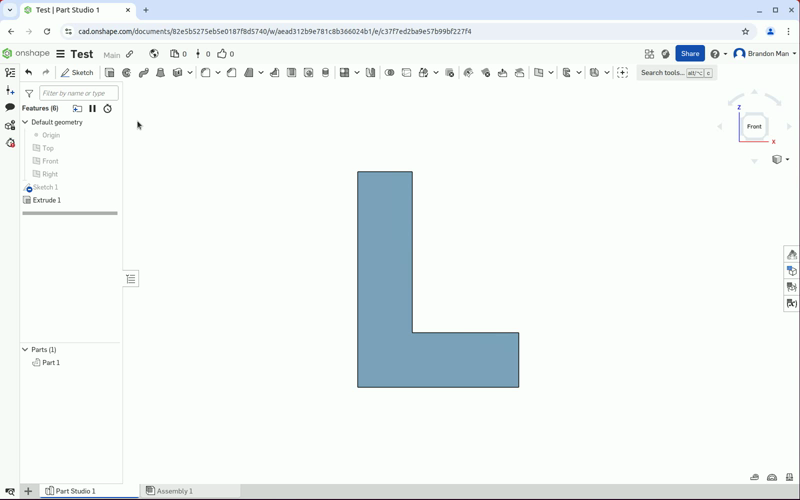
key(shift+h)
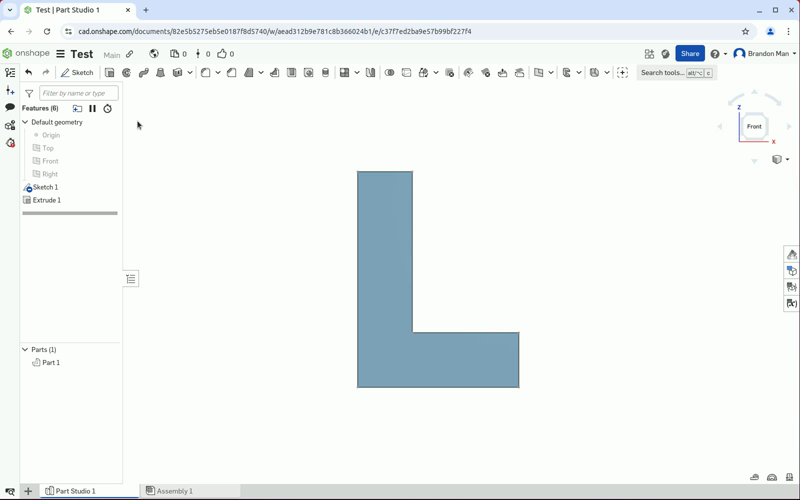
key(shift+h)
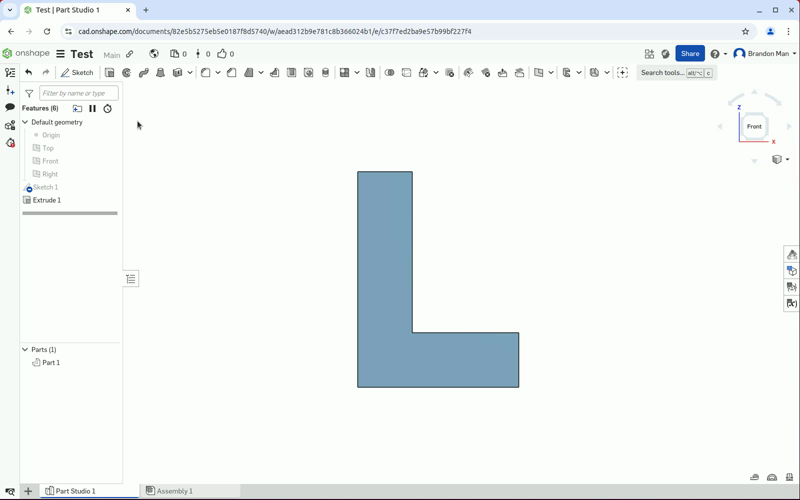
mouse_move(73, 189)
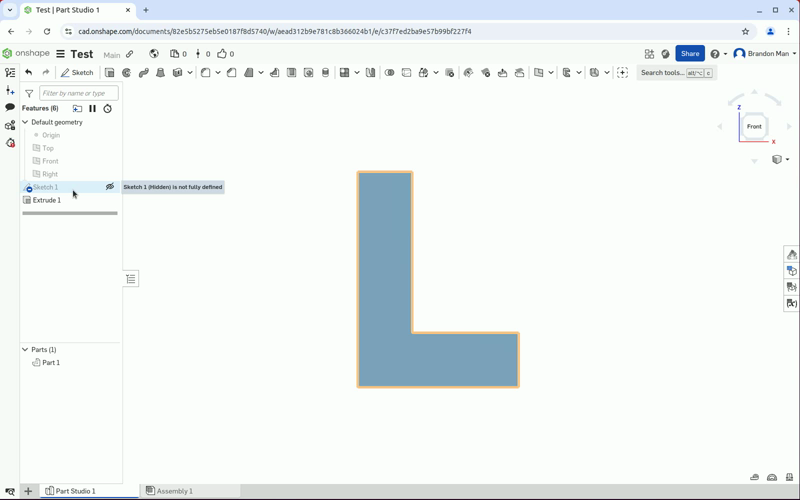
click(73, 189)
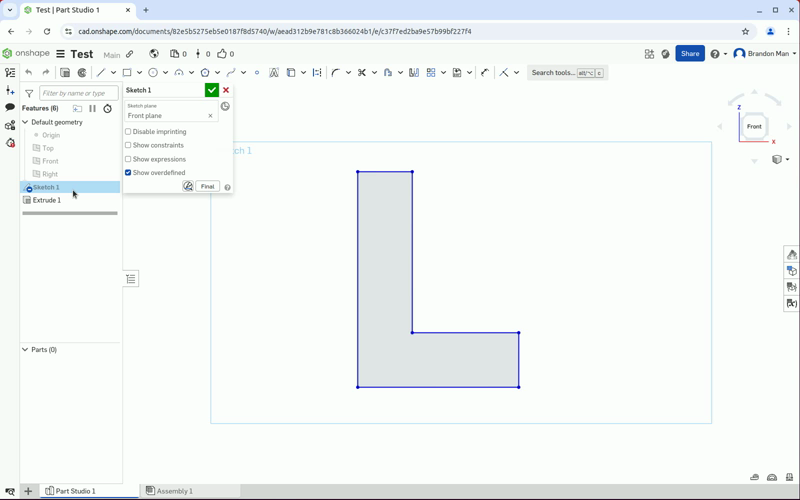
mouse_move(229, 92)
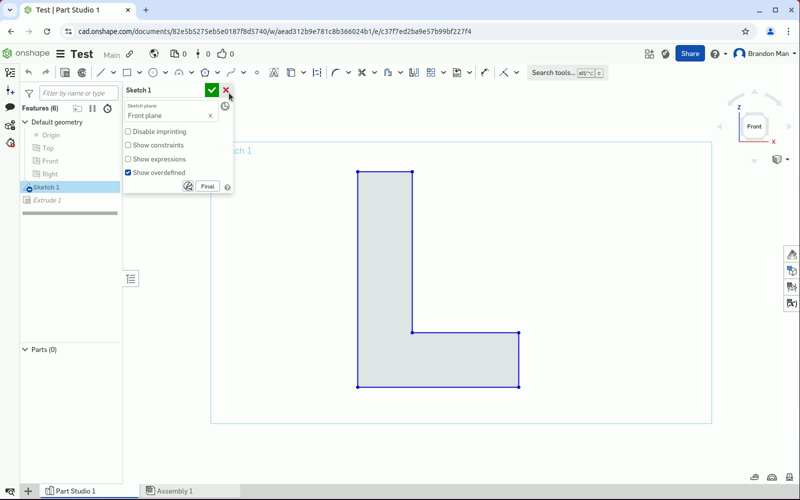
click(229, 92)
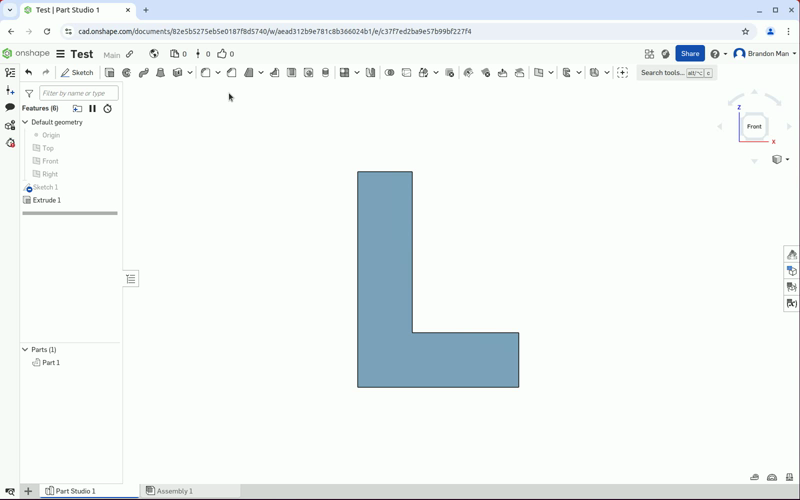
mouse_move(73, 352)
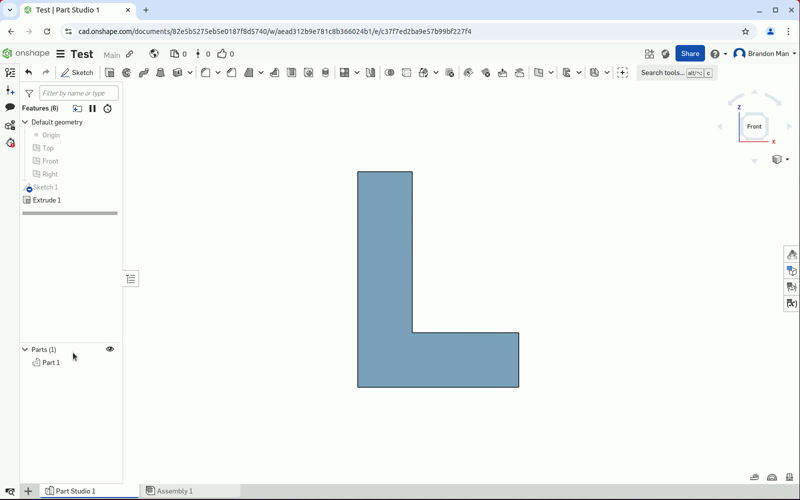
key(y)
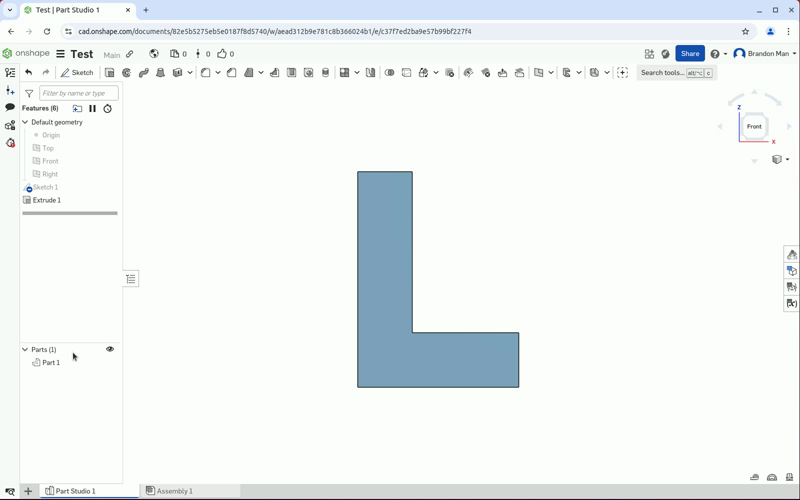
key(shift+p)
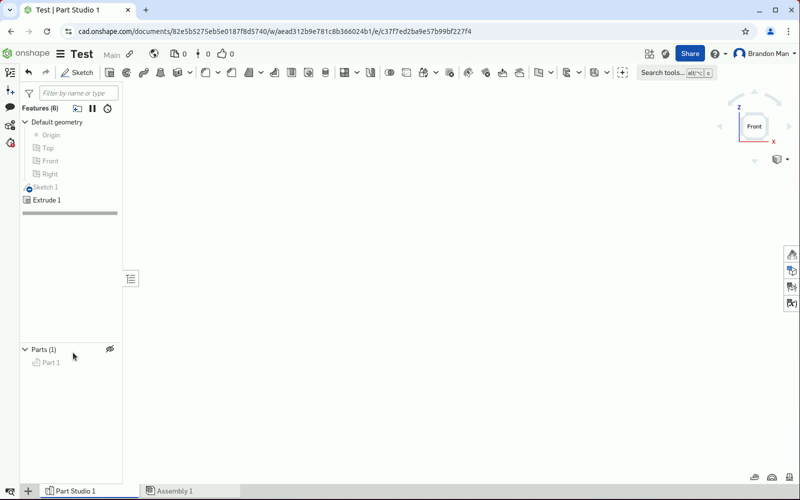
key(space)
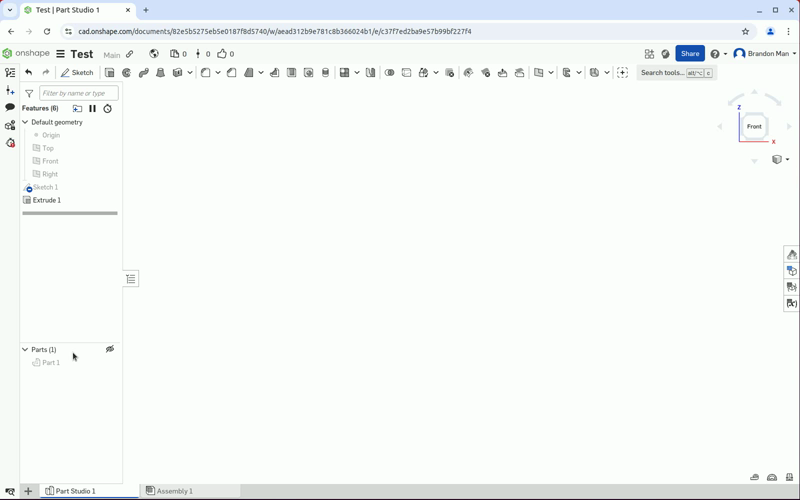
key_down(shift)
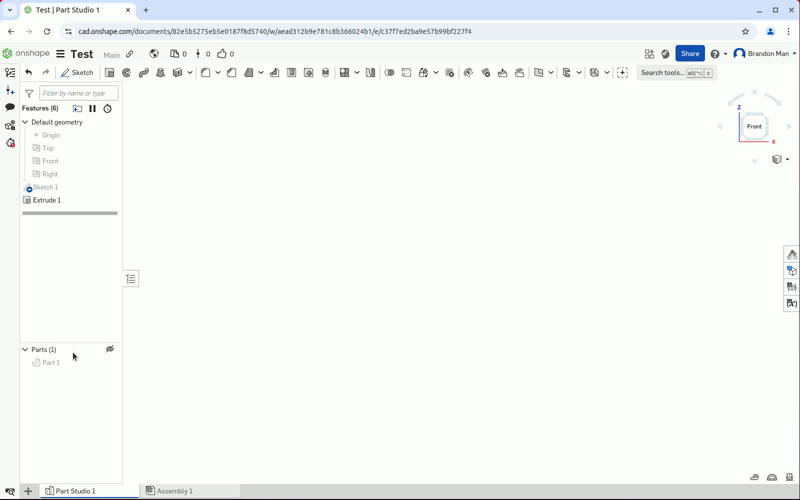
key(down)
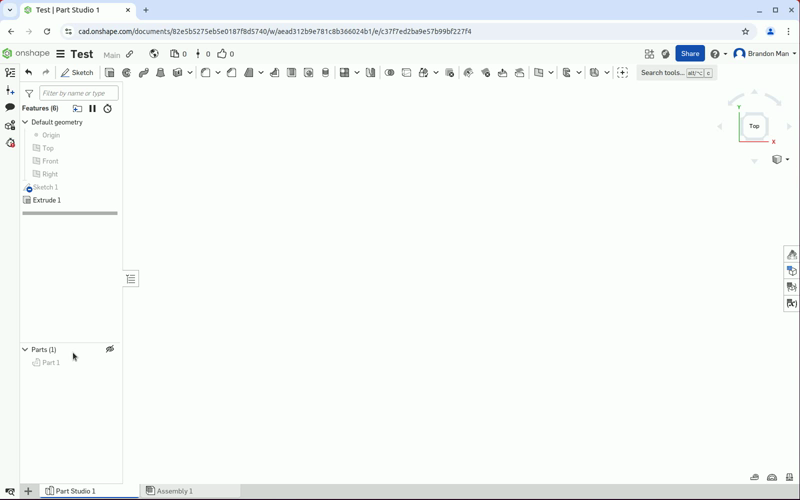
key_up(shift)
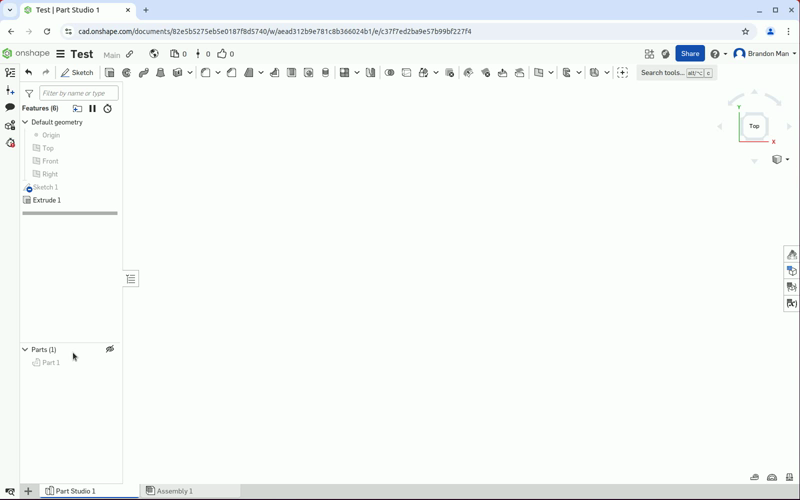
mouse_move(73, 352)
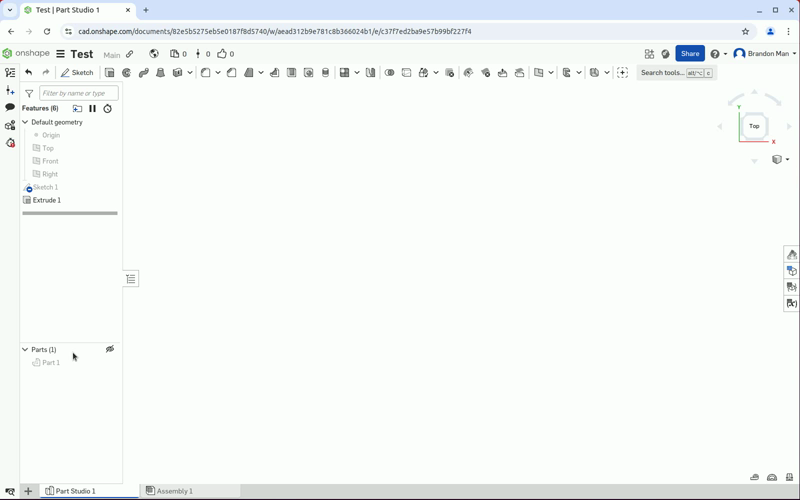
key(shift+y)
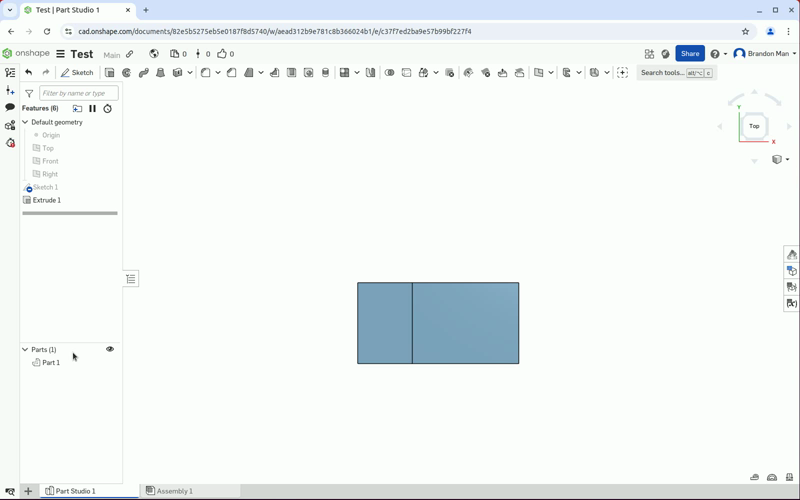
mouse_move(541, 75)
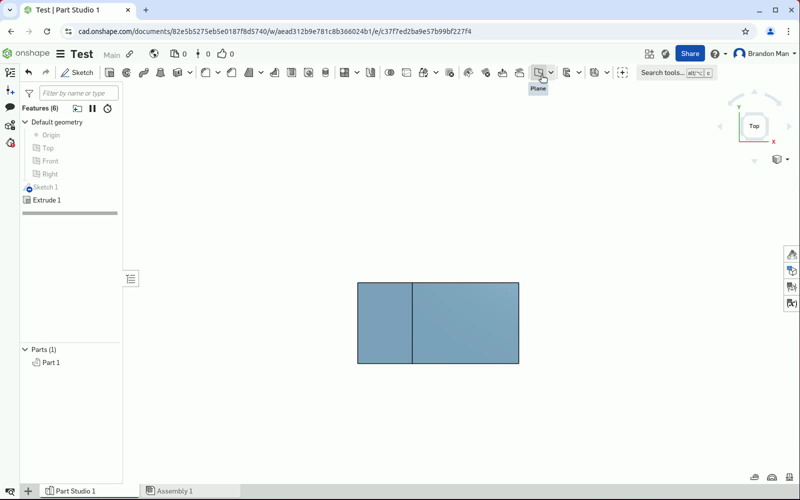
click(541, 75)
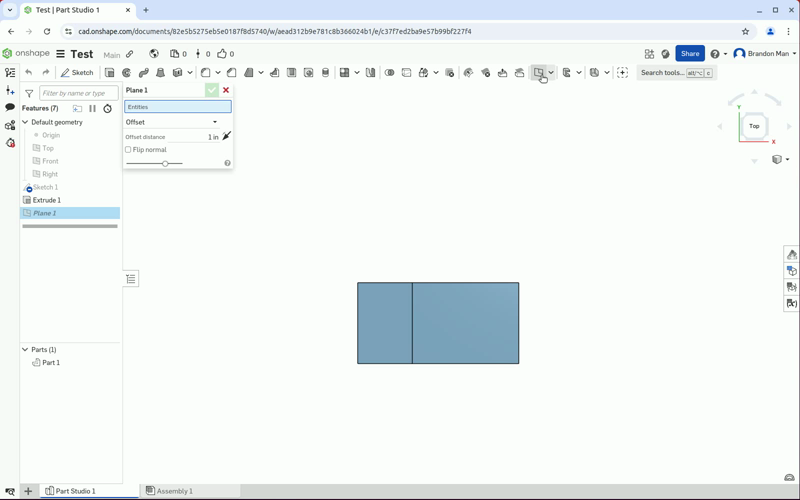
mouse_move(73, 150)
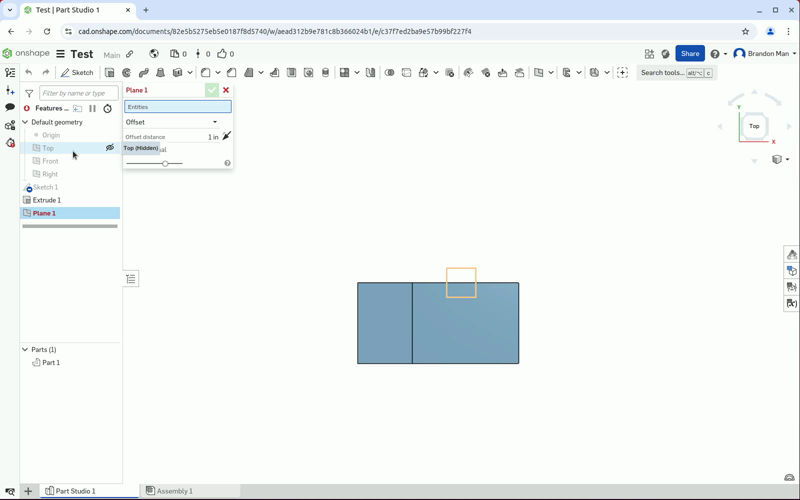
click(73, 150)
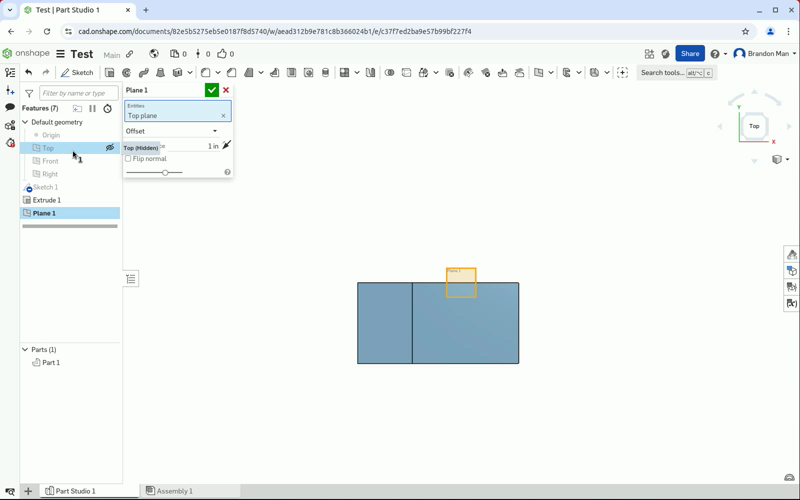
key(tab, 2)
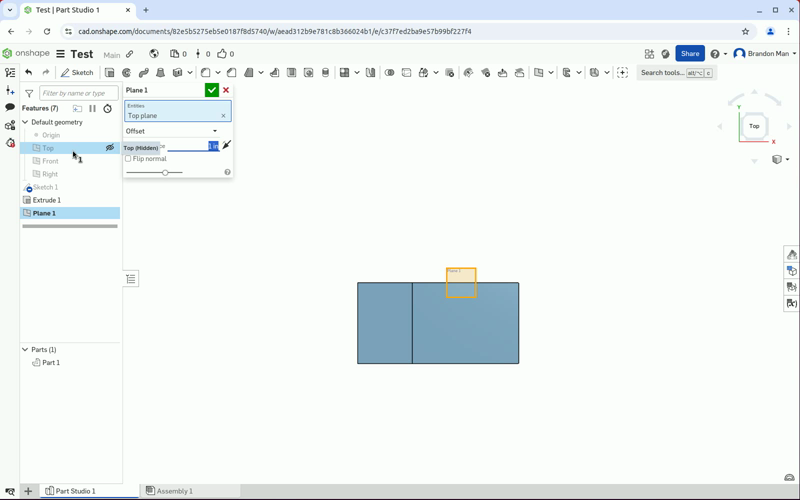
text(10.352)
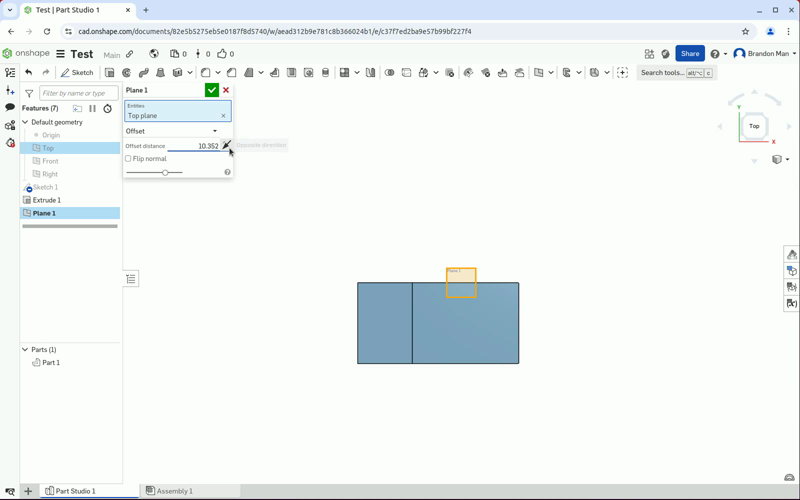
mouse_move(229, 147)
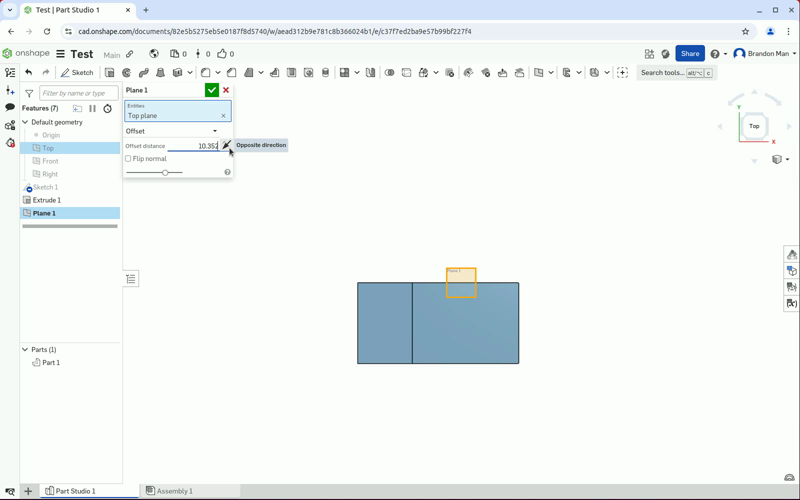
click(229, 147)
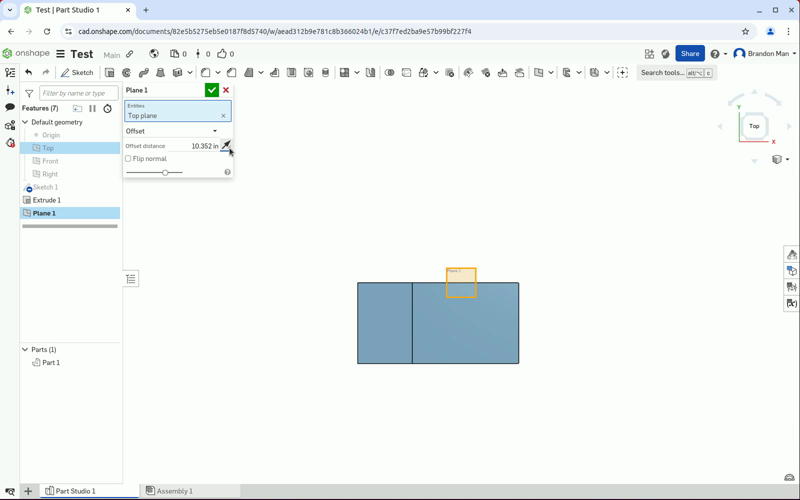
key(enter, 2)
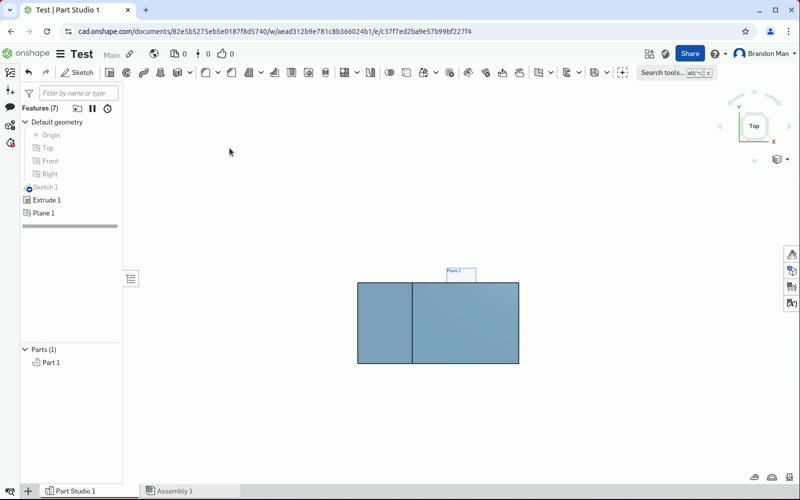
key(shift+s)
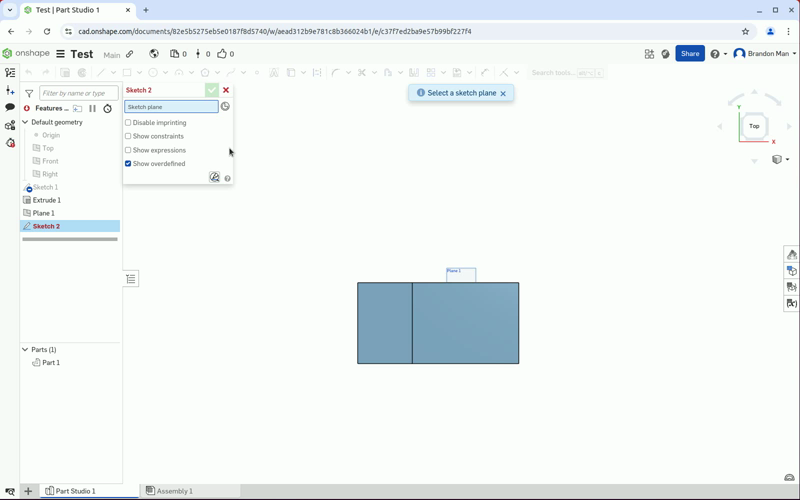
mouse_move(73, 215)
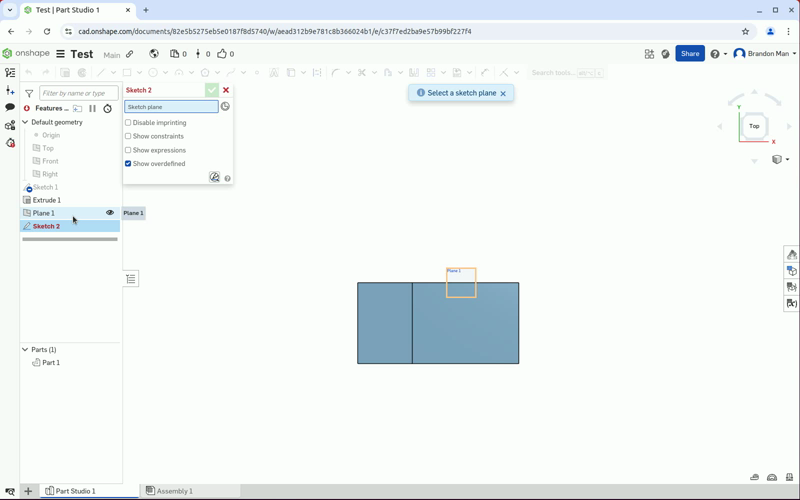
click(73, 215)
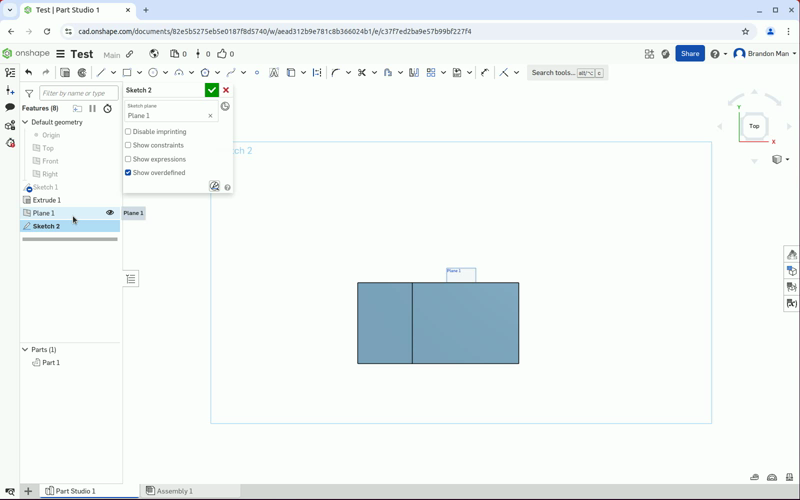
mouse_move(73, 352)
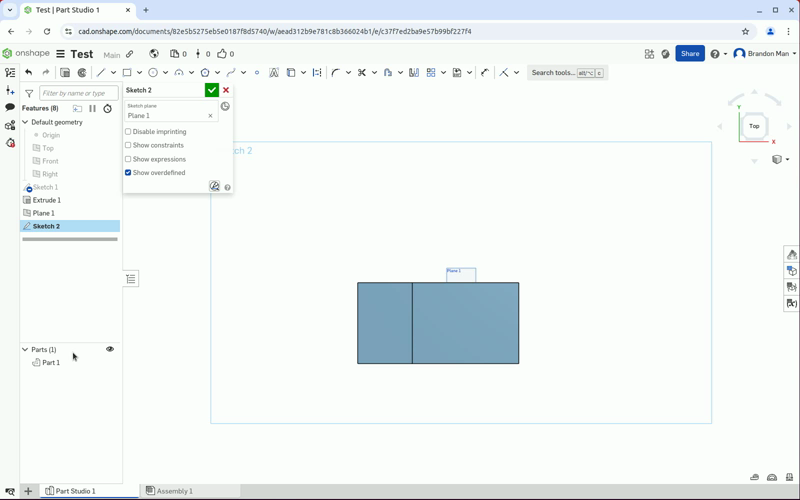
key(y)
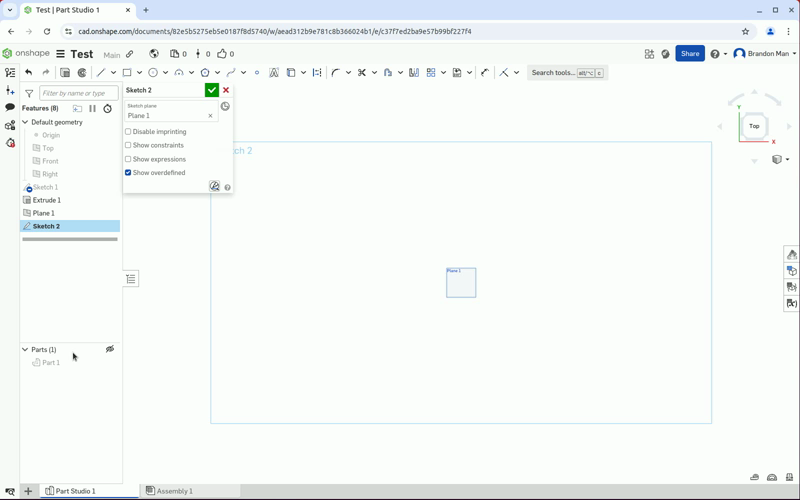
key(c)
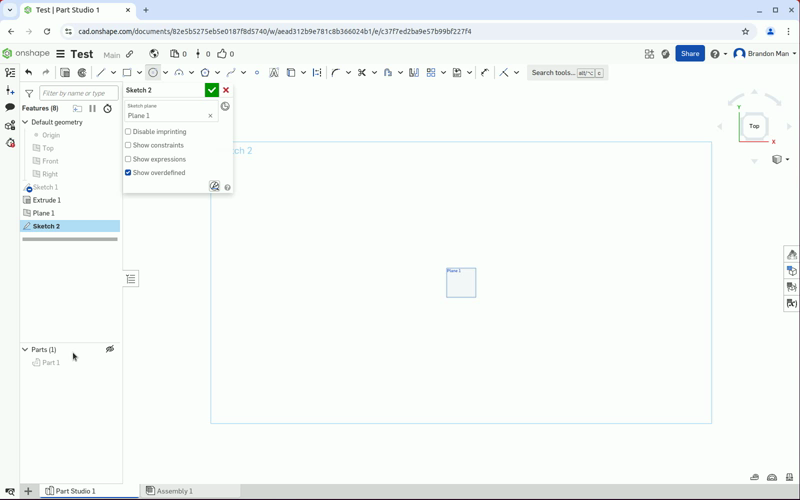
key_down(shift)
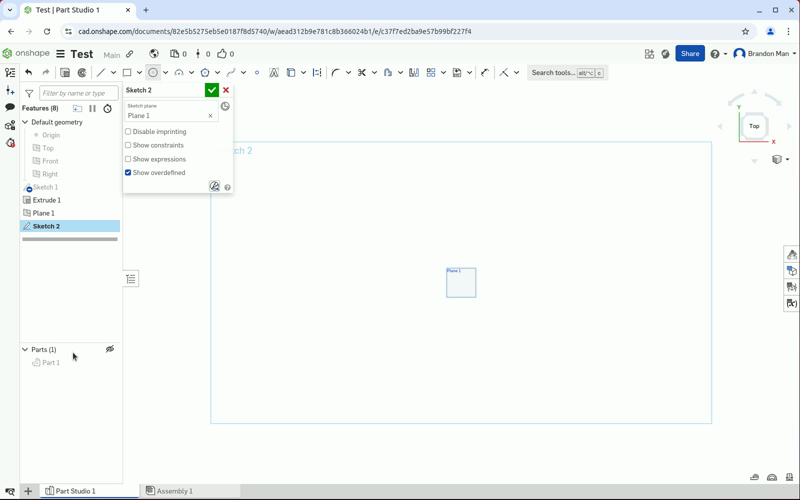
mouse_move(477, 322)
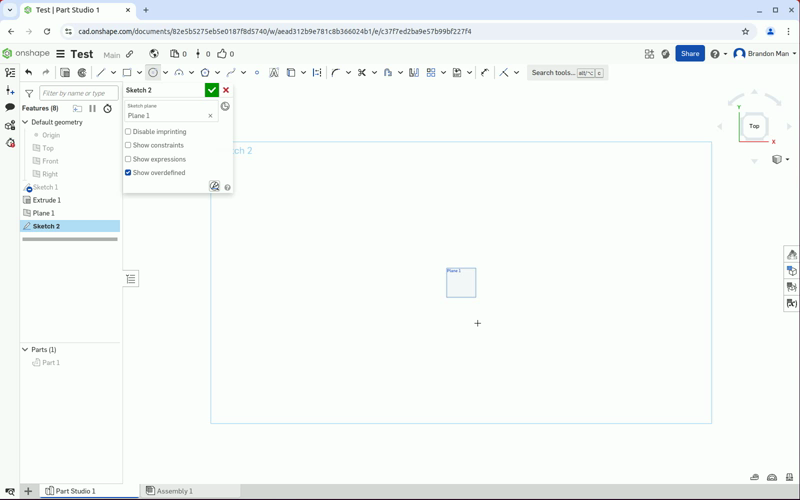
click(477, 322)
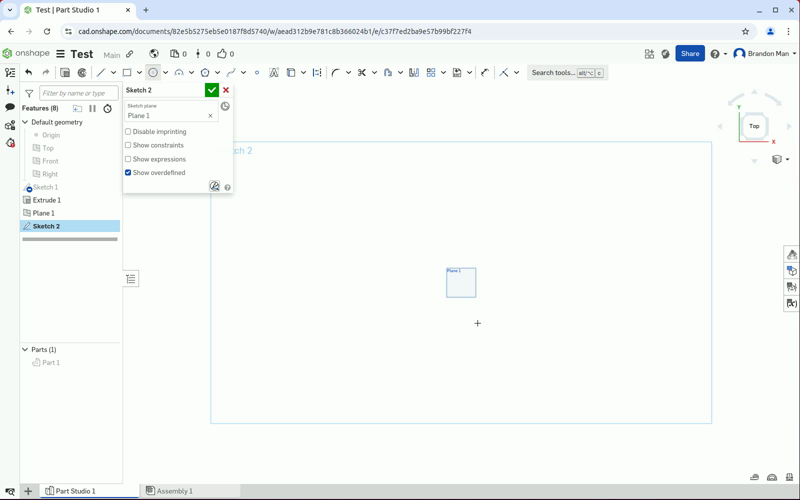
key_up(shift)
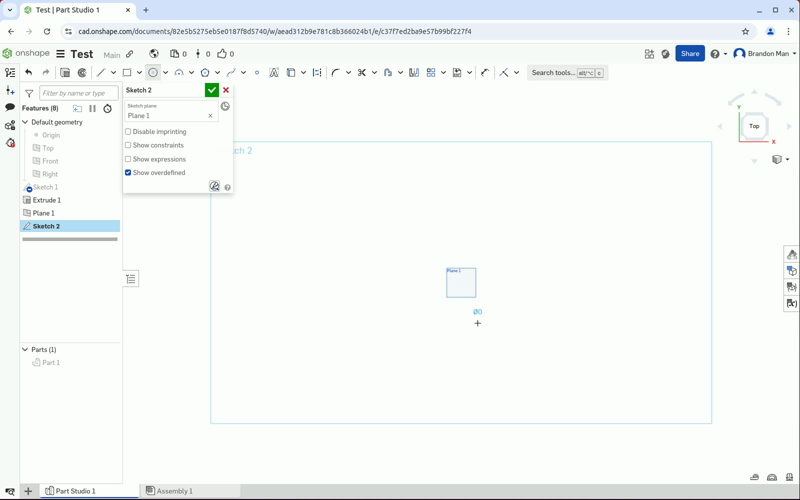
mouse_move(483, 322)
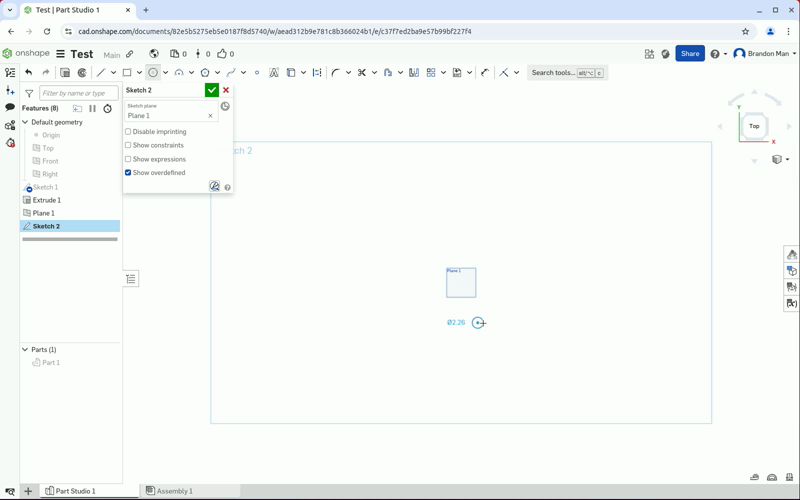
click(483, 322)
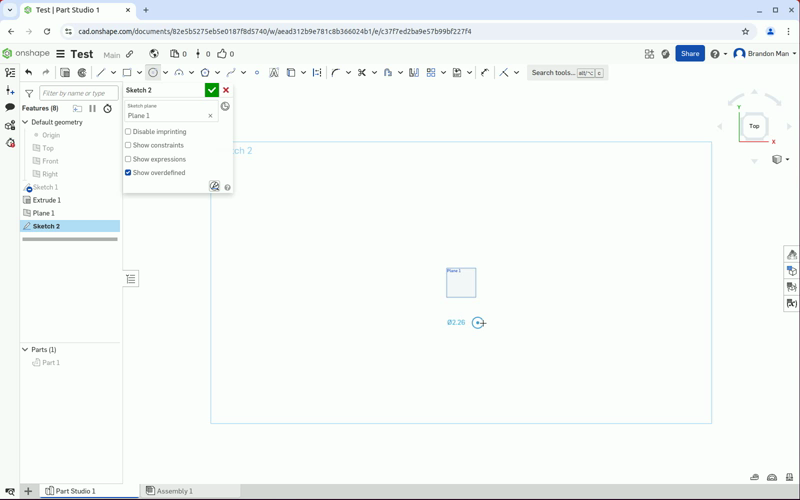
key(esc)
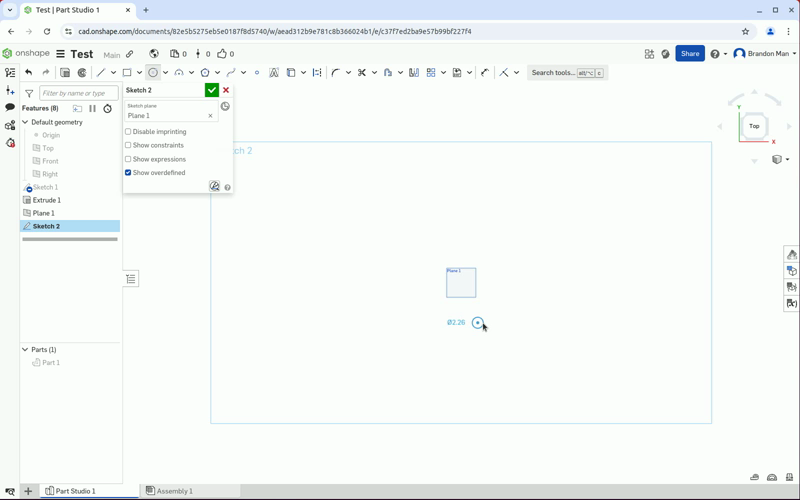
mouse_move(479, 322)
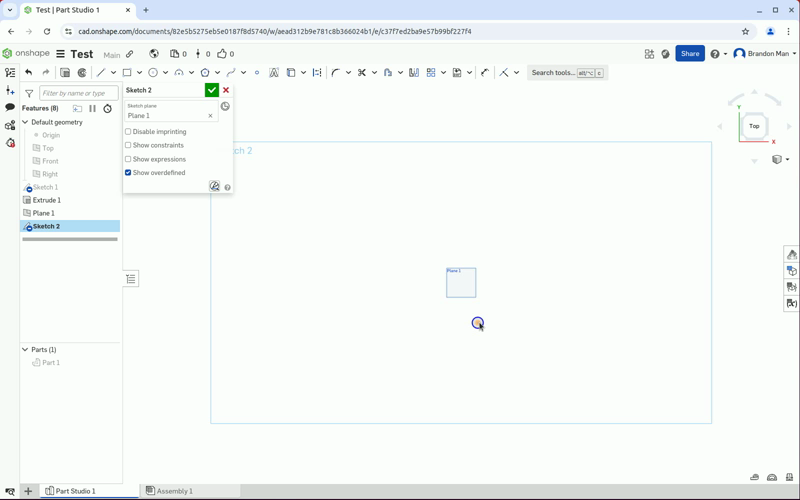
scroll(6)
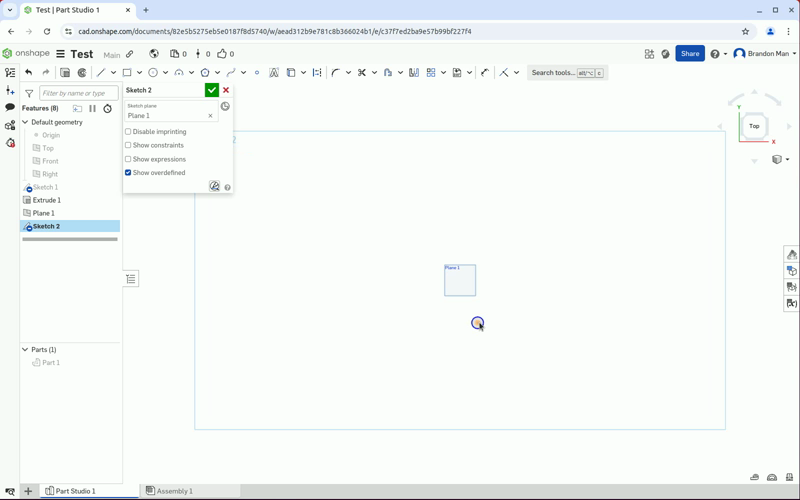
scroll(6)
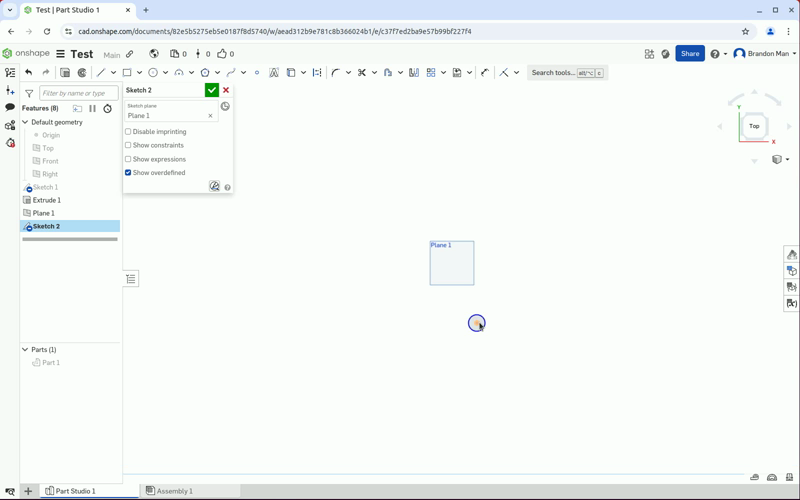
scroll(6)
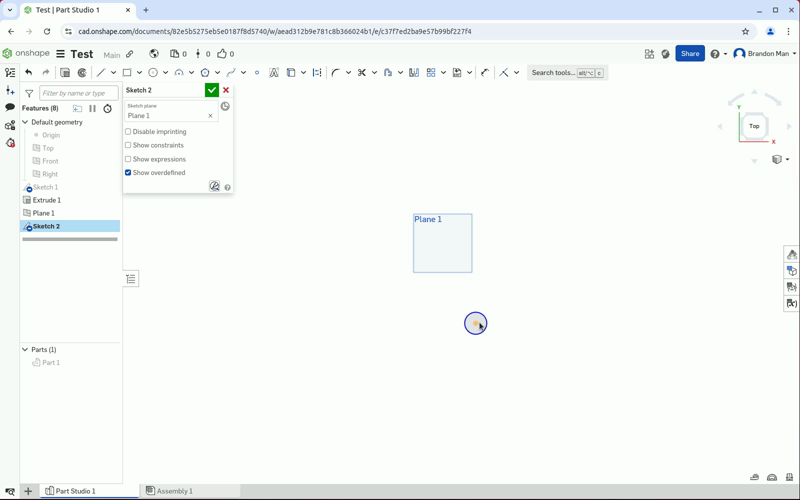
scroll(6)
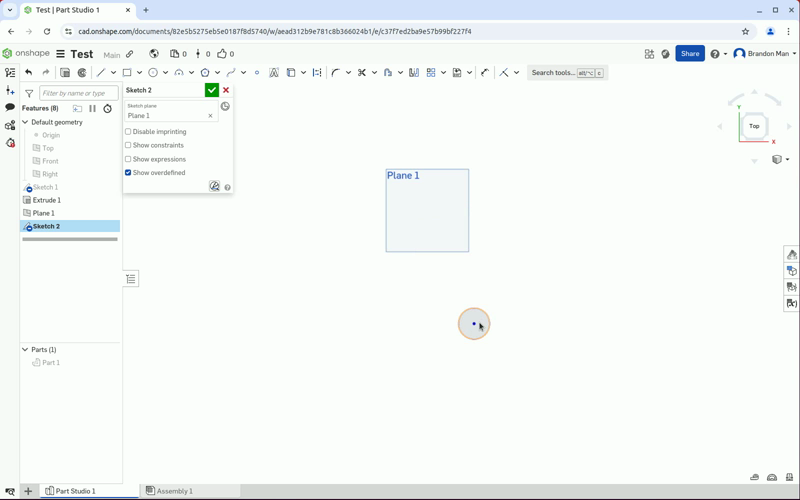
scroll(6)
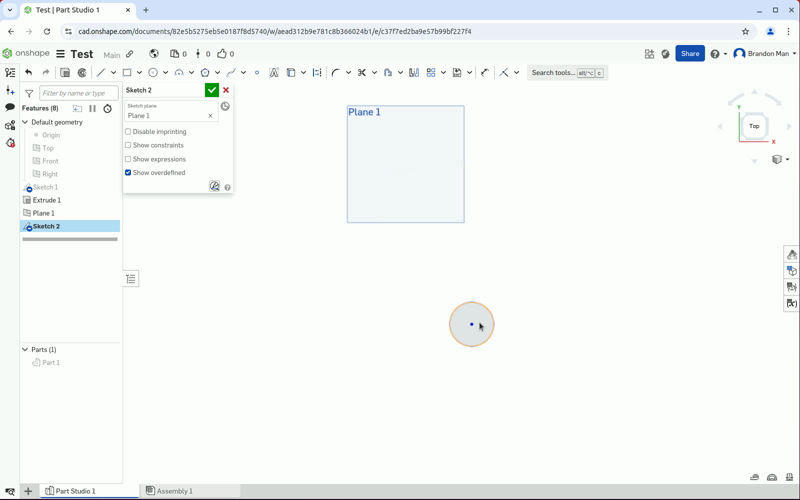
scroll(6)
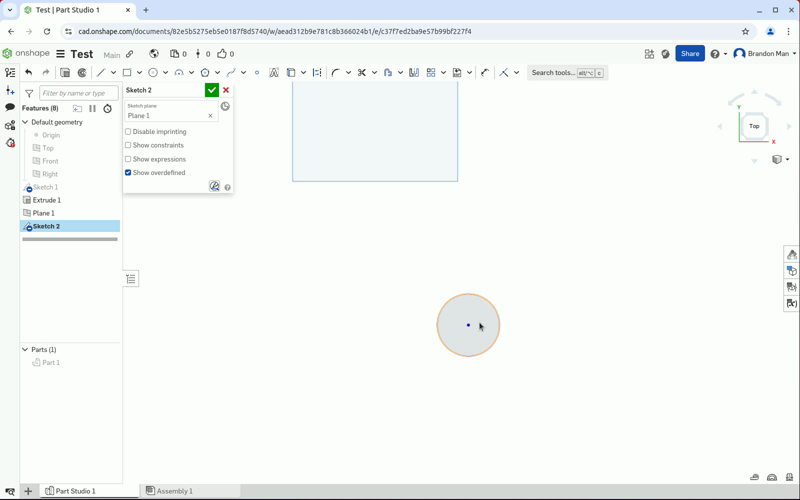
scroll(6)
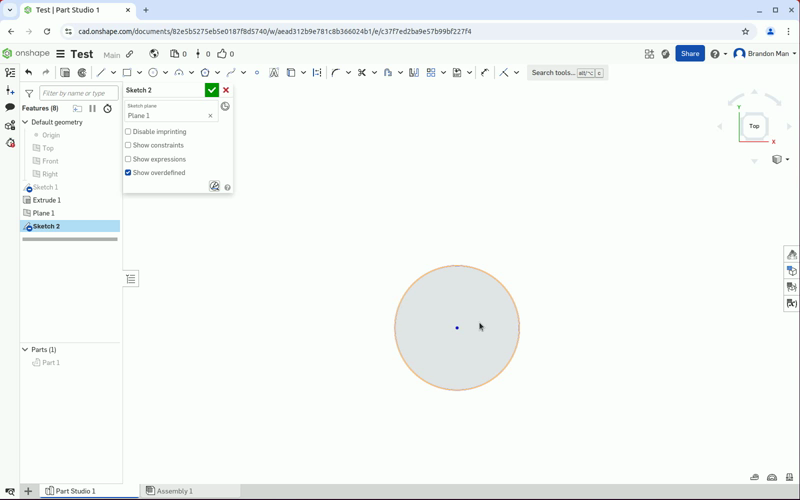
click(479, 322)
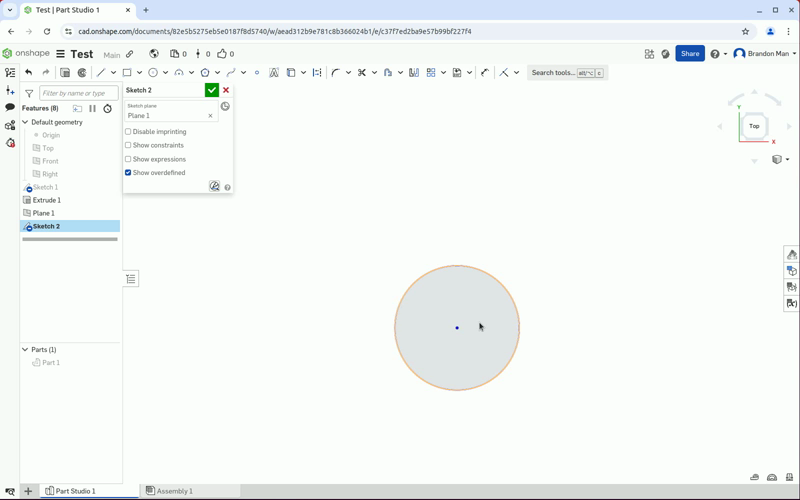
scroll(-6)
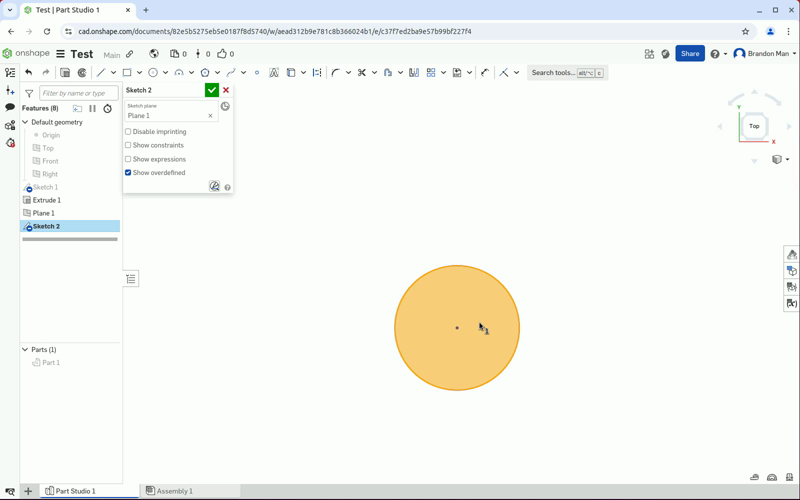
scroll(-6)
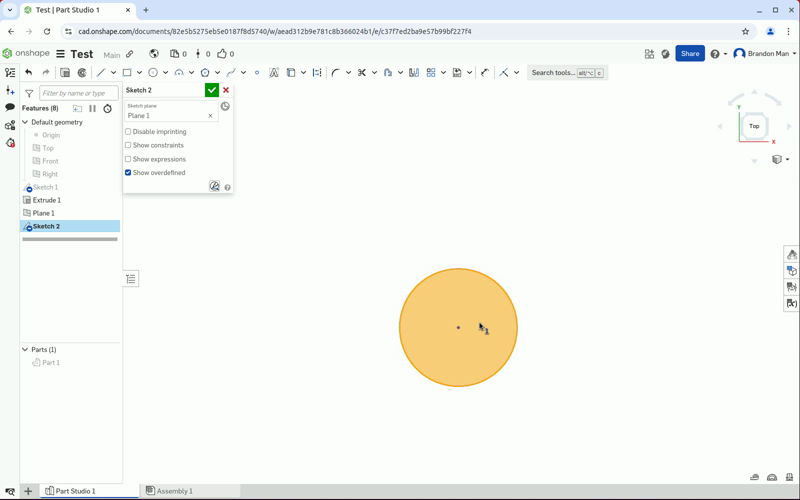
scroll(-6)
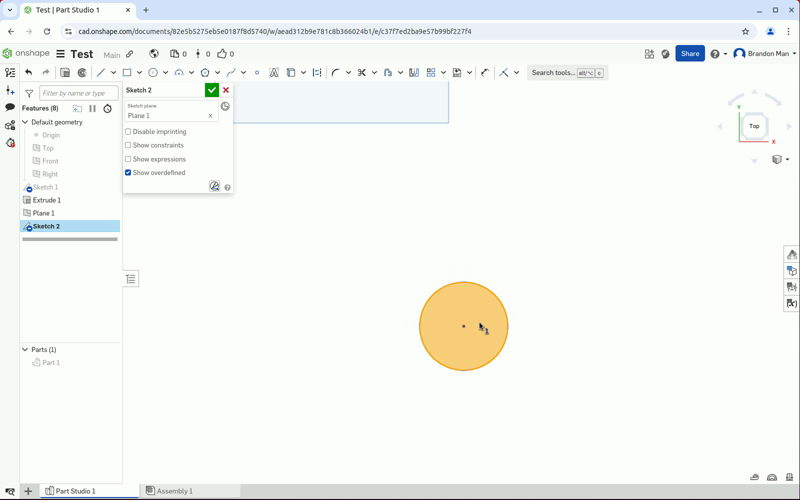
scroll(-6)
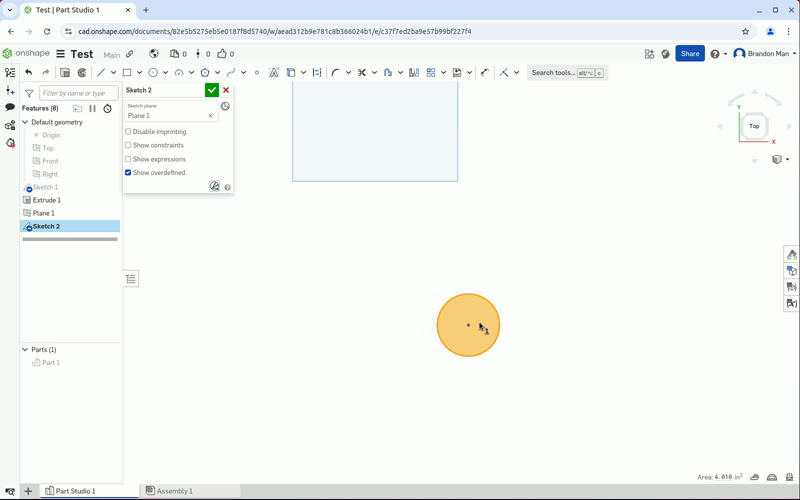
scroll(-6)
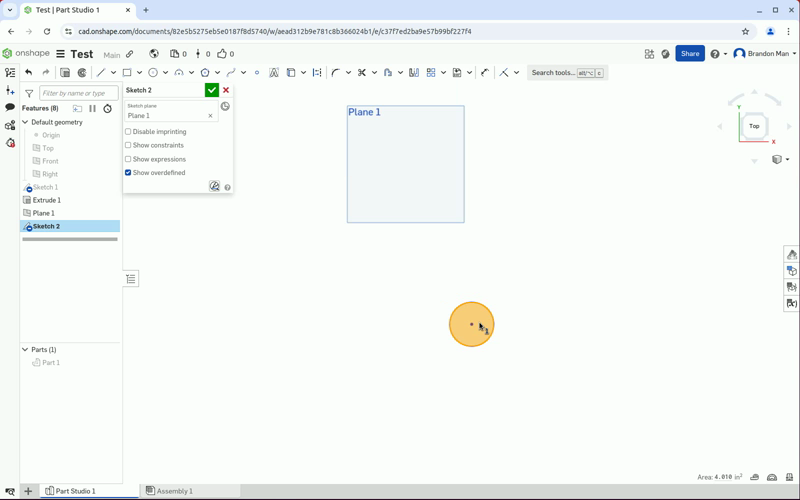
scroll(-6)
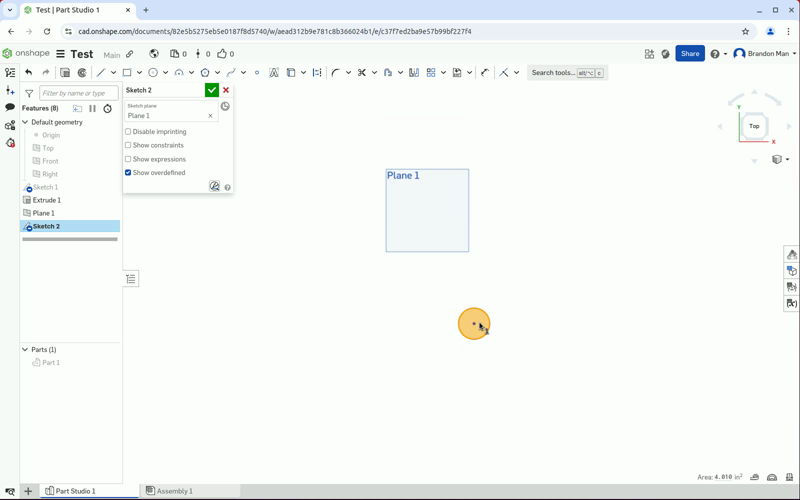
scroll(-6)
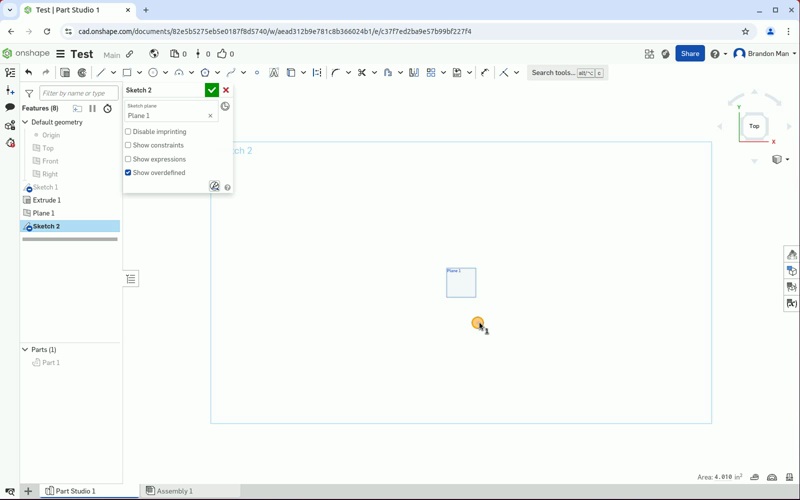
mouse_move(73, 352)
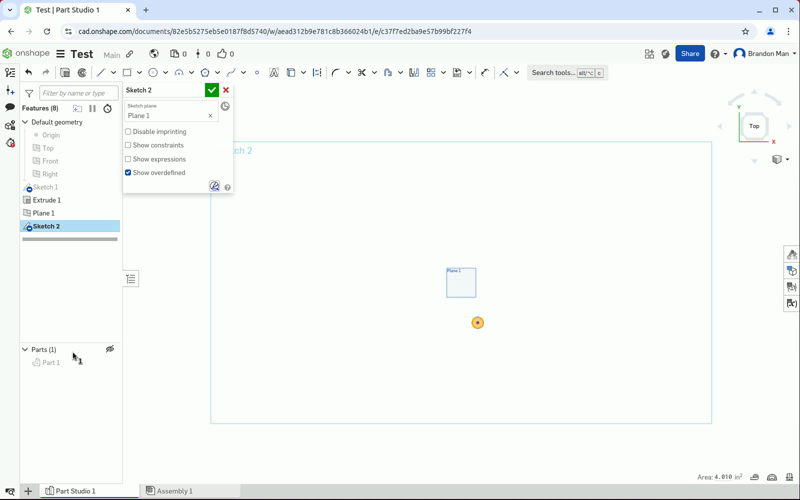
key(shift+y)
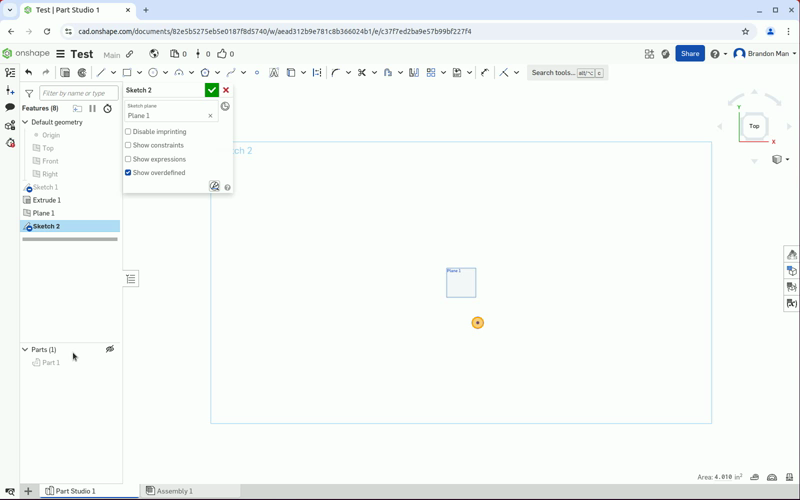
key(shift+e)
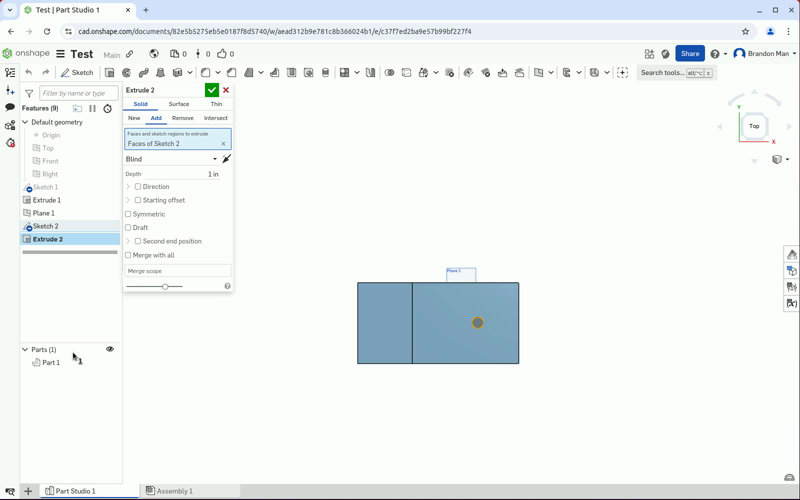
mouse_move(143, 106)
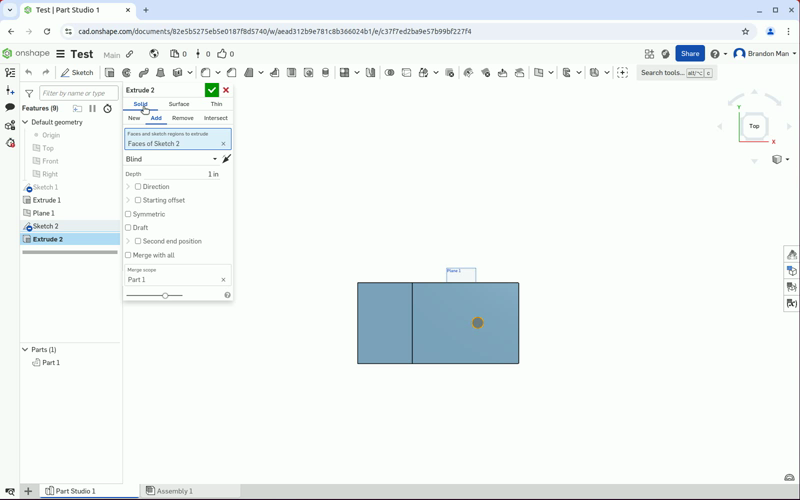
click(143, 106)
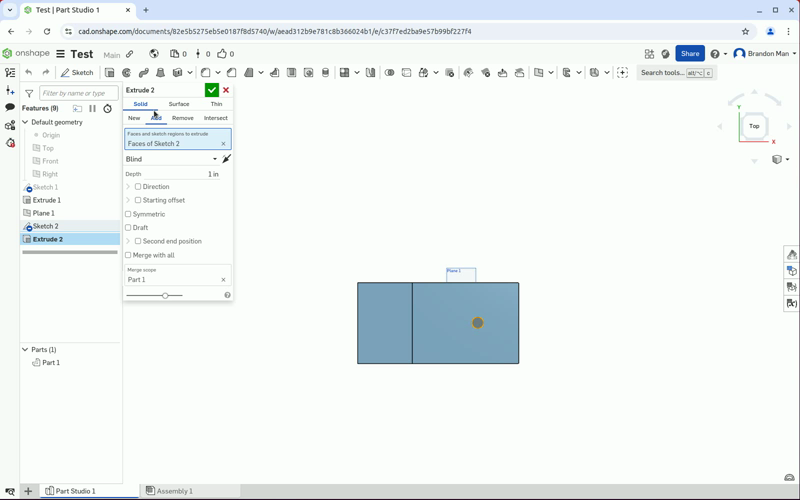
mouse_move(186, 120)
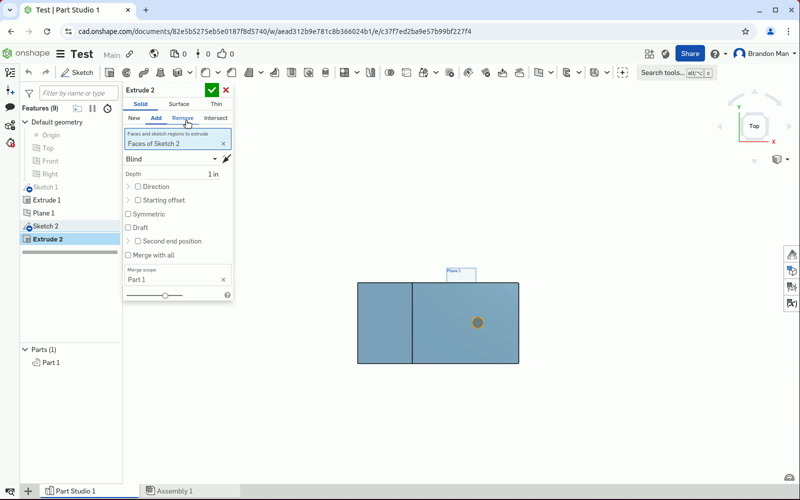
click(186, 120)
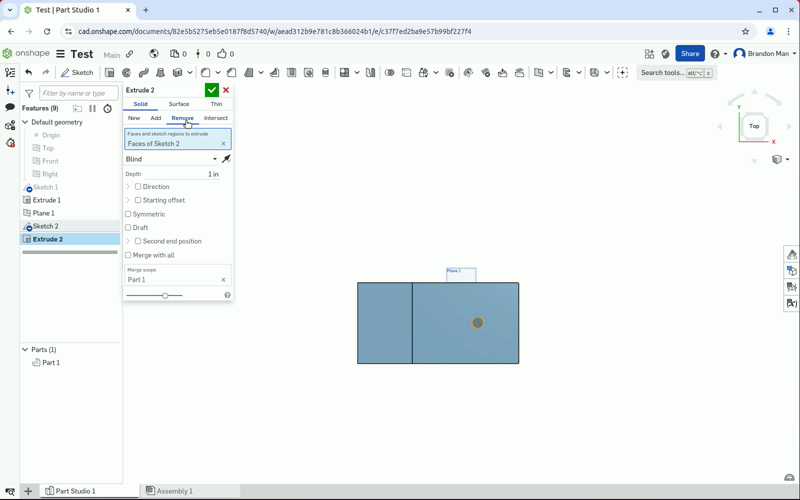
key(tab, 4)
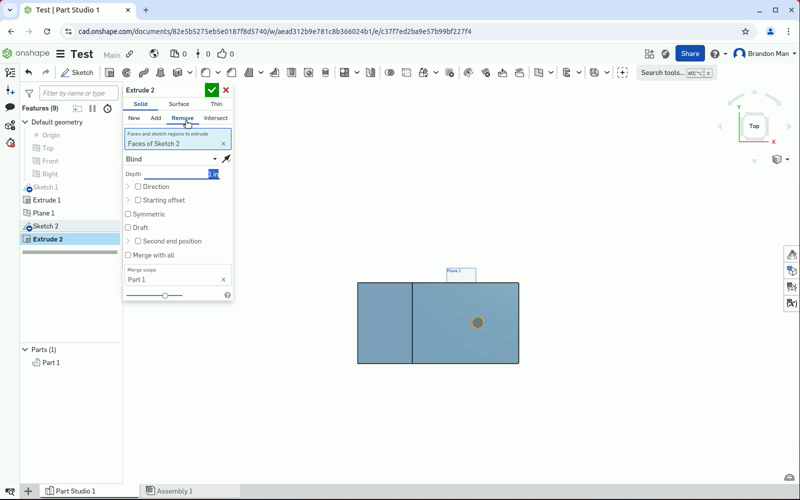
text(20.22)
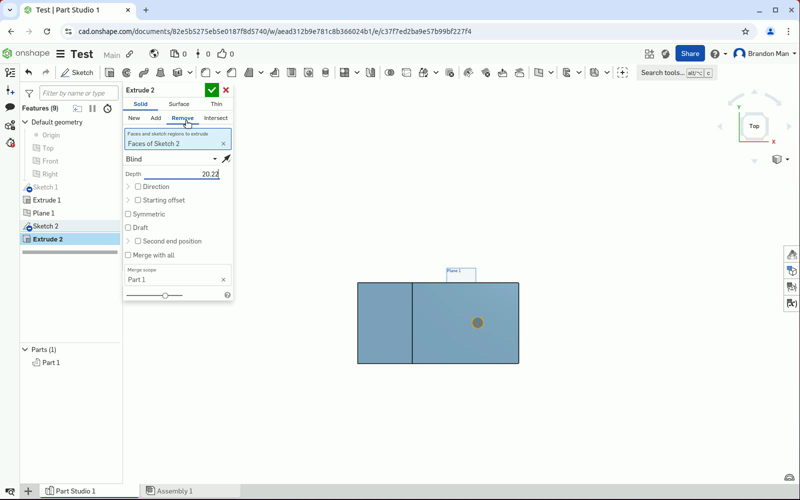
key(tab, 6)
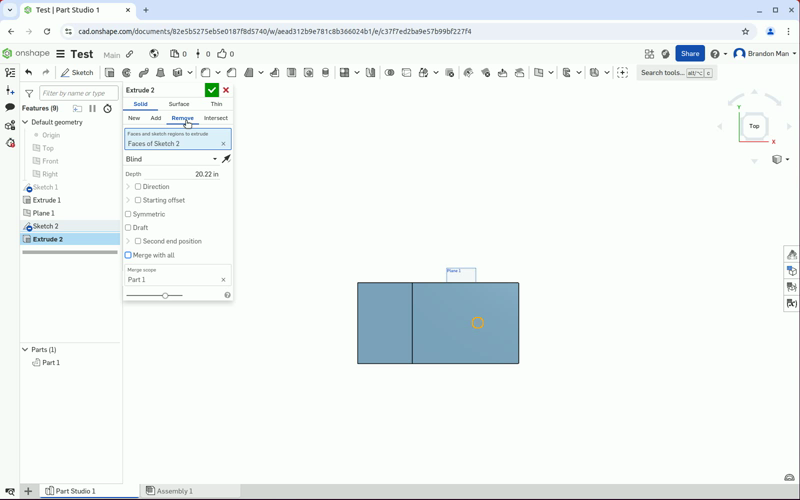
key(space)
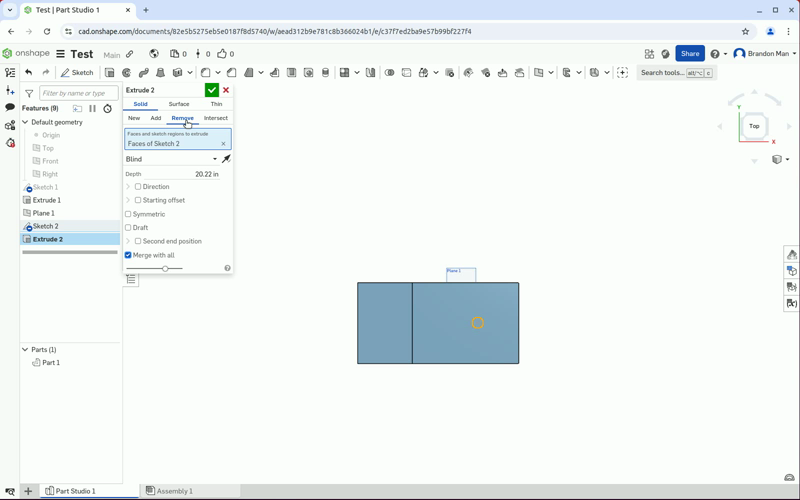
key(enter)
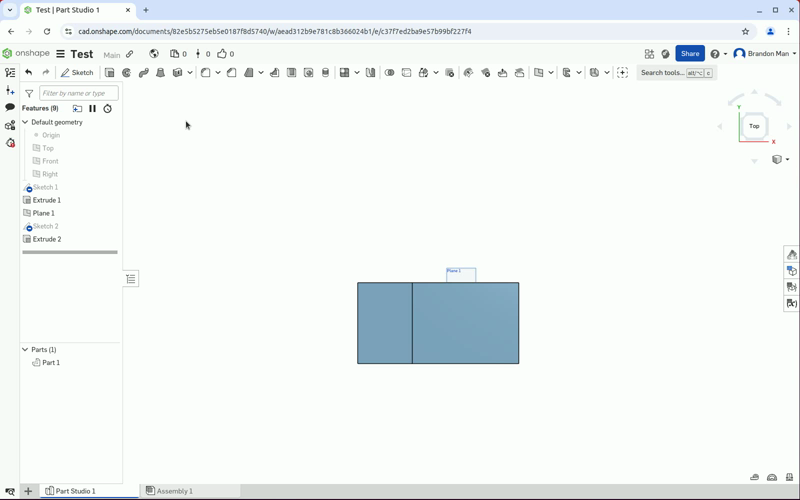
key(shift+h)
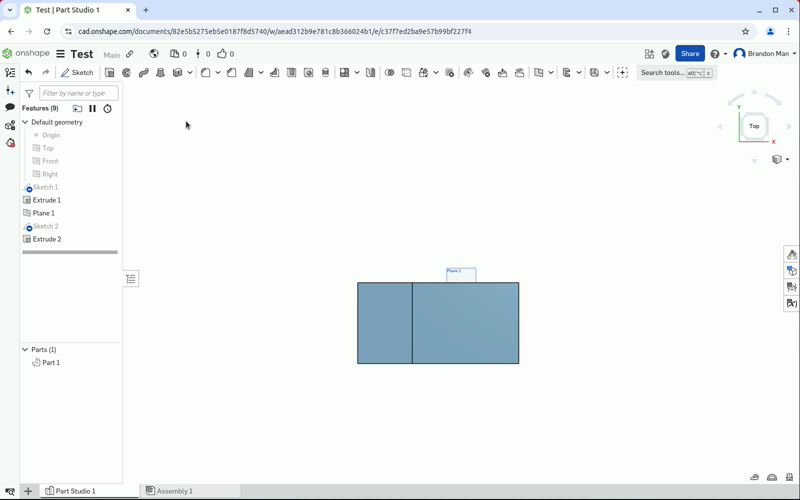
key(shift+h)
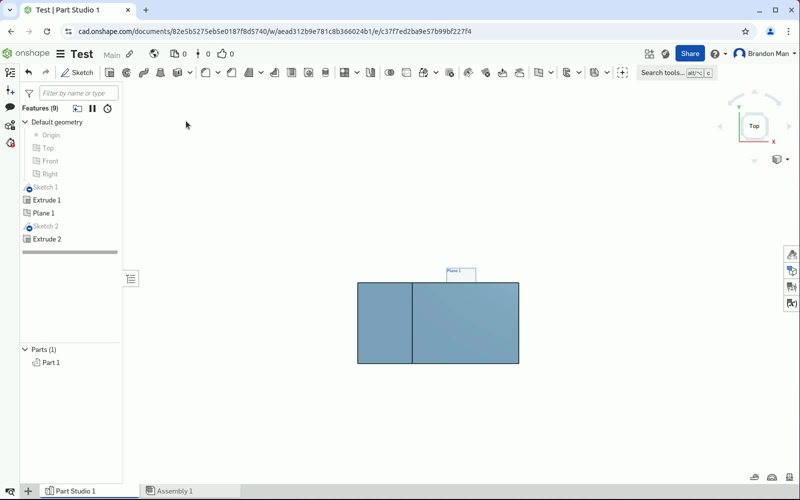
mouse_move(73, 189)
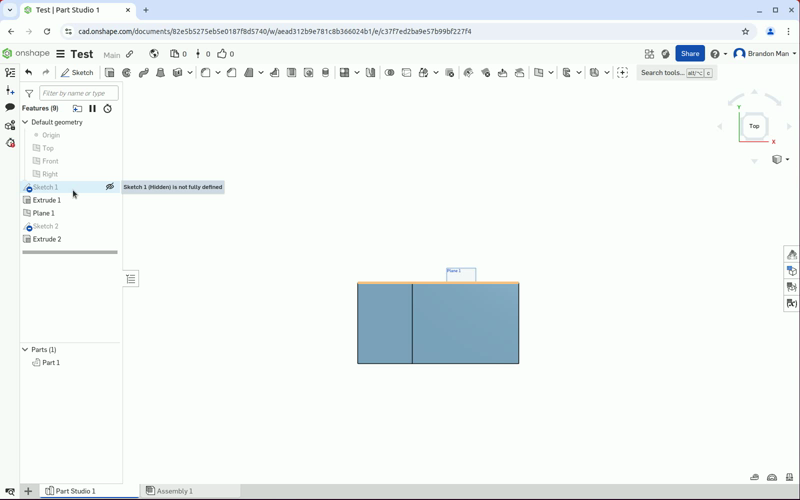
click(73, 189)
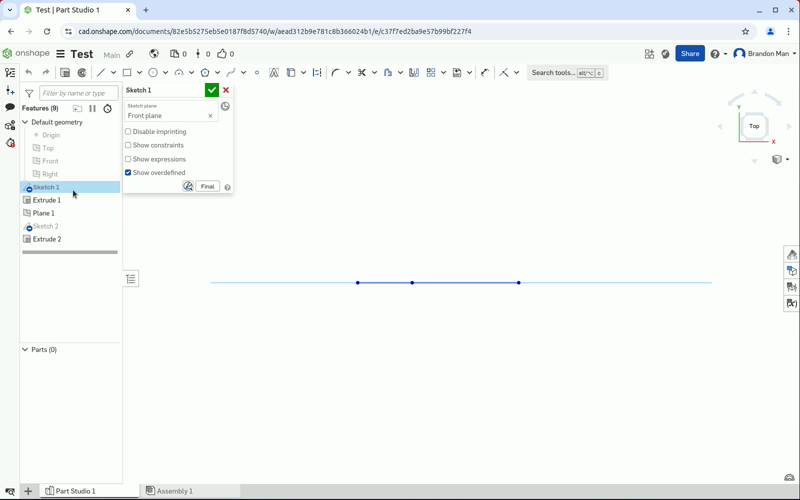
mouse_move(229, 92)
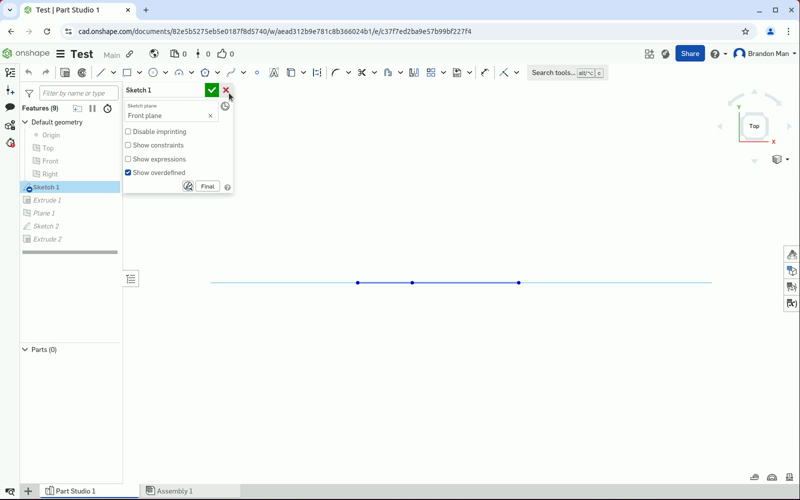
click(229, 92)
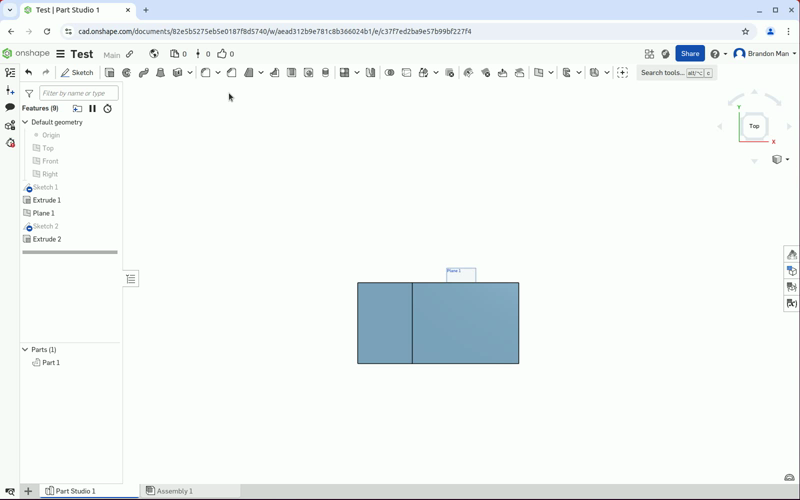
mouse_move(73, 352)
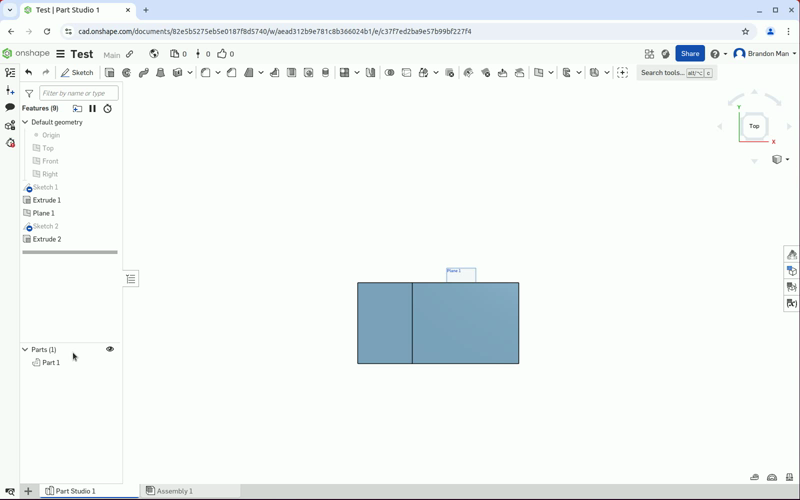
key(y)
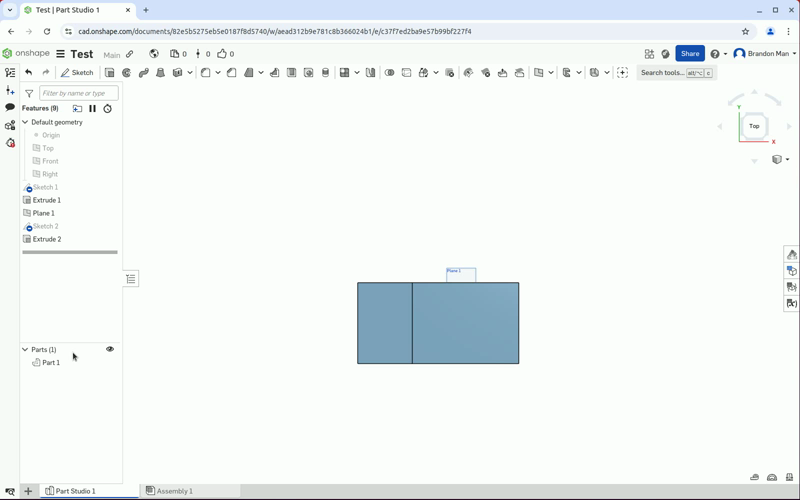
key(shift+p)
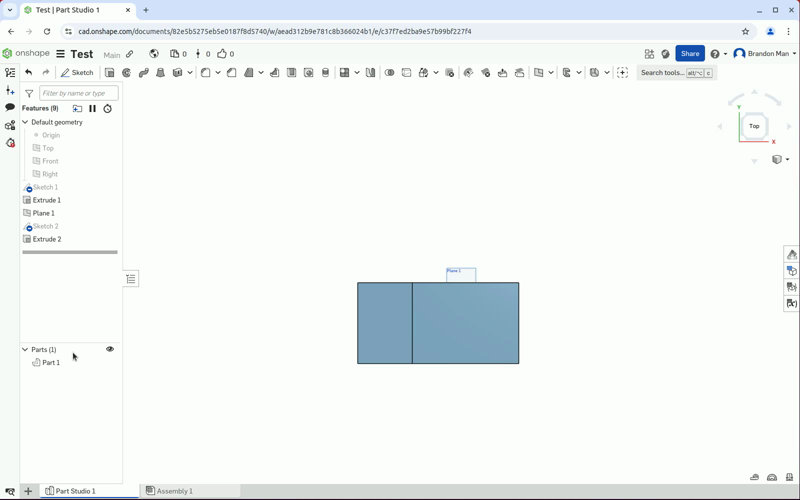
key(space)
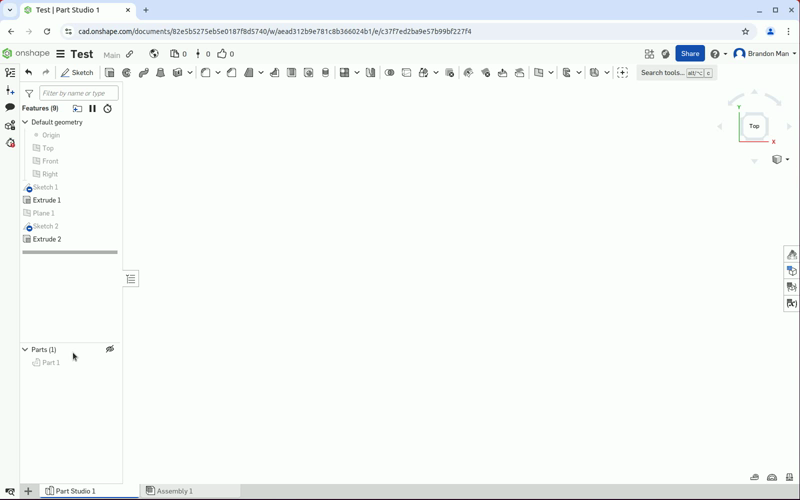
key_down(shift)
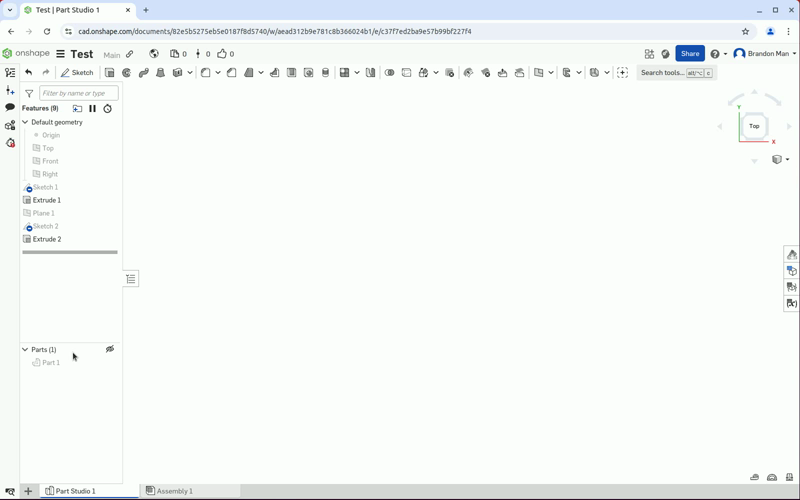
key(up)
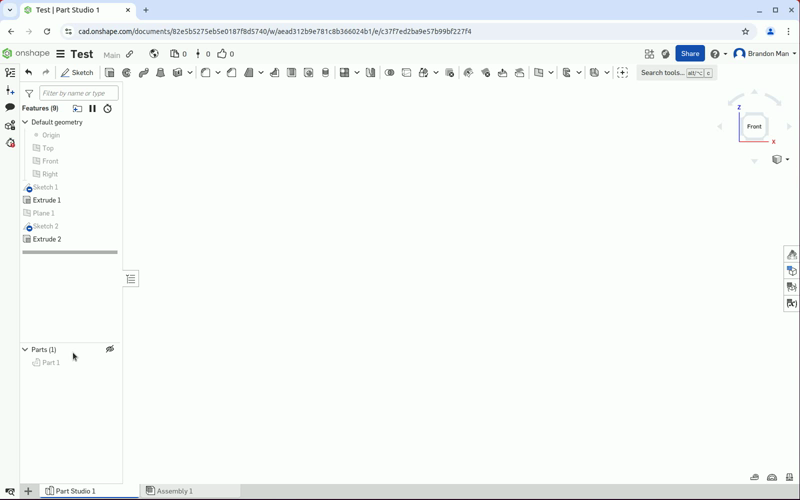
key_up(shift)
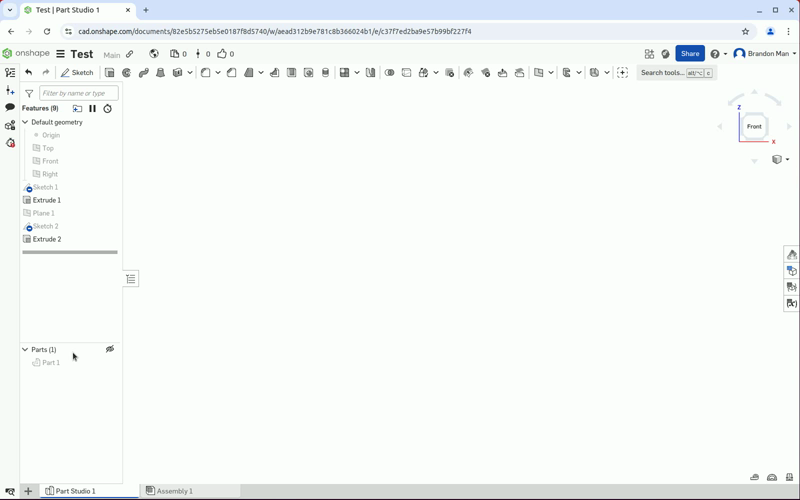
key(space)
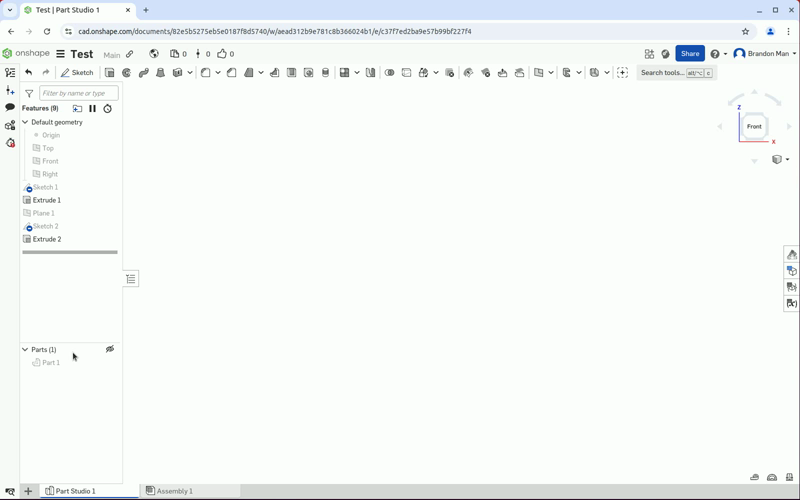
key_down(shift)
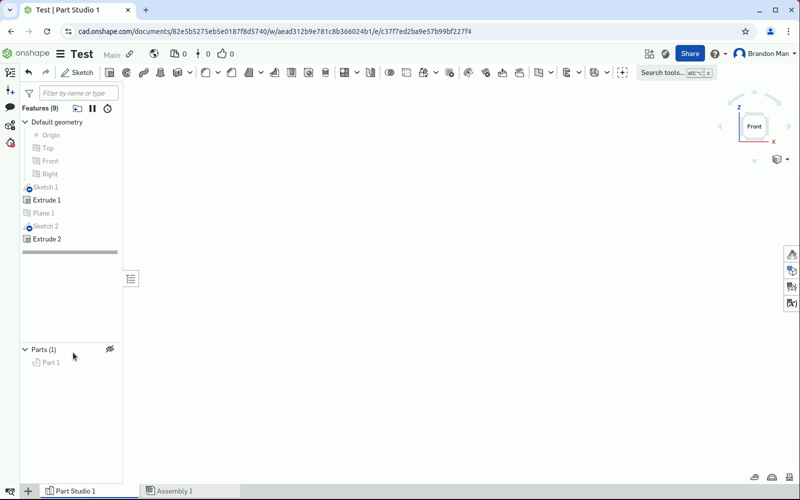
key(left)
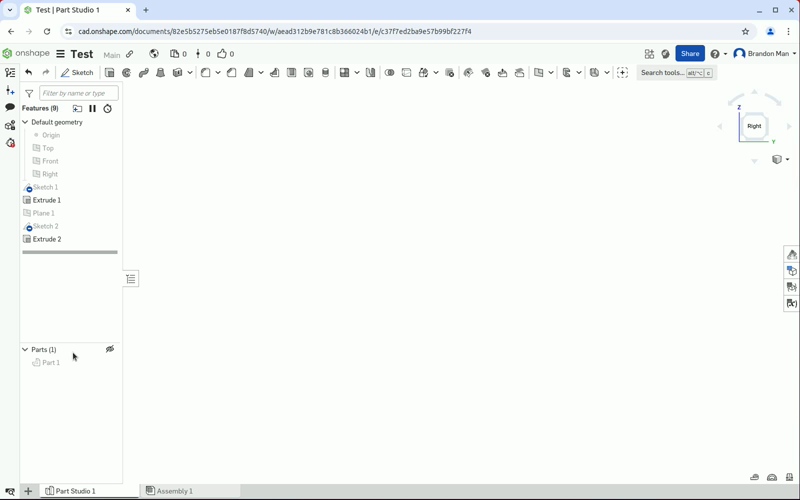
key_up(shift)
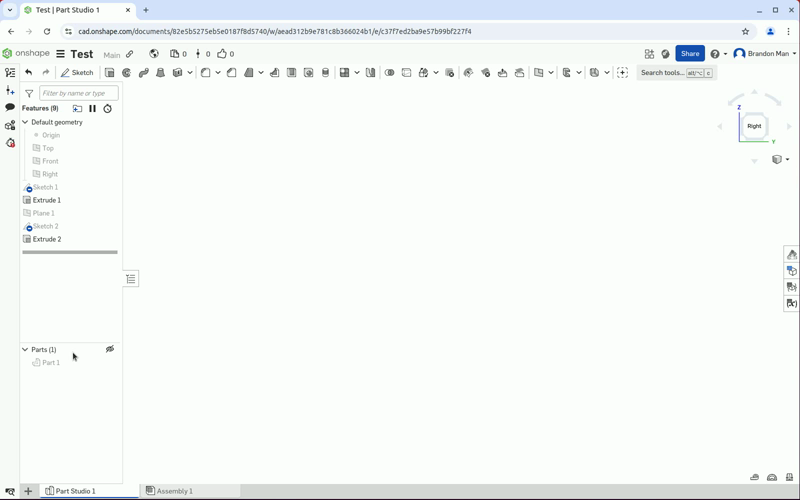
mouse_move(73, 352)
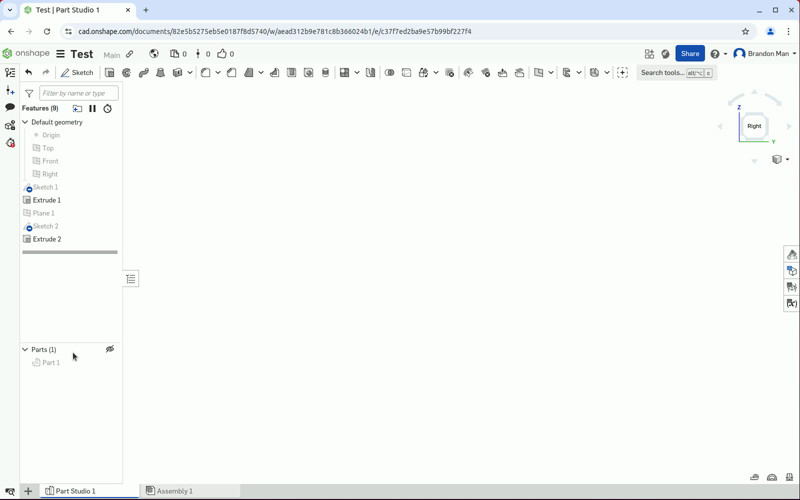
key(shift+y)
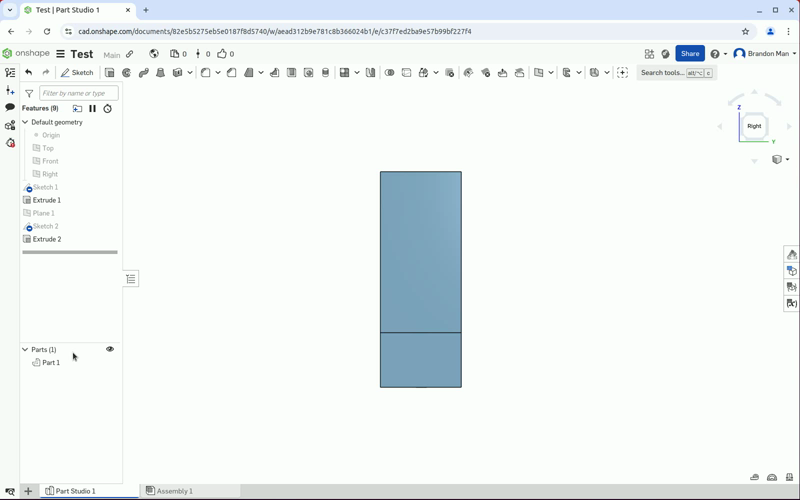
mouse_move(541, 75)
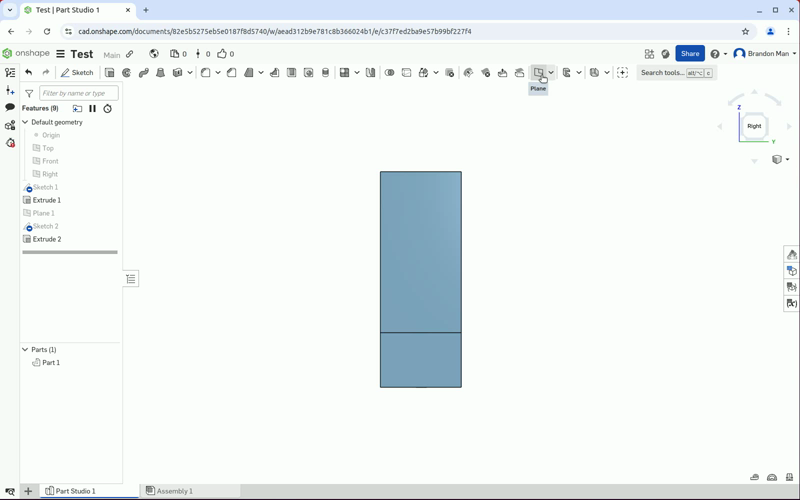
click(541, 75)
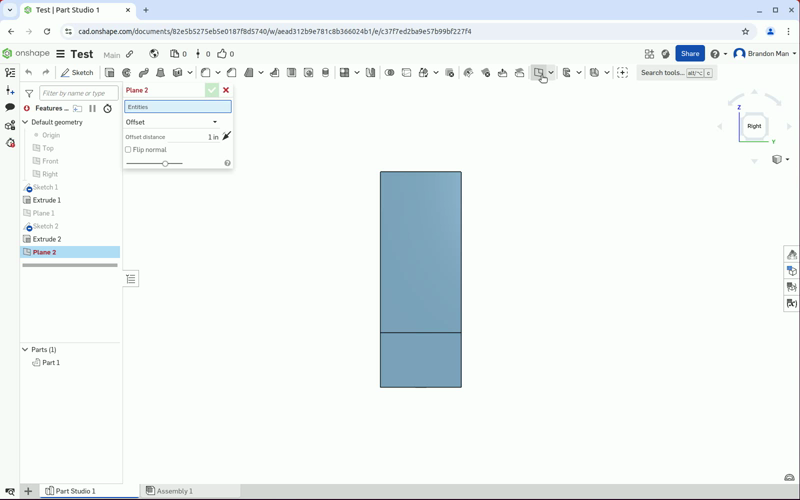
mouse_move(73, 176)
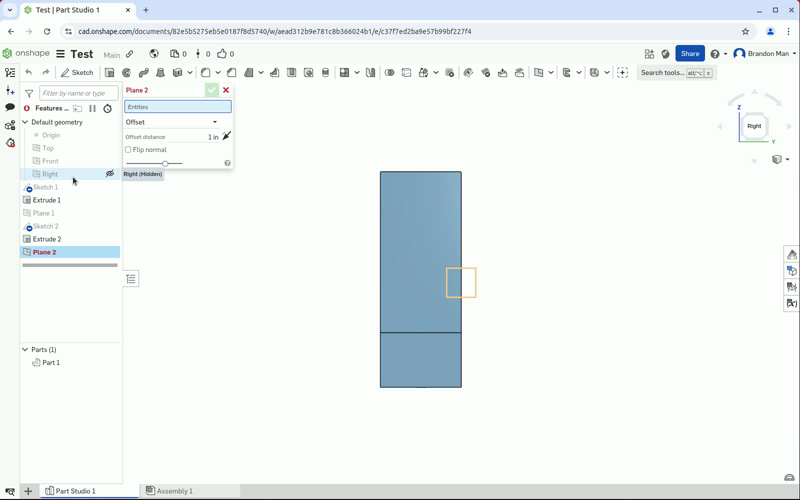
click(73, 176)
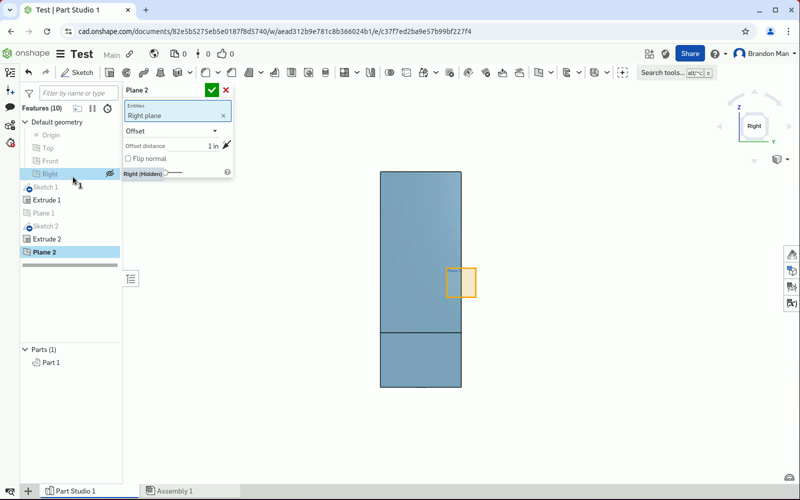
key(tab, 2)
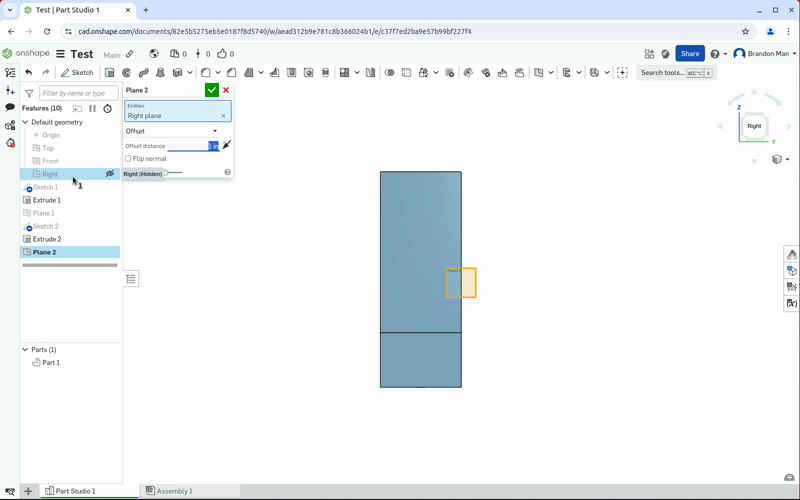
text(10.106)
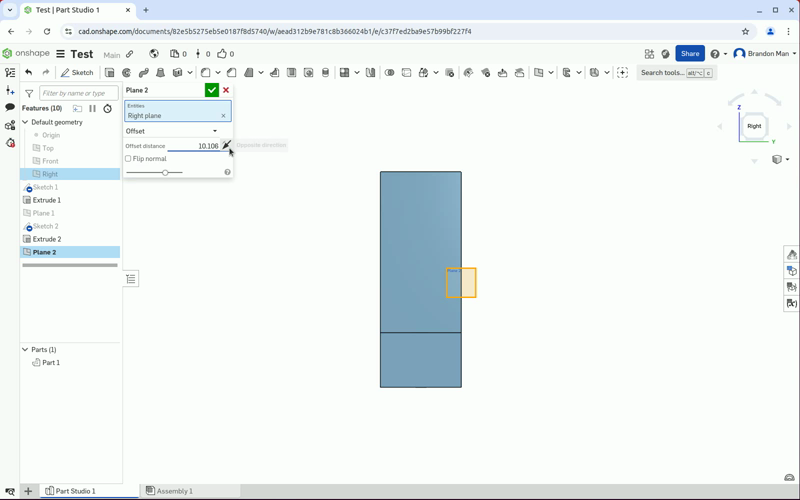
mouse_move(229, 147)
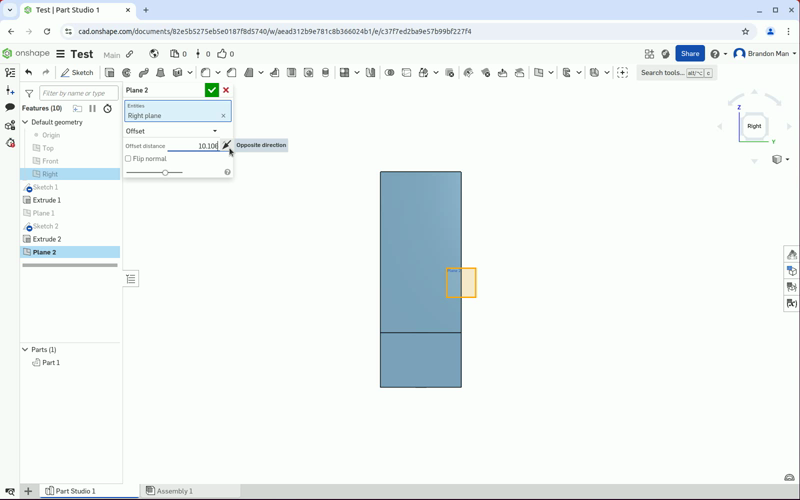
click(229, 147)
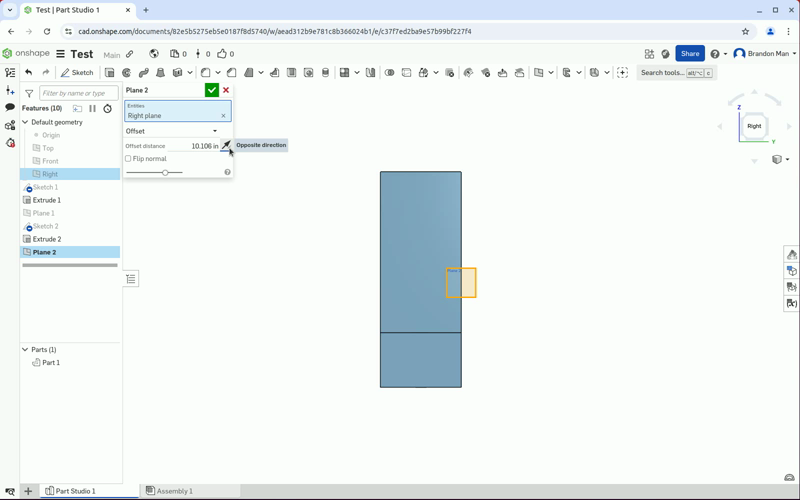
key(enter, 2)
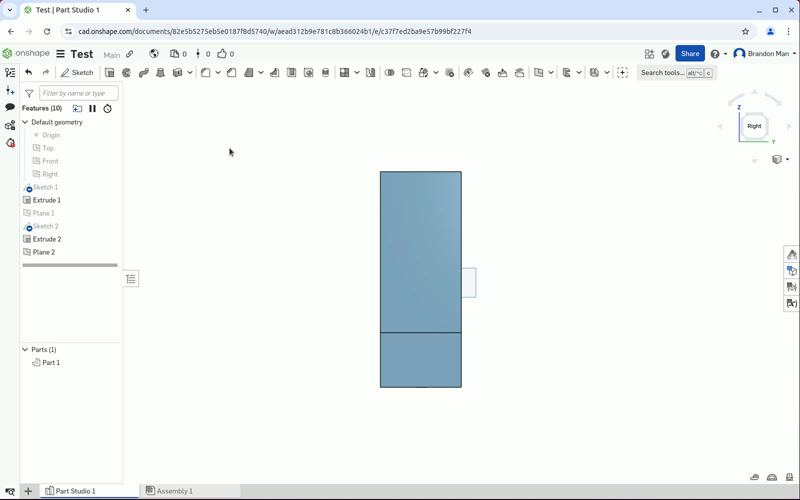
key(shift+s)
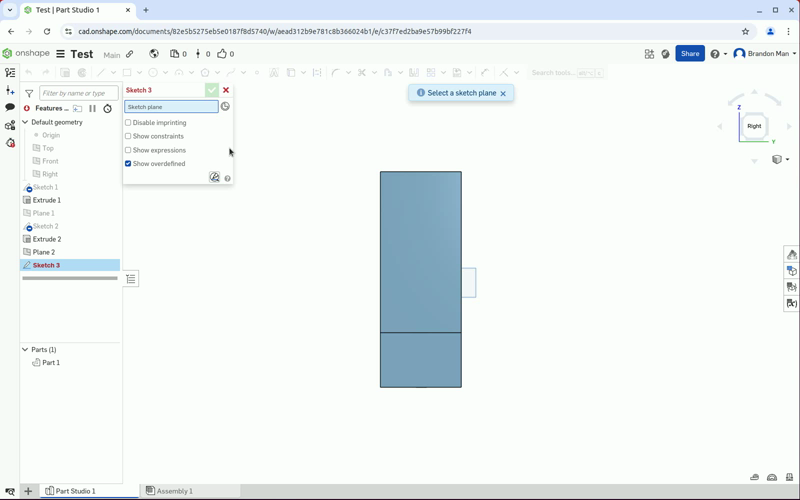
mouse_move(73, 254)
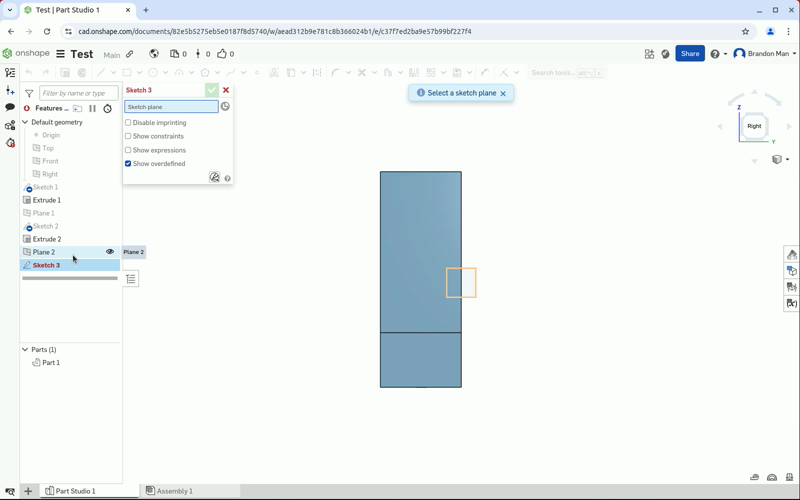
click(73, 254)
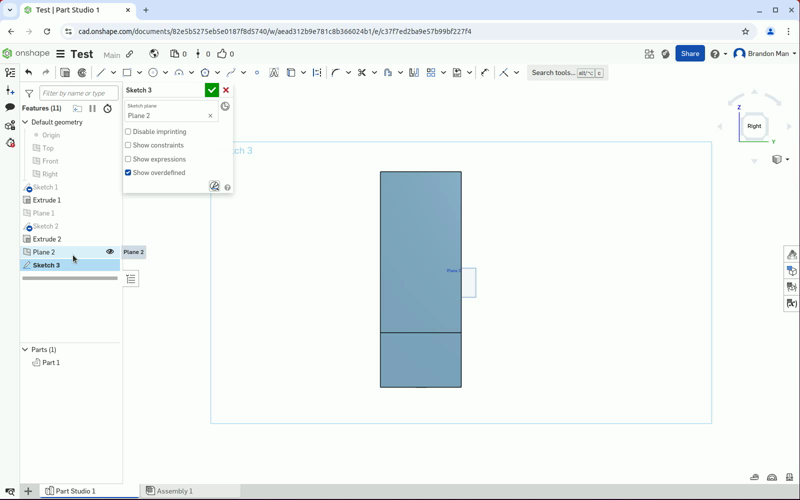
mouse_move(73, 352)
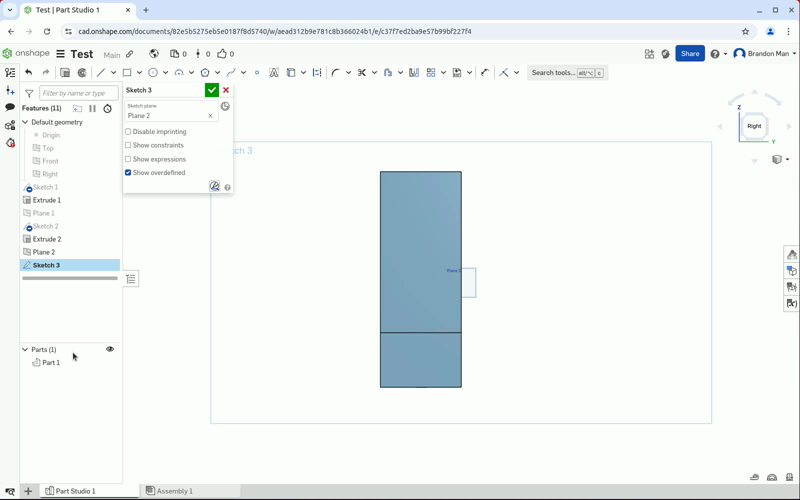
key(y)
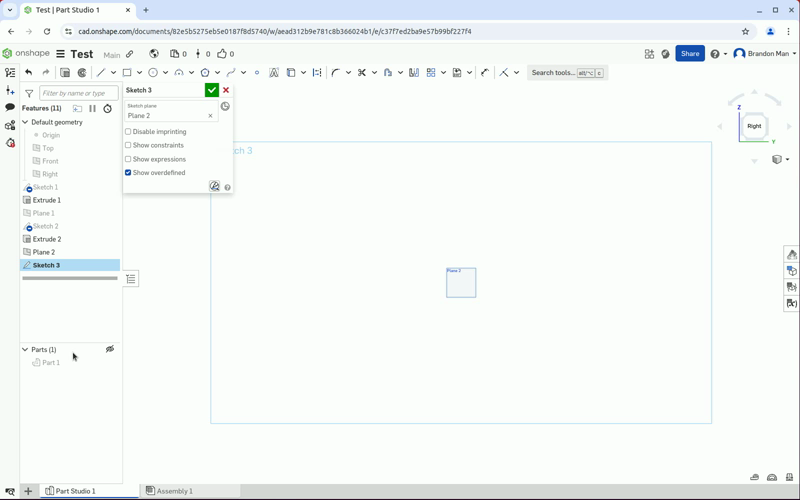
key(c)
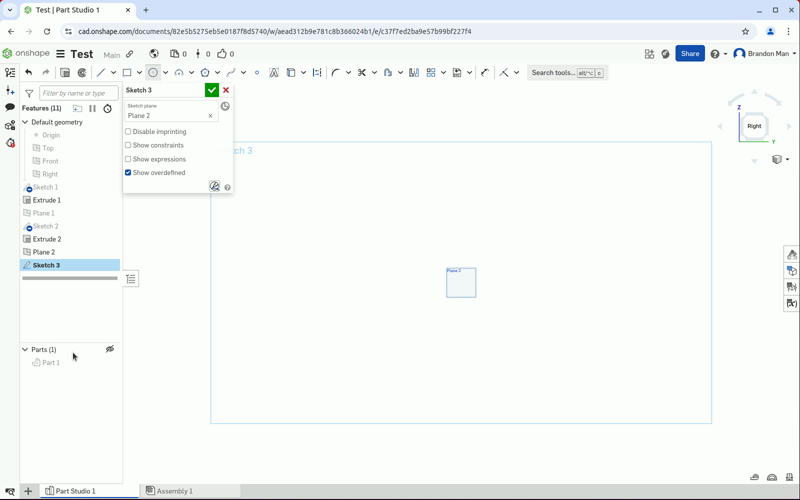
key_down(shift)
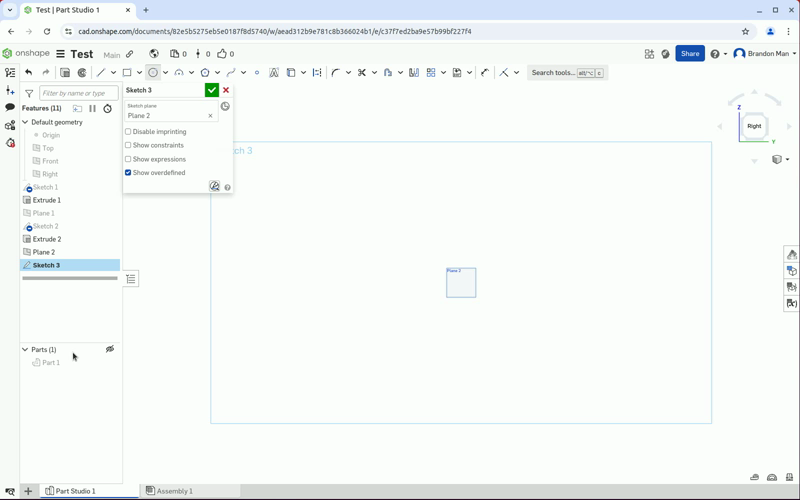
mouse_move(420, 212)
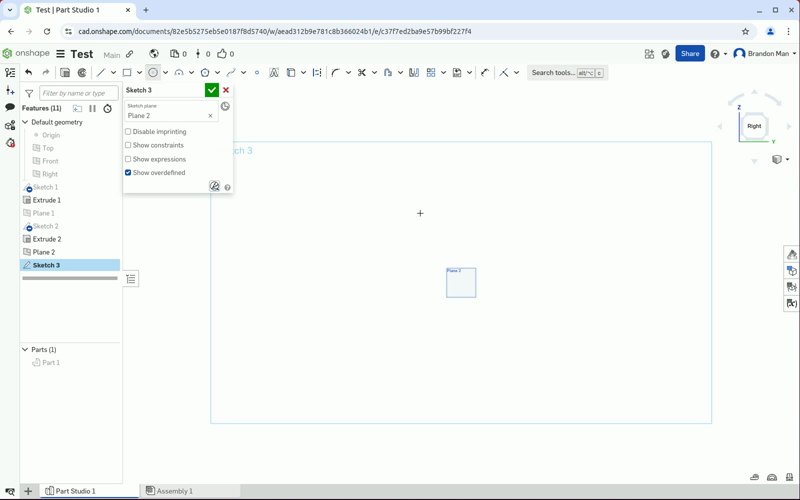
click(420, 212)
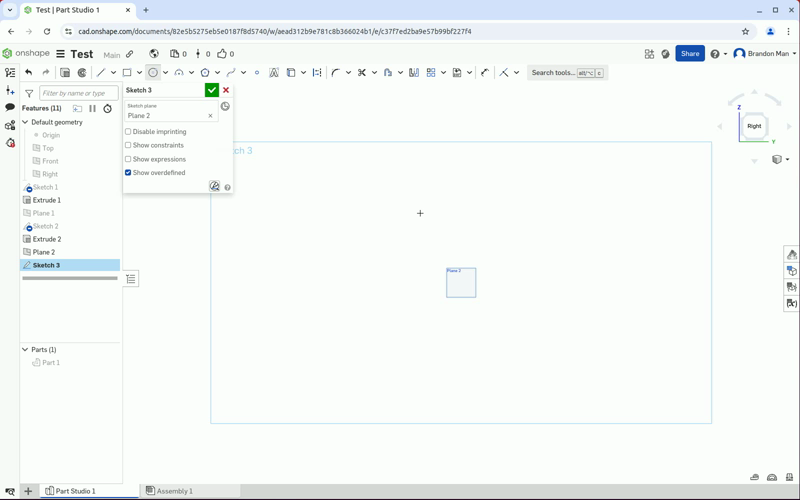
key_up(shift)
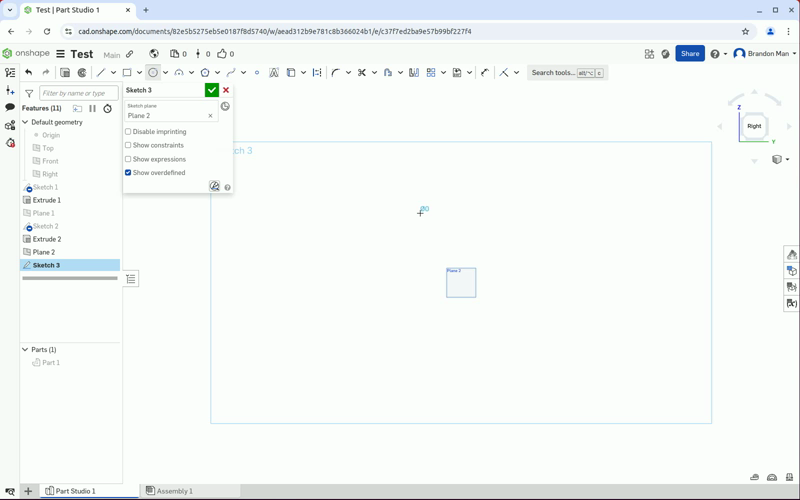
mouse_move(427, 212)
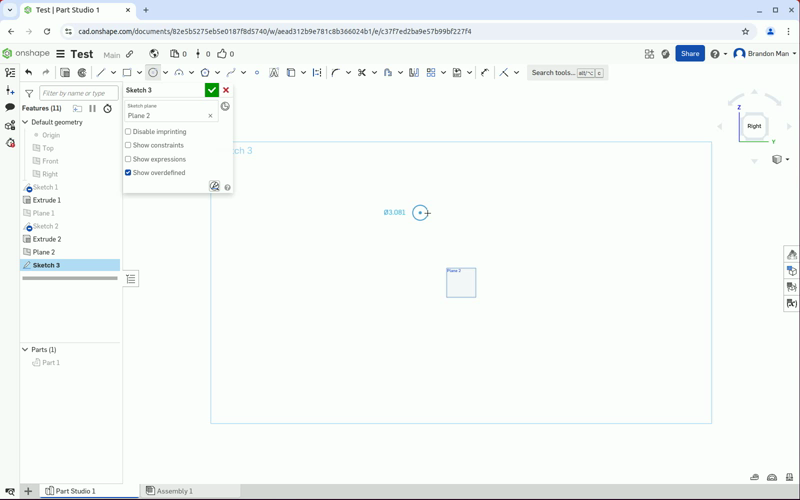
click(427, 212)
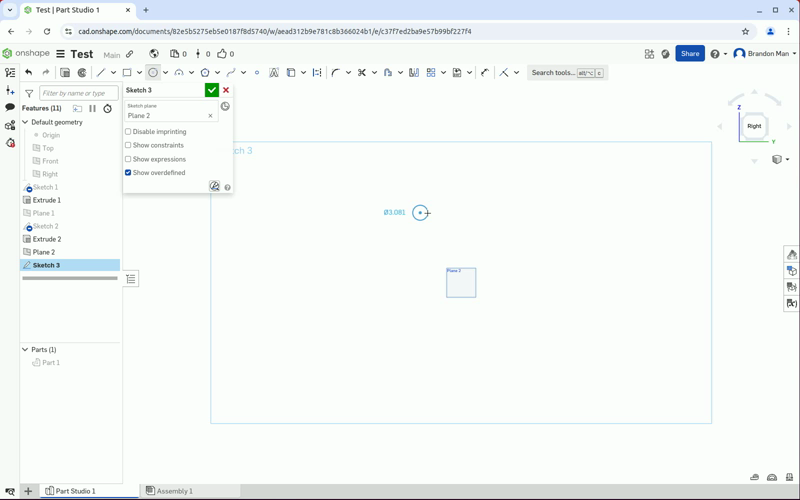
key(esc)
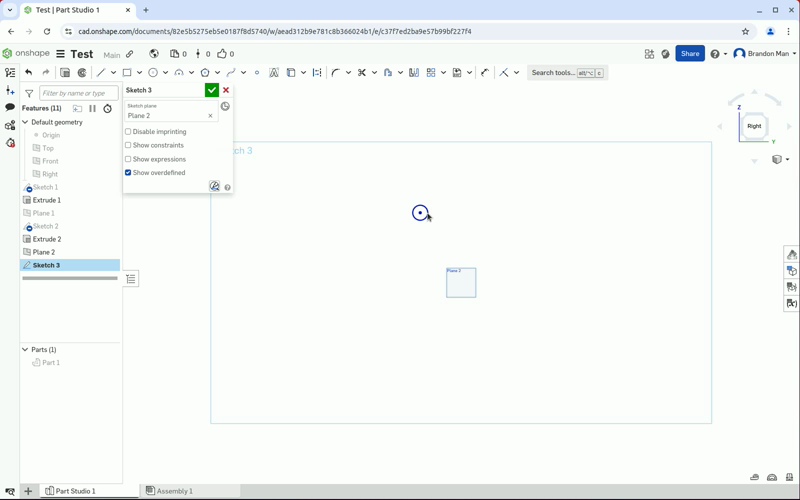
mouse_move(421, 215)
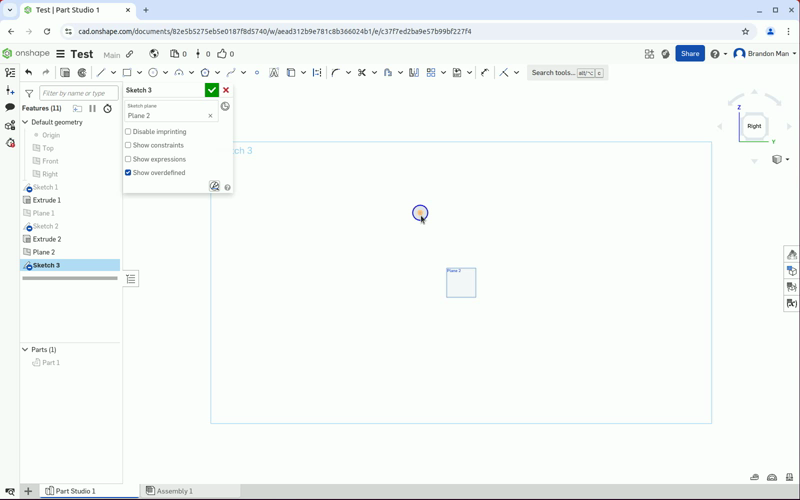
scroll(6)
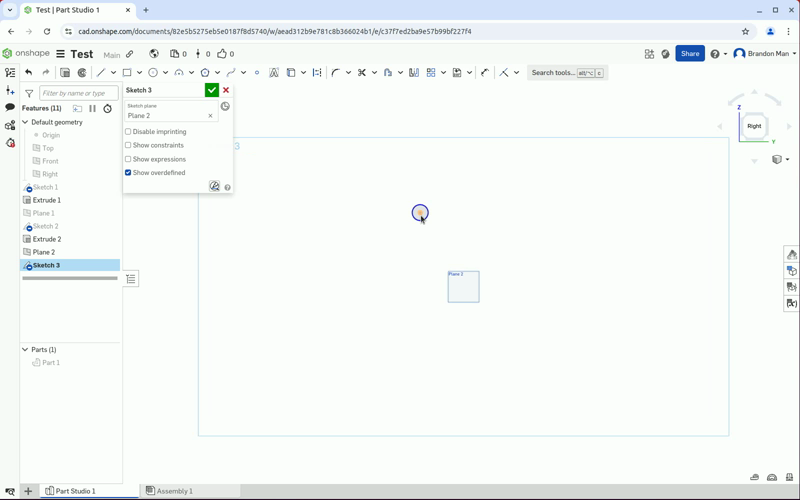
scroll(6)
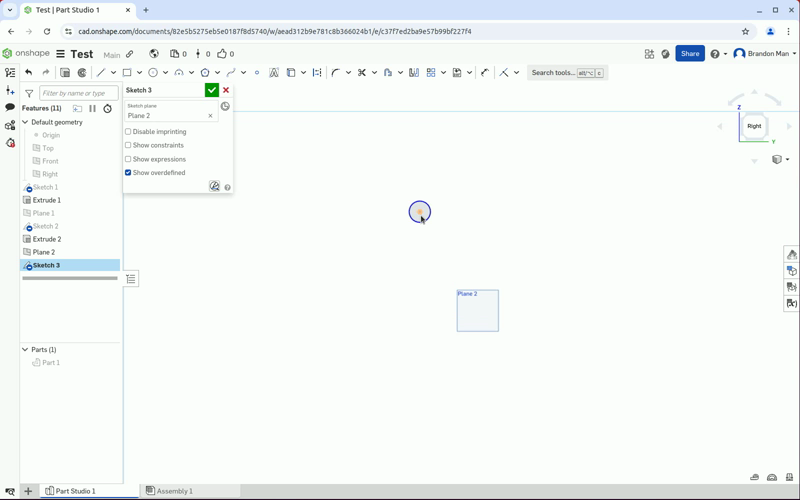
scroll(6)
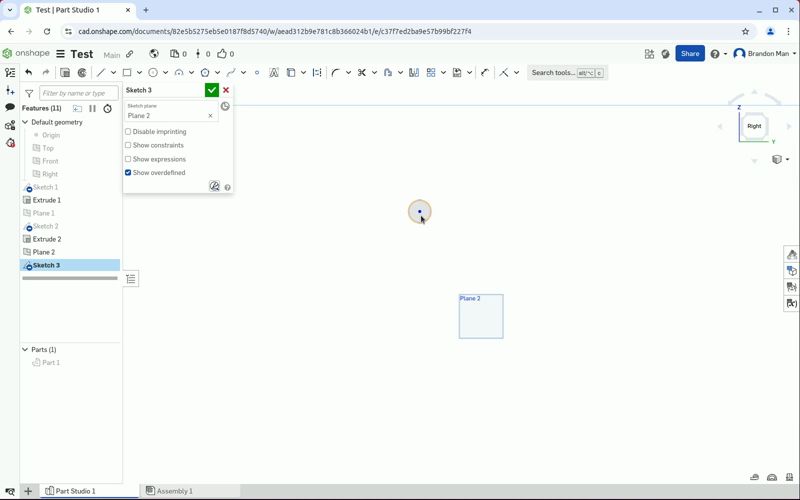
scroll(6)
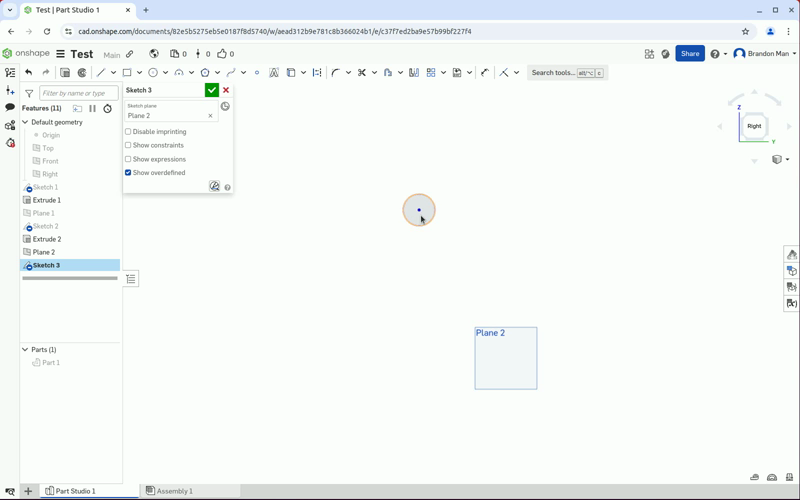
scroll(6)
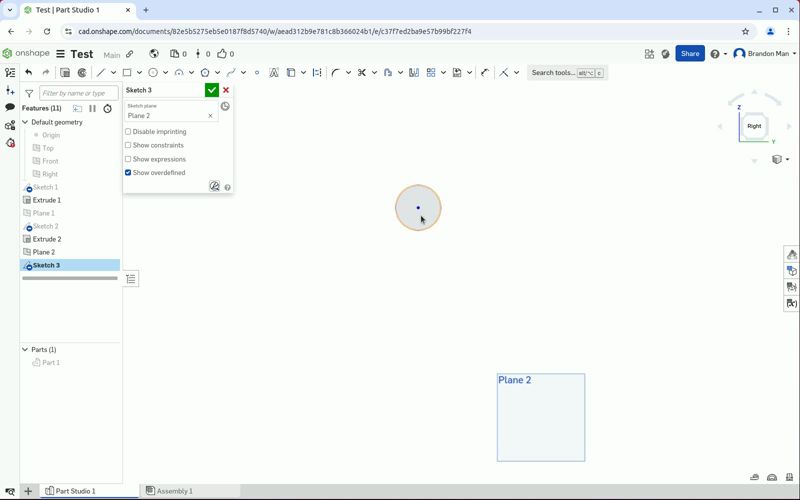
scroll(6)
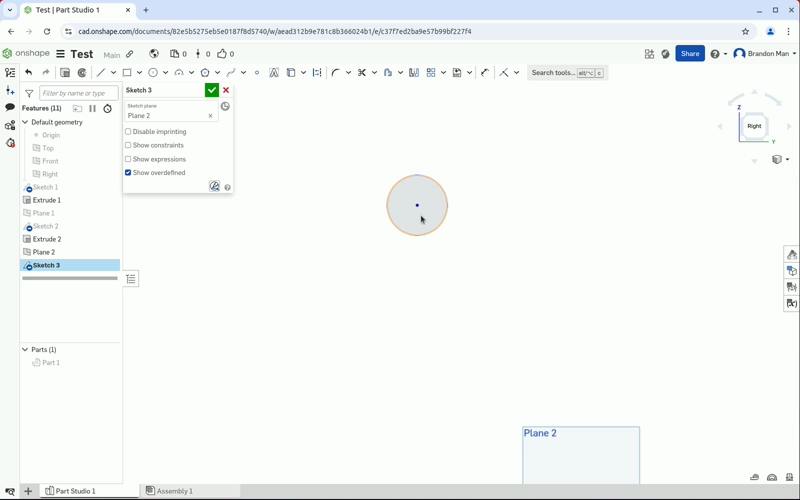
scroll(6)
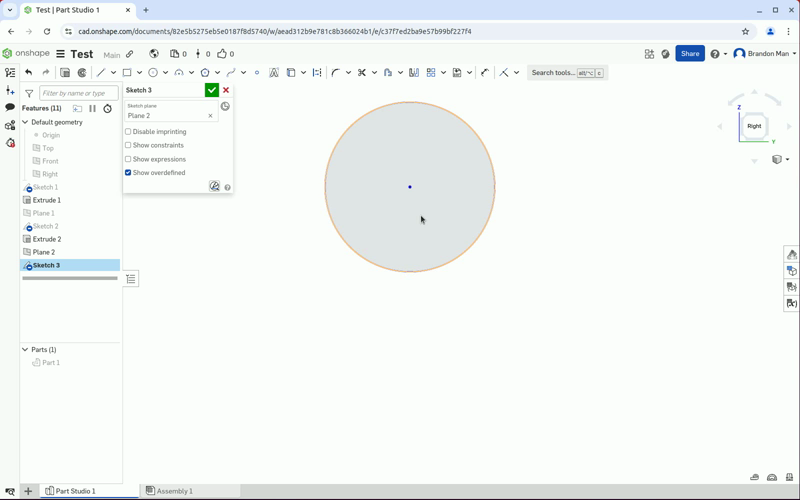
click(421, 215)
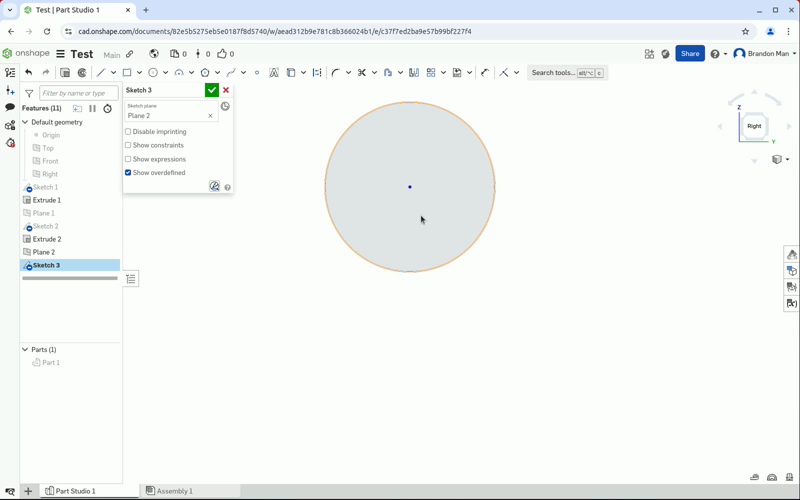
scroll(-6)
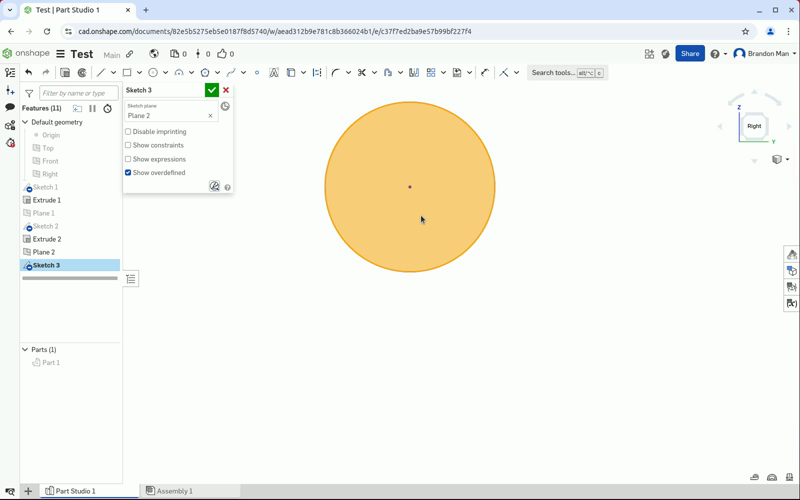
scroll(-6)
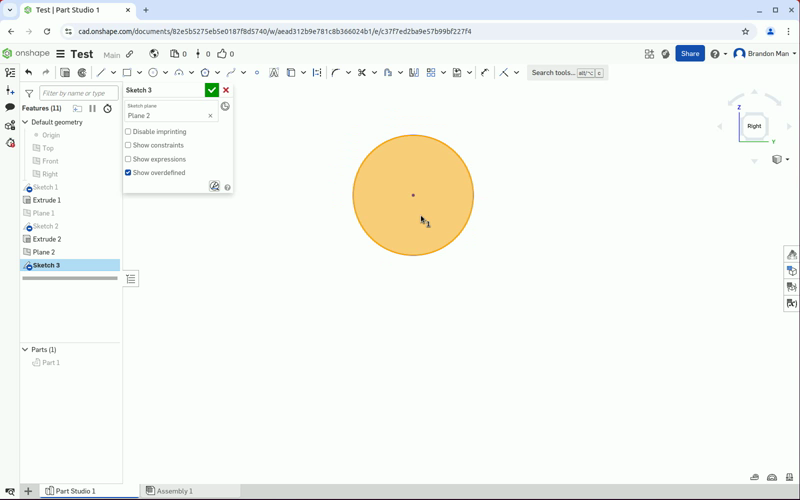
scroll(-6)
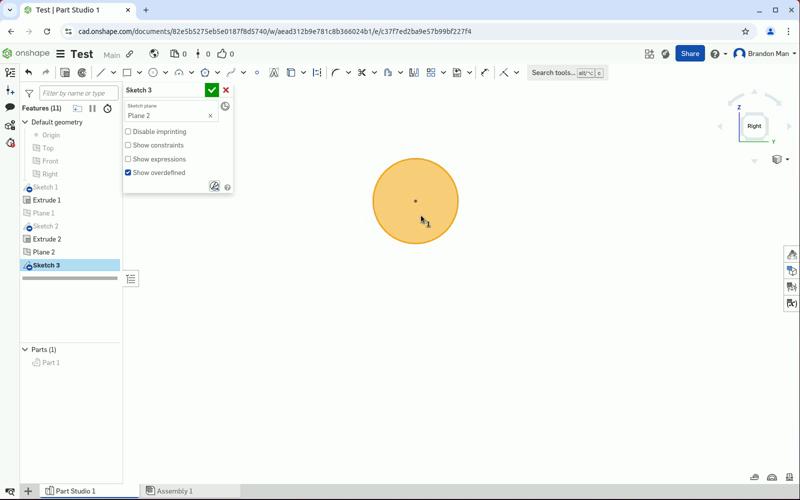
scroll(-6)
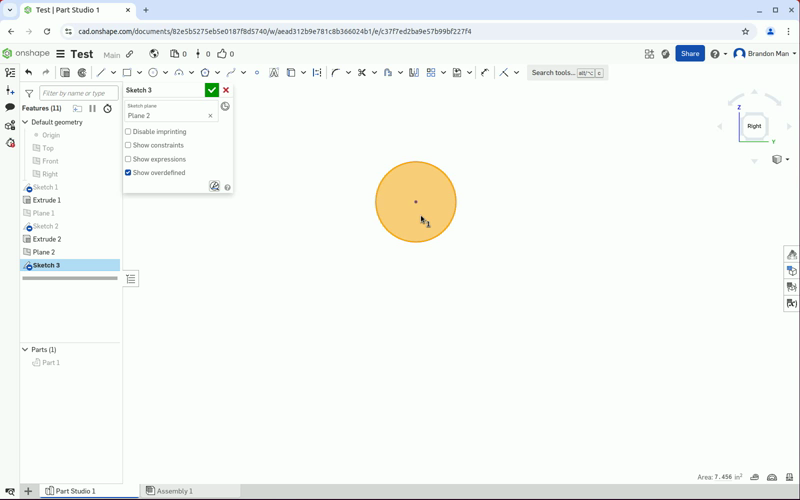
scroll(-6)
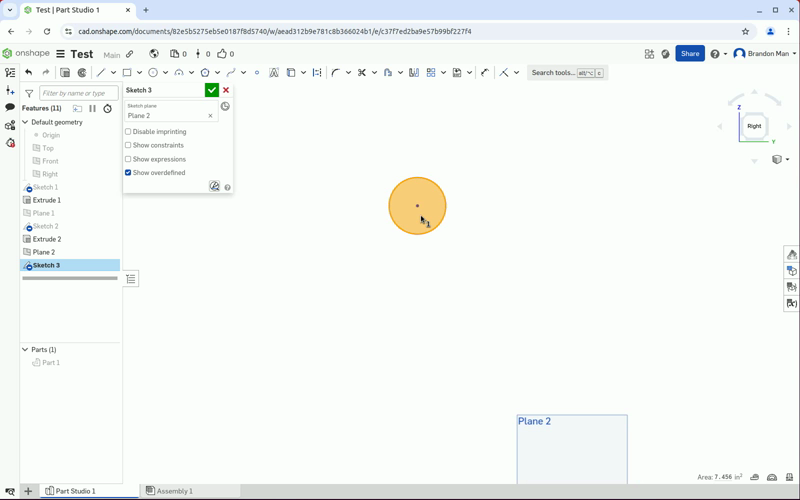
scroll(-6)
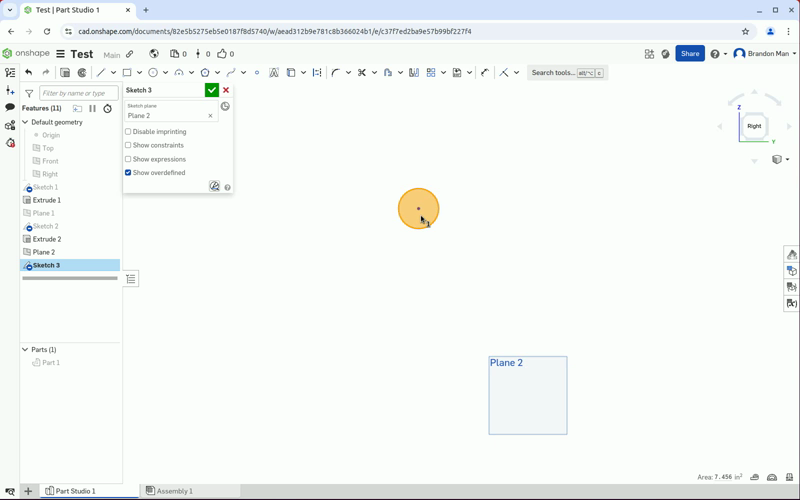
scroll(-6)
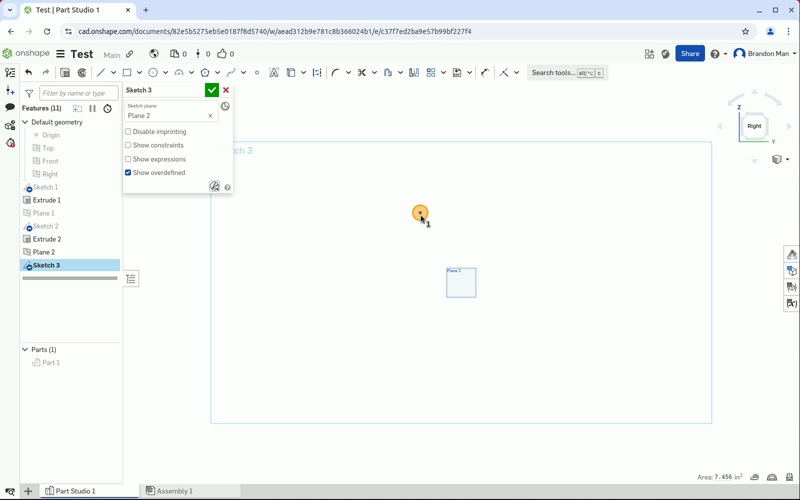
mouse_move(73, 352)
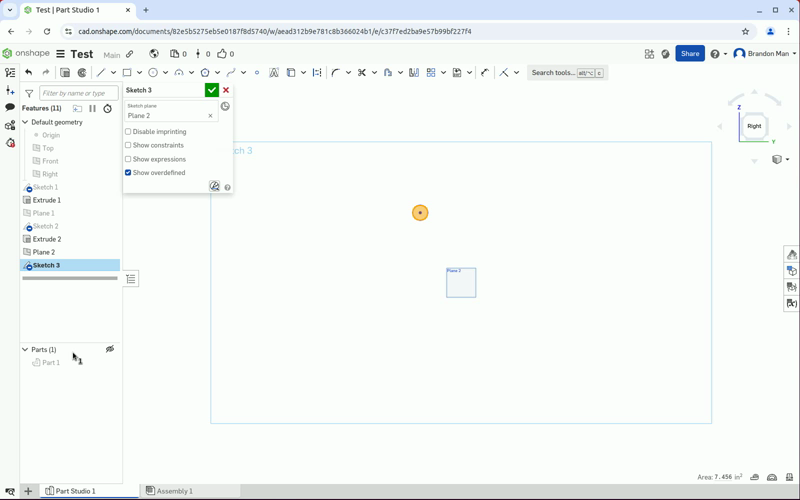
key(shift+y)
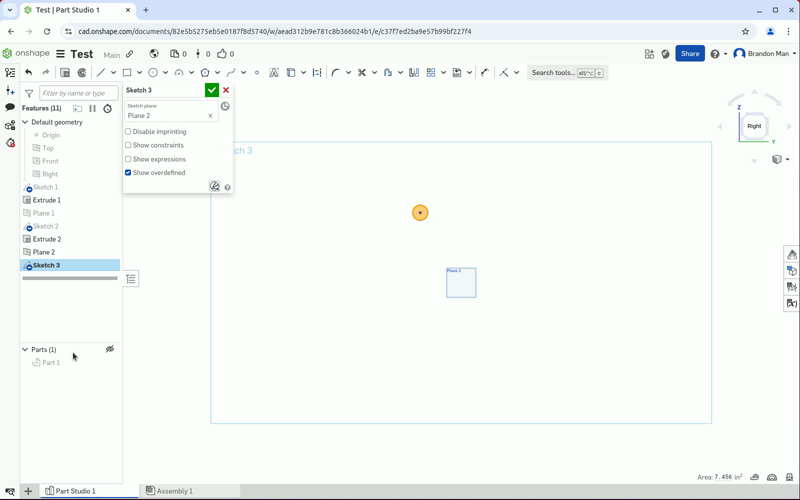
key(shift+e)
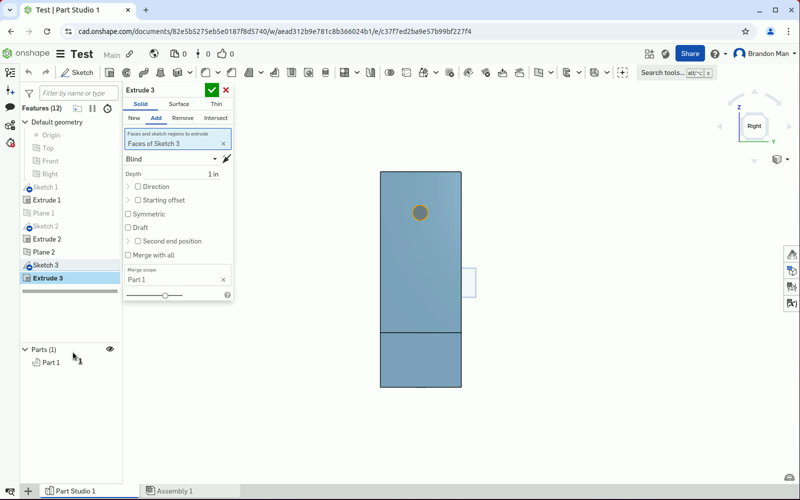
mouse_move(143, 106)
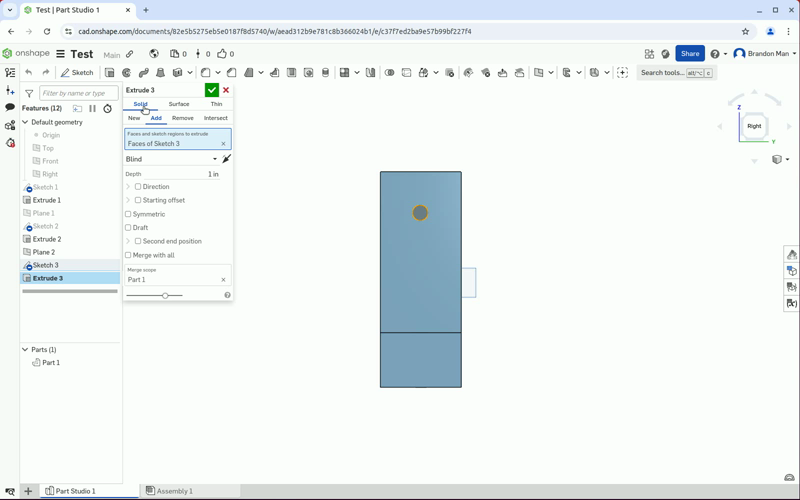
click(143, 106)
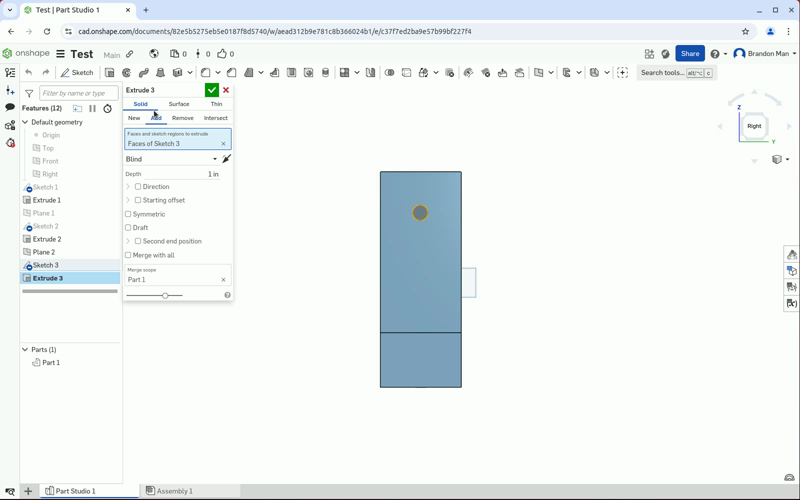
mouse_move(186, 120)
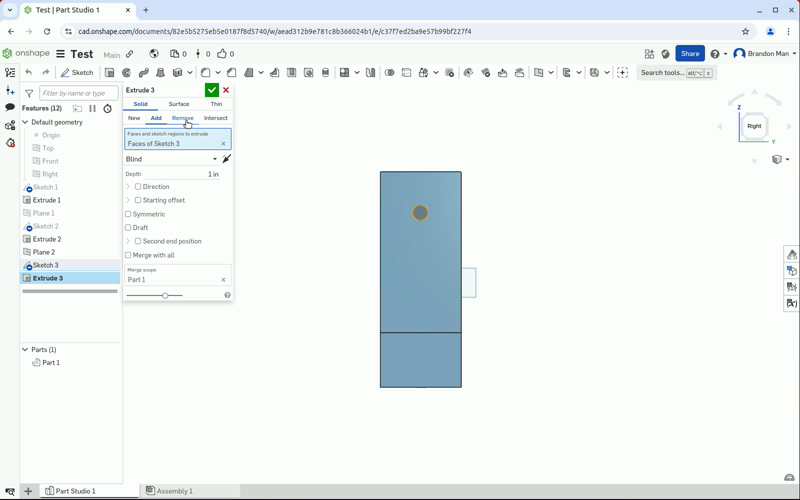
click(186, 120)
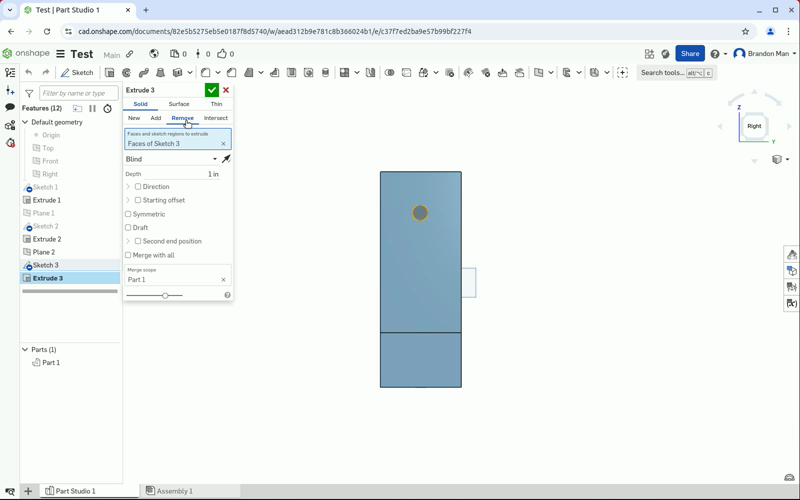
key(tab, 4)
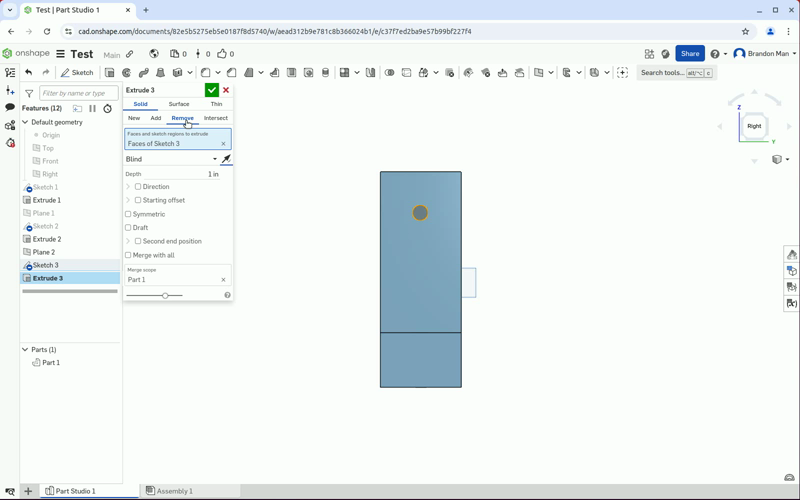
text(25.997)
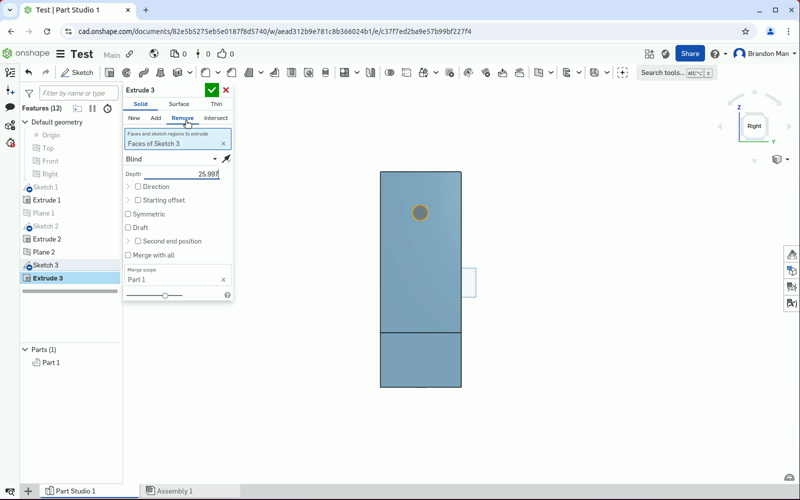
key(tab, 6)
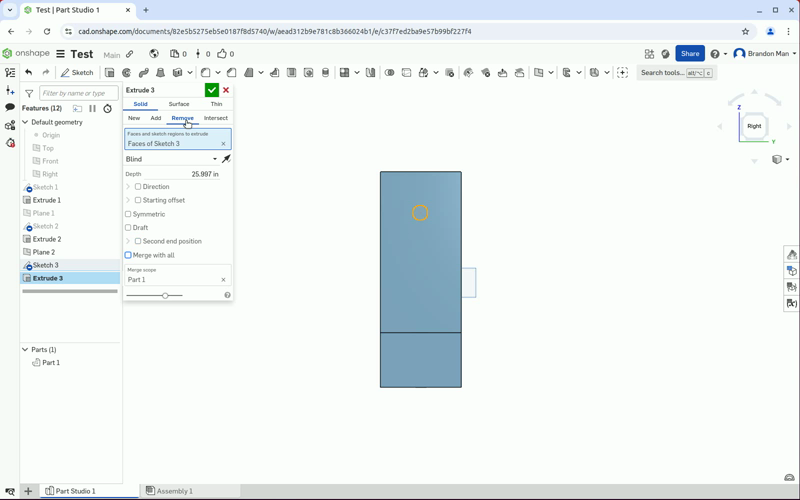
key(space)
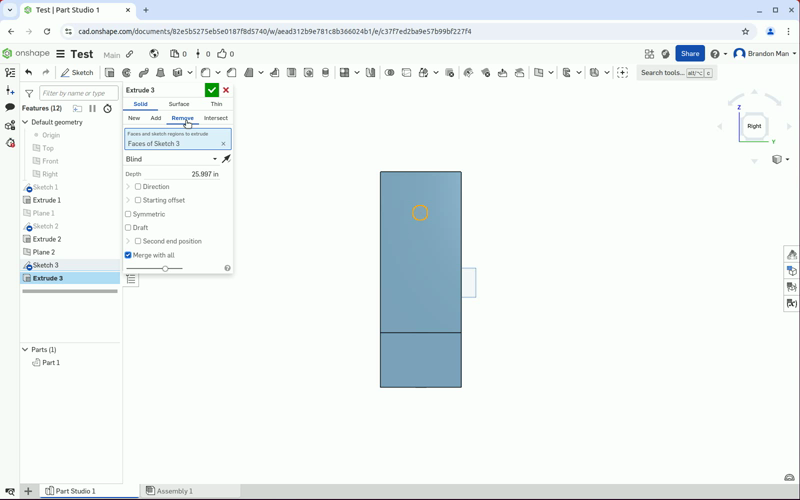
key(enter)
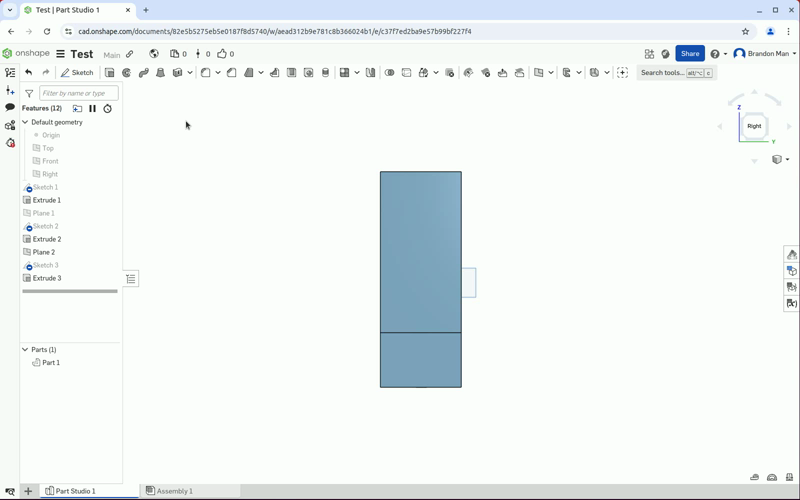
key(shift+h)
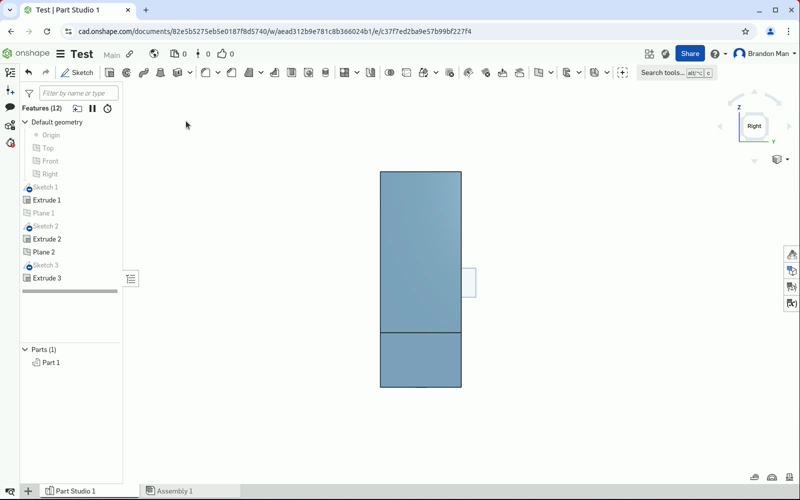
key(shift+h)
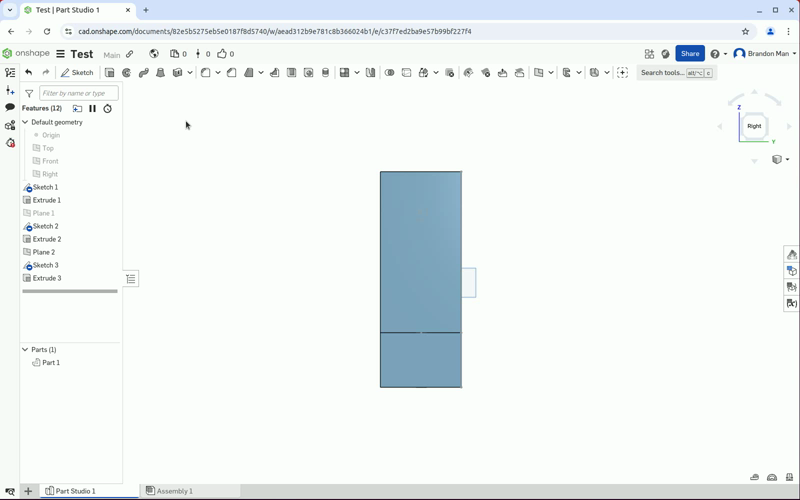
key(shift+7)
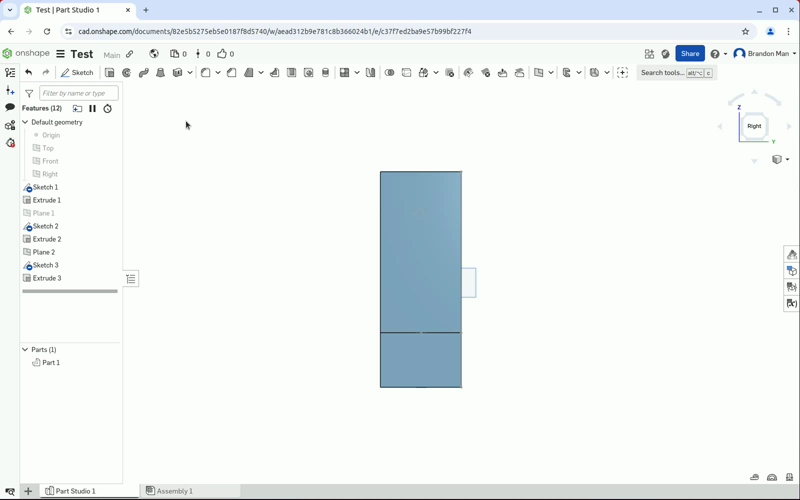
key(right, 2)
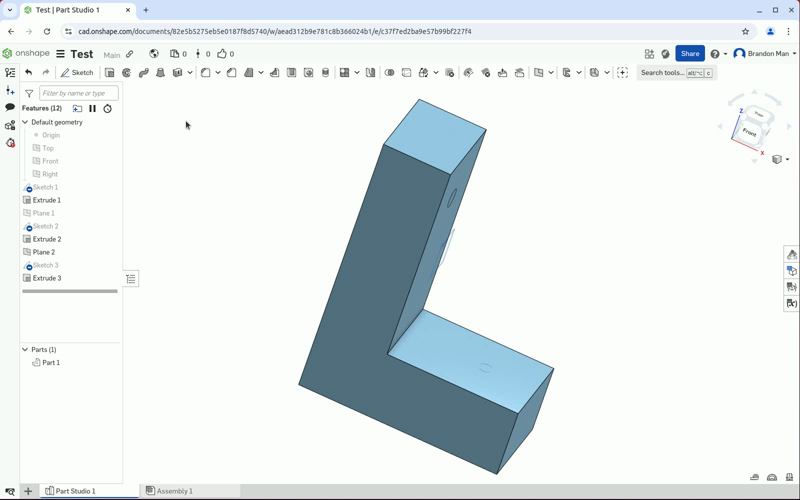
key(down, 2)
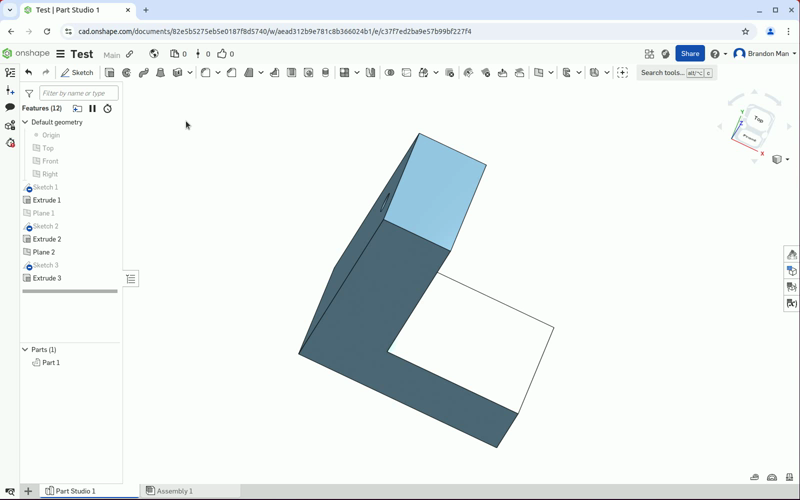
key(up, 2)
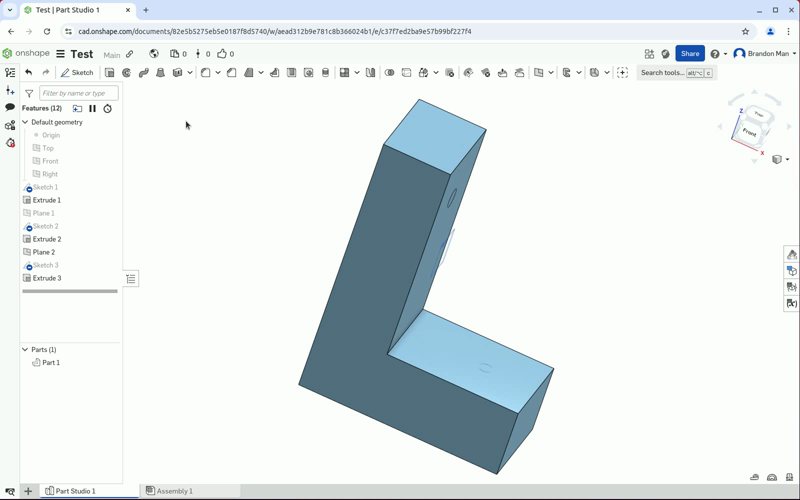
key(left, 2)
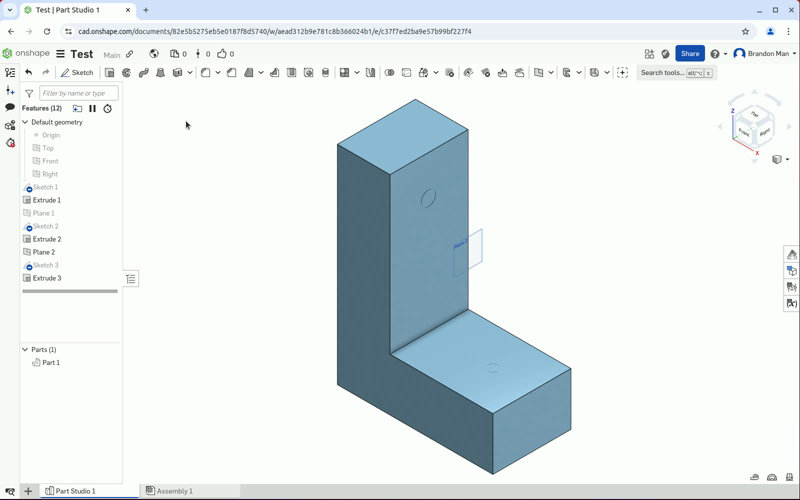
mouse_move(73, 189)
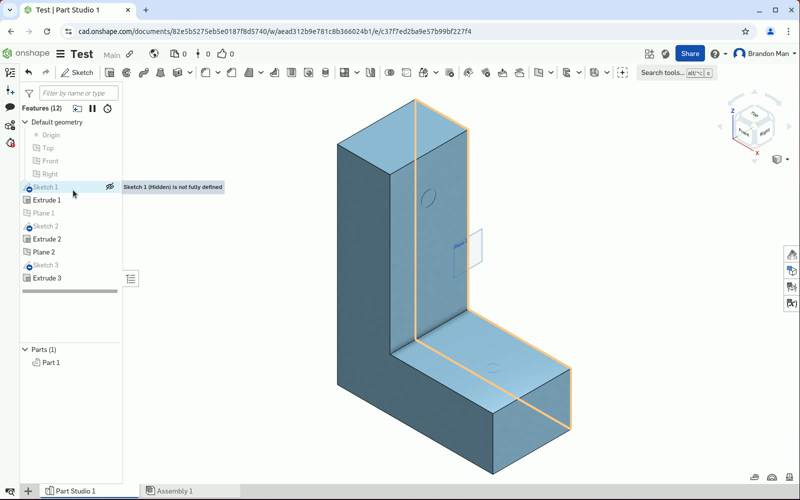
click(73, 189)